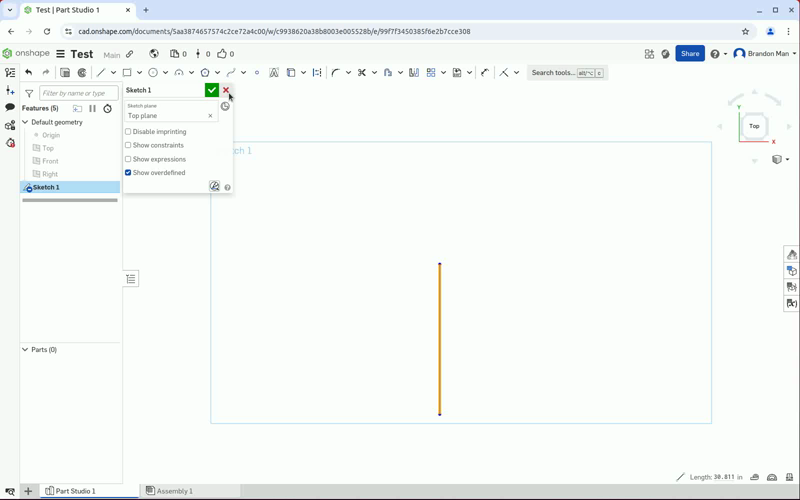
key(shift+h)
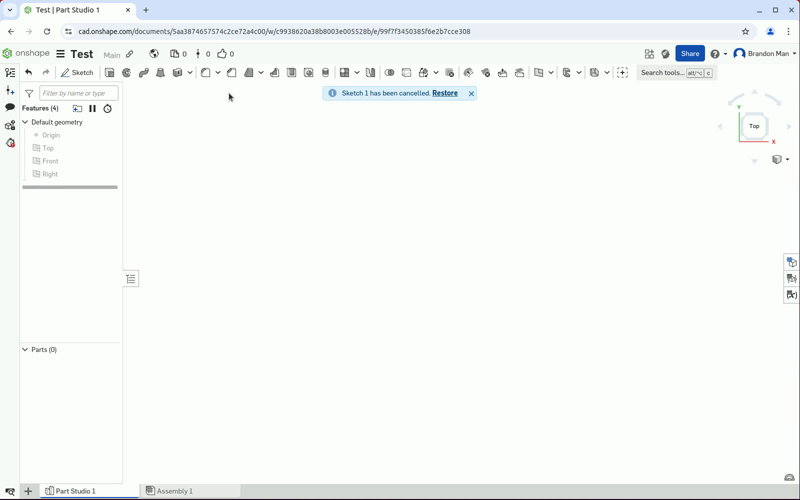
mouse_move(73, 352)
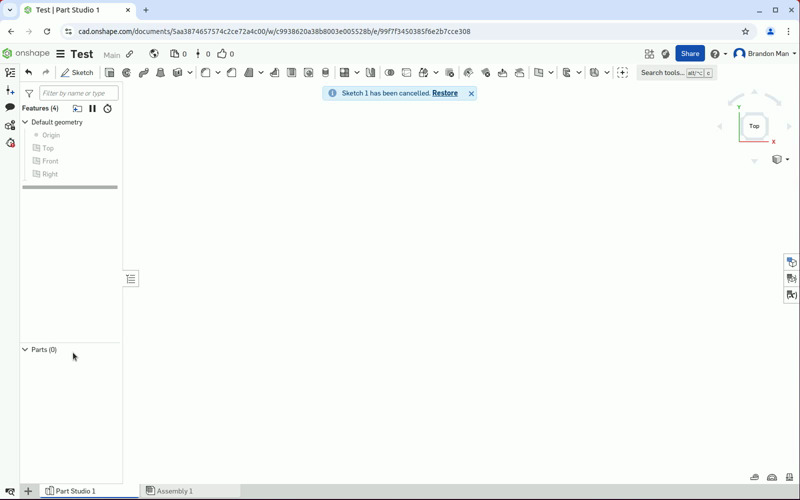
key(y)
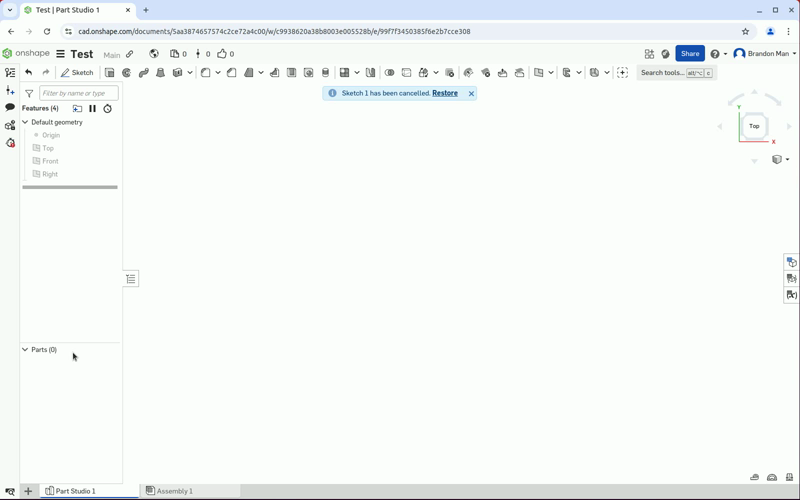
key(shift+p)
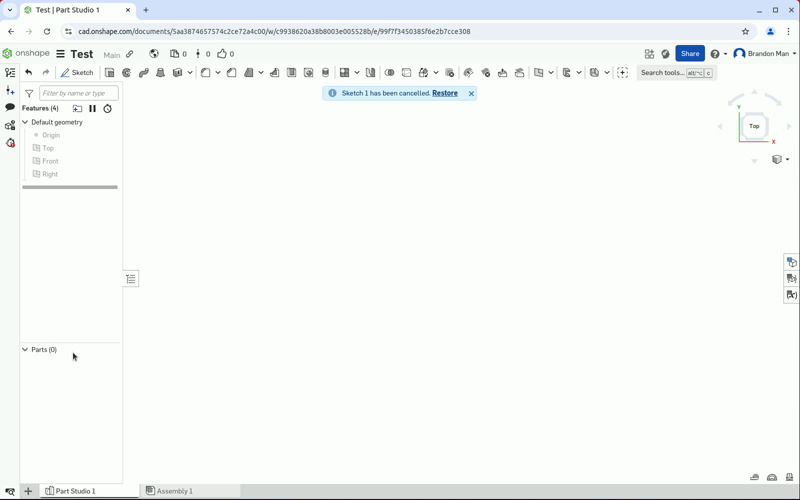
key(space)
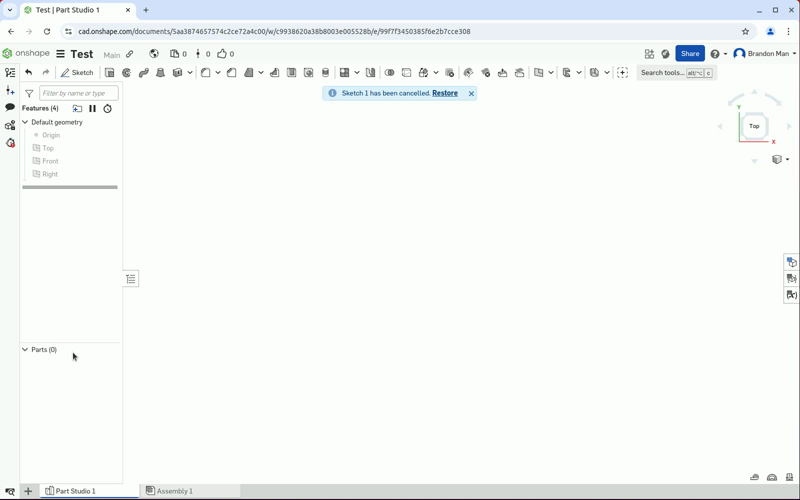
key_down(shift)
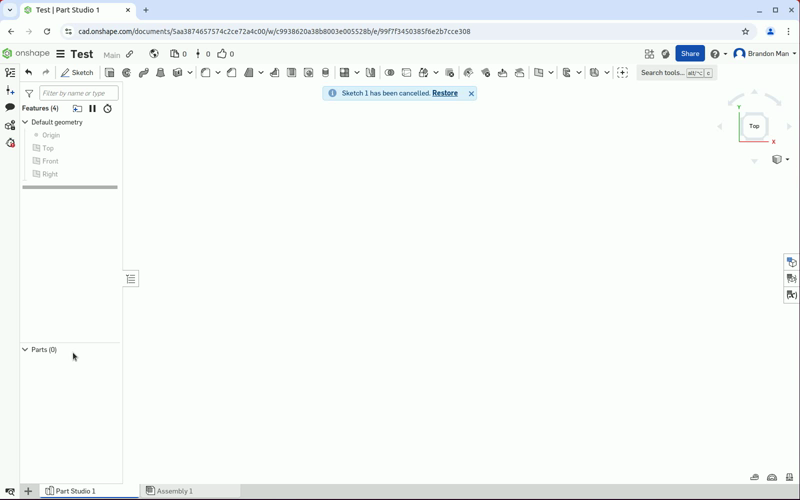
key(up)
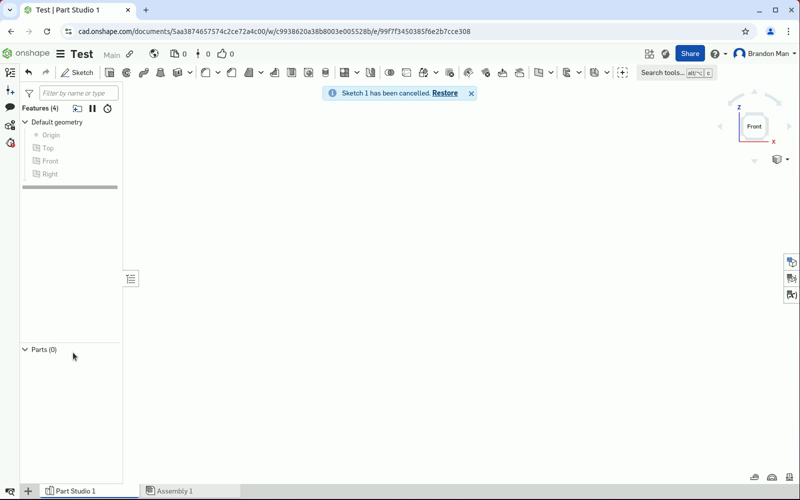
key_up(shift)
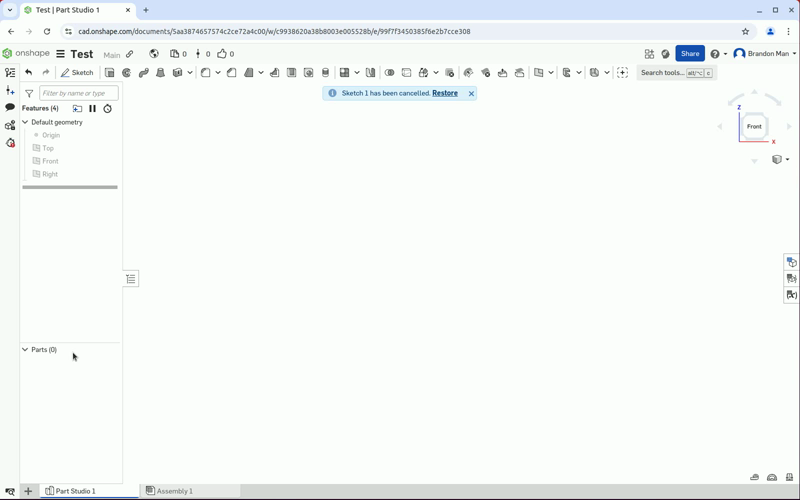
mouse_move(73, 352)
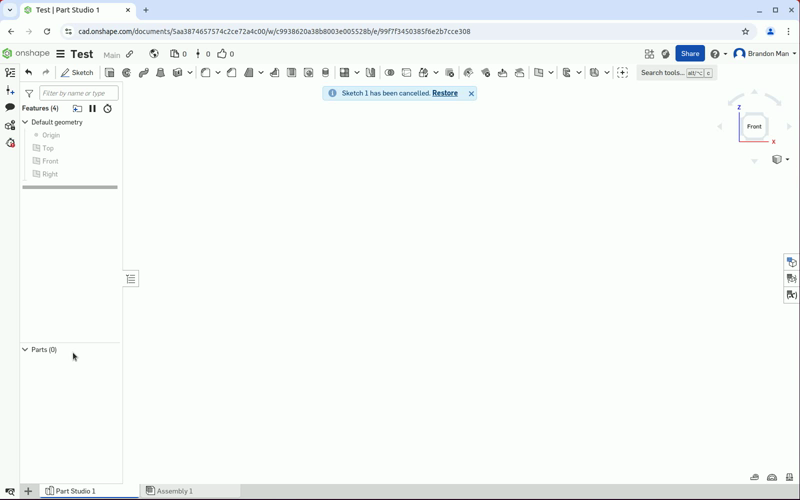
key(shift+y)
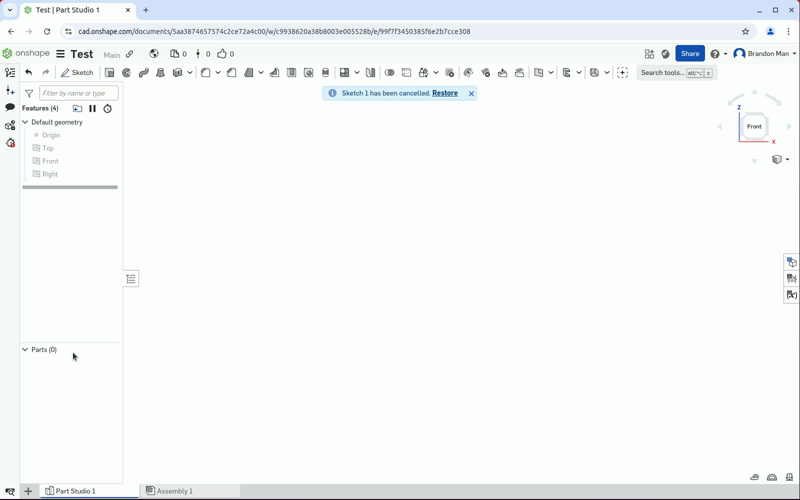
key(shift+s)
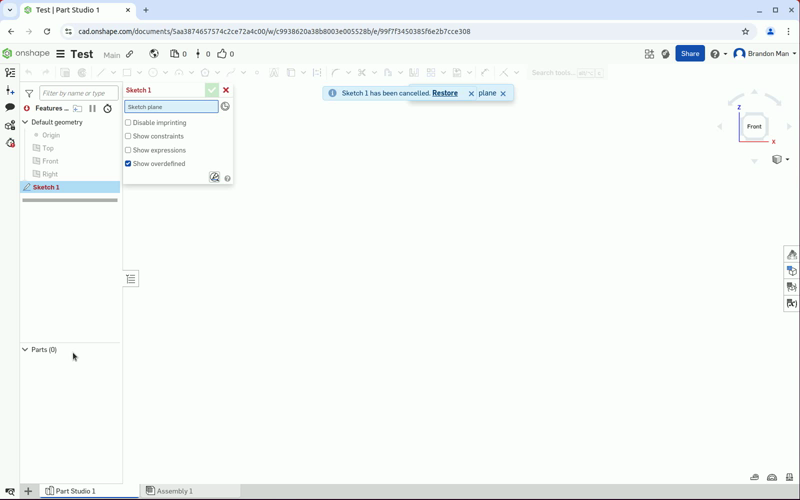
mouse_move(73, 163)
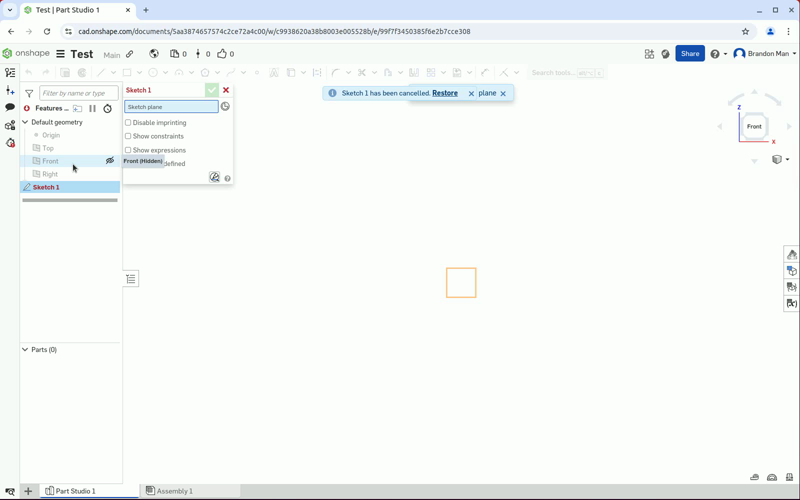
click(73, 163)
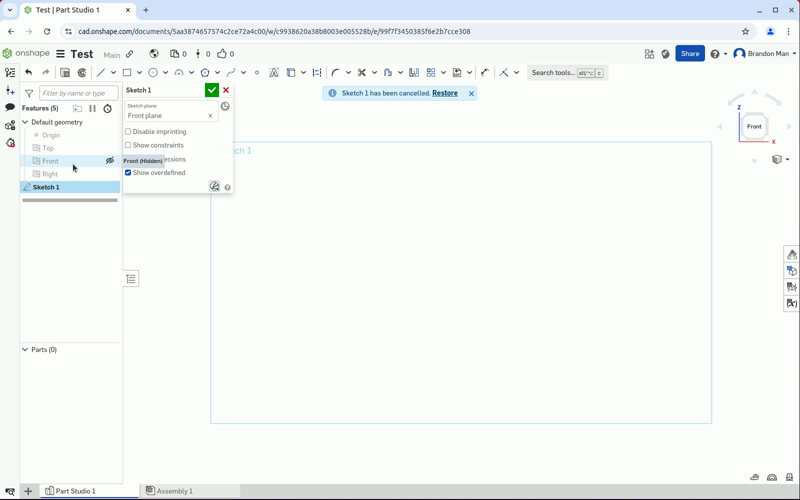
mouse_move(73, 352)
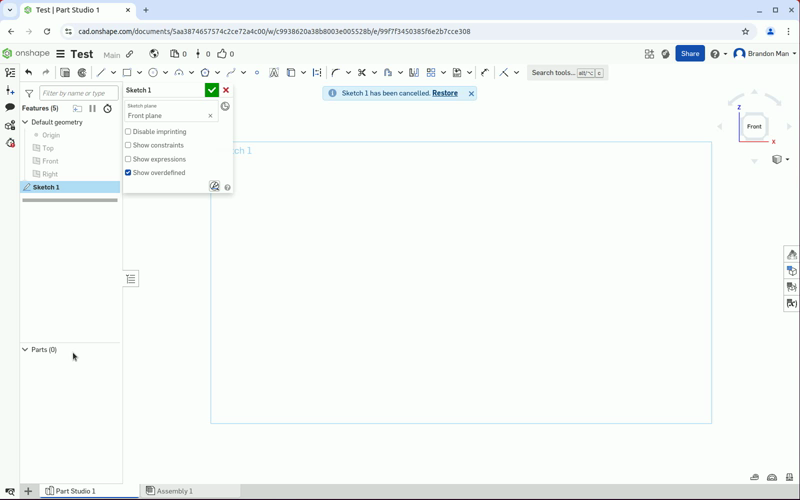
key(y)
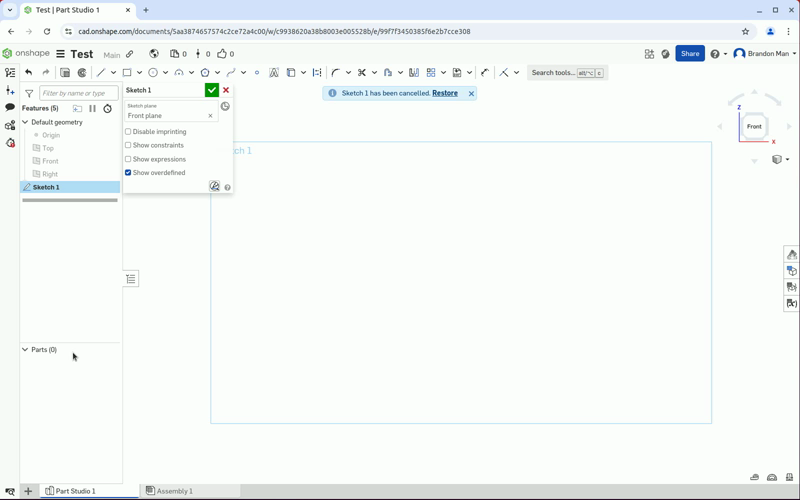
key(a)
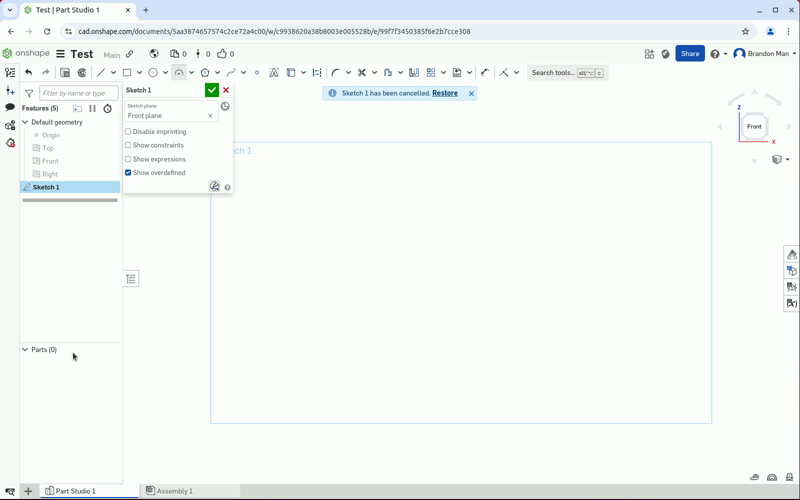
key_down(shift)
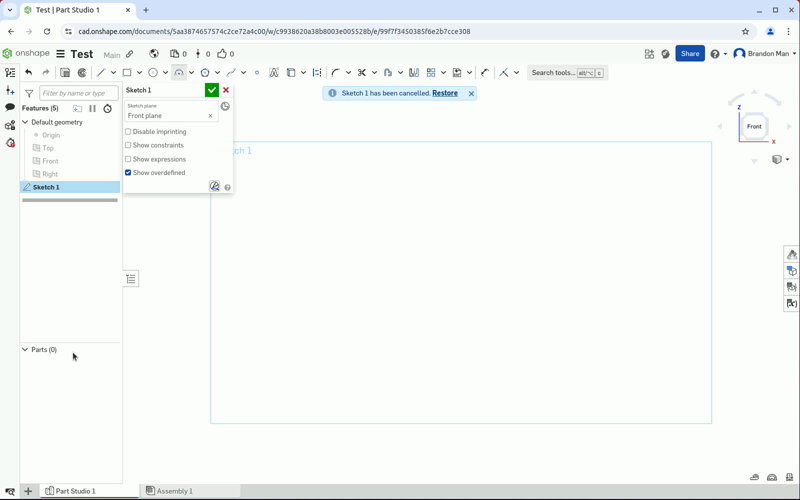
mouse_move(460, 386)
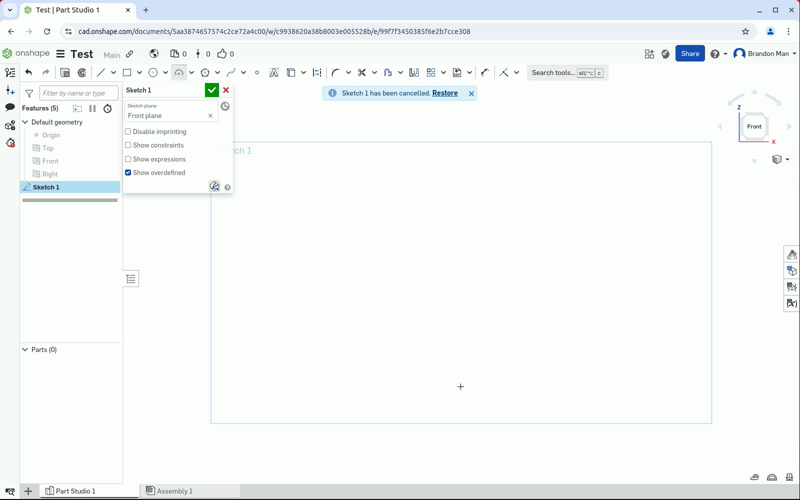
click(460, 386)
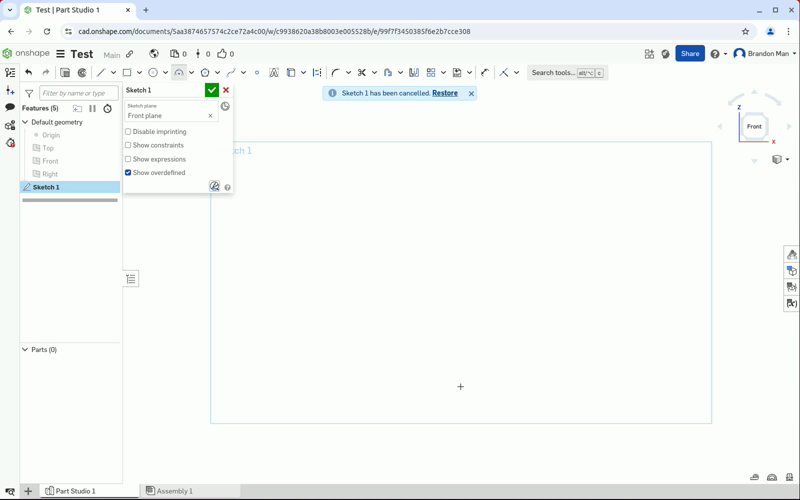
key_up(shift)
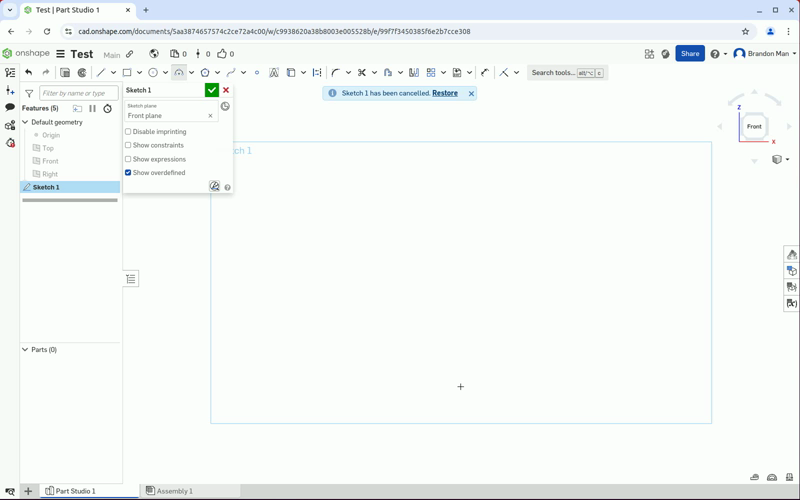
key_down(shift)
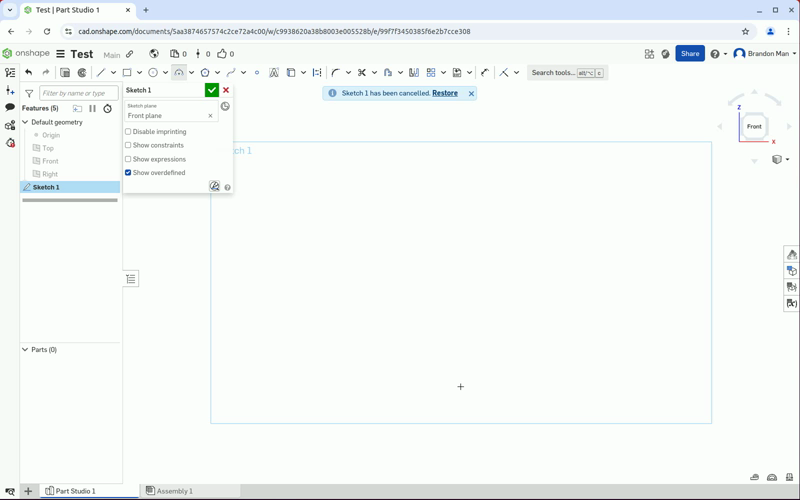
mouse_move(469, 394)
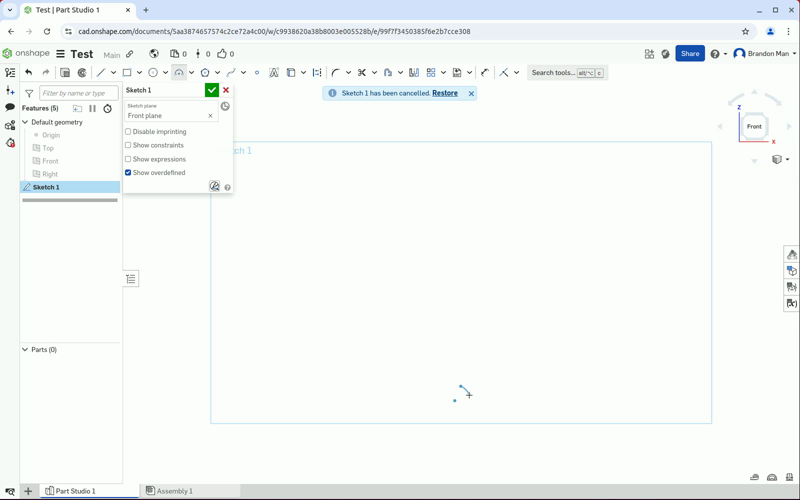
click(469, 394)
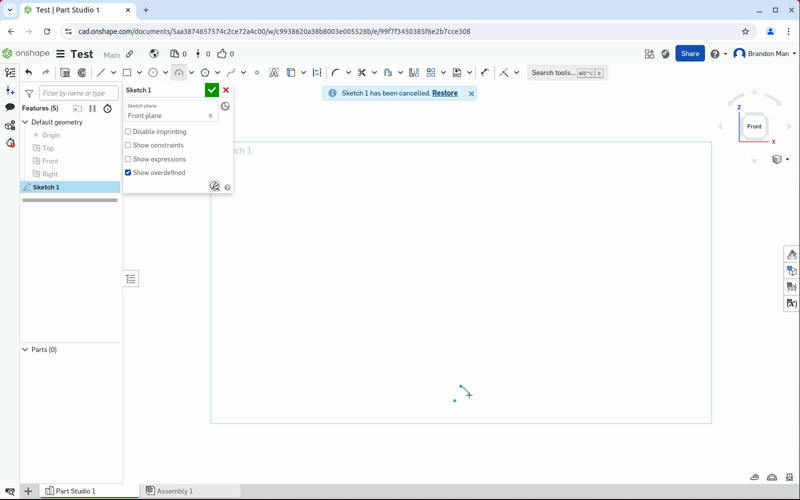
mouse_move(463, 392)
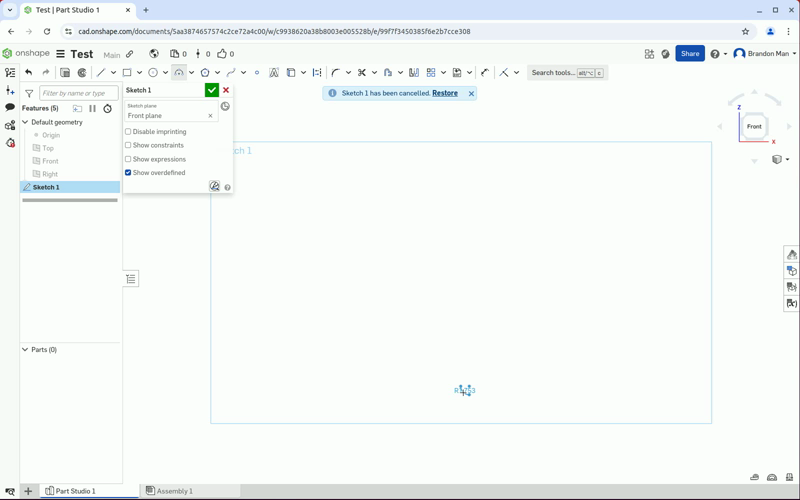
click(463, 392)
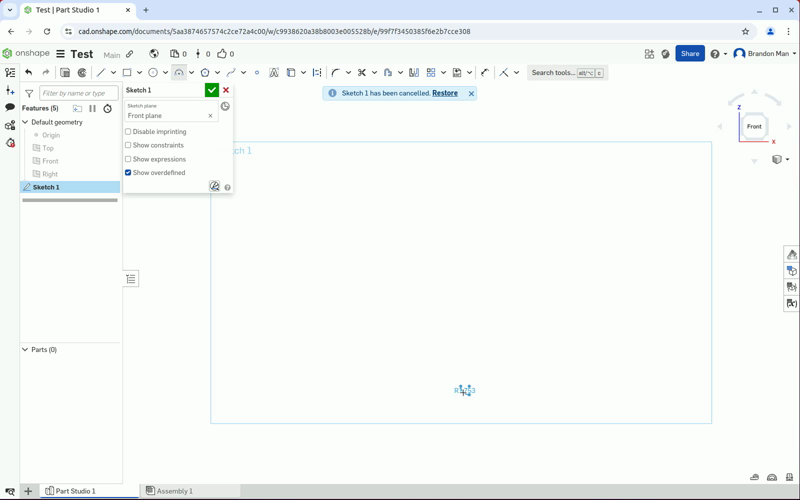
key_up(shift)
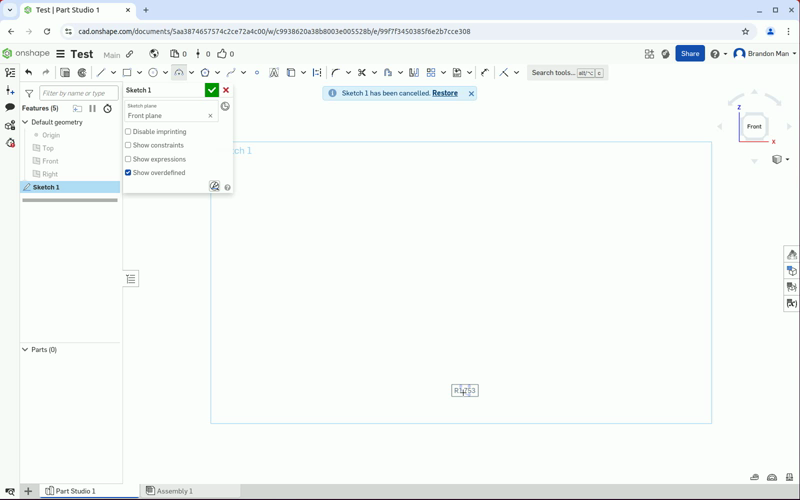
key(esc)
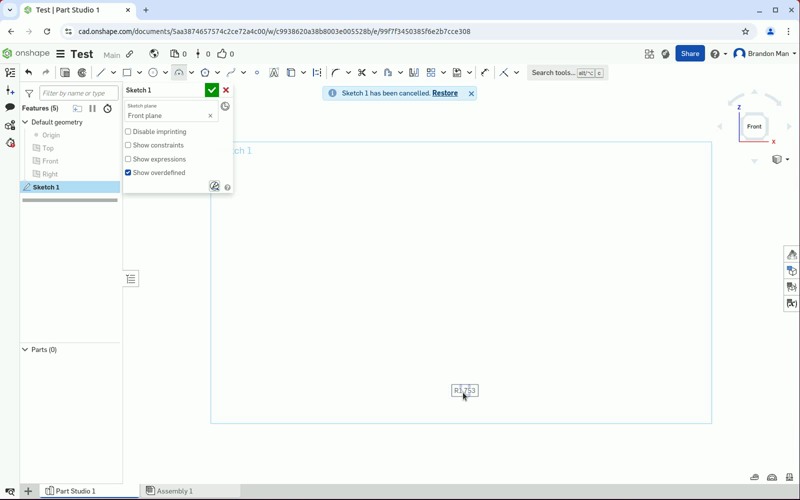
key(l)
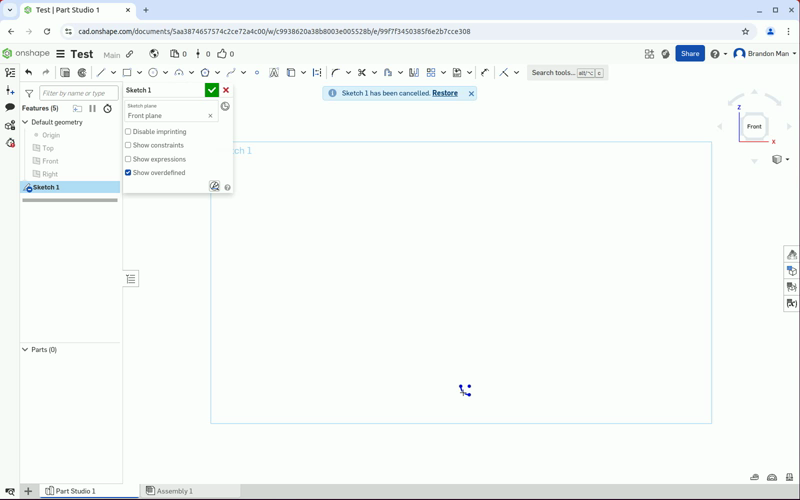
mouse_move(469, 394)
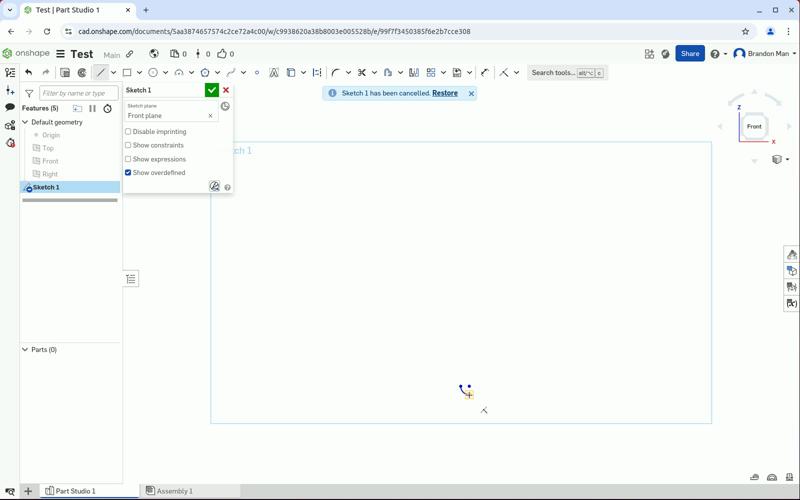
click(469, 394)
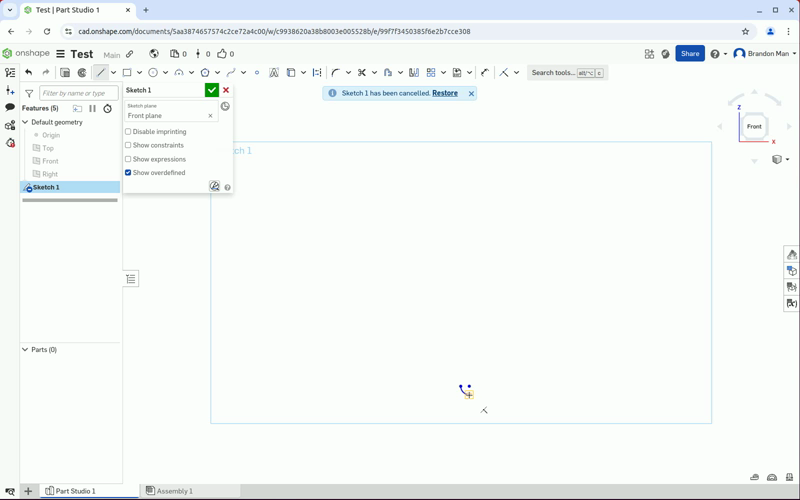
key_down(shift)
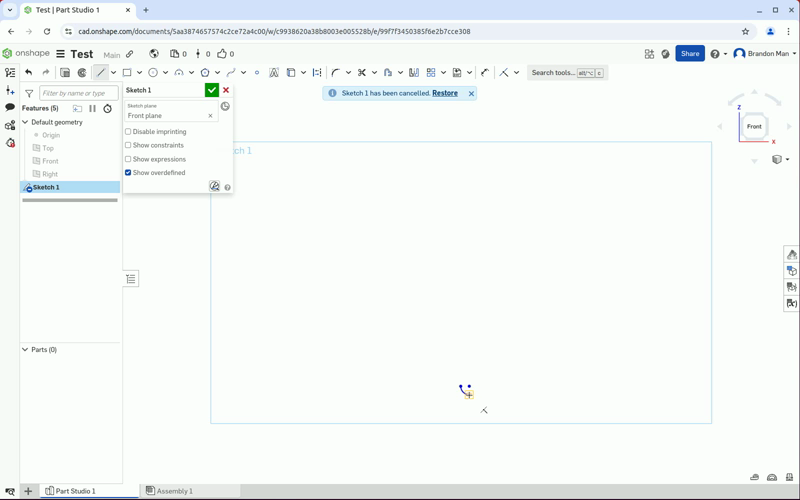
mouse_move(499, 394)
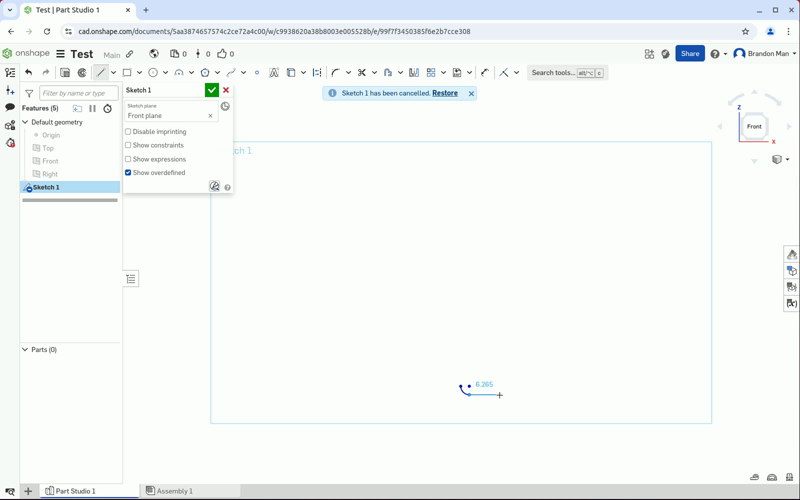
mouse_move(507, 394)
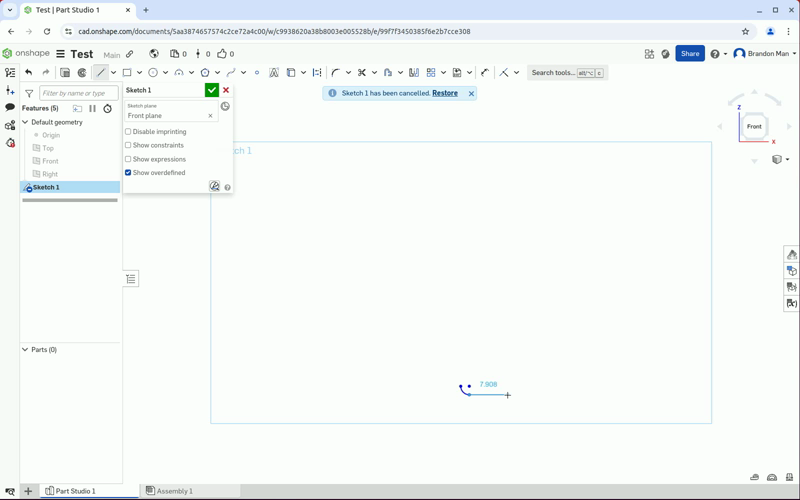
click(507, 394)
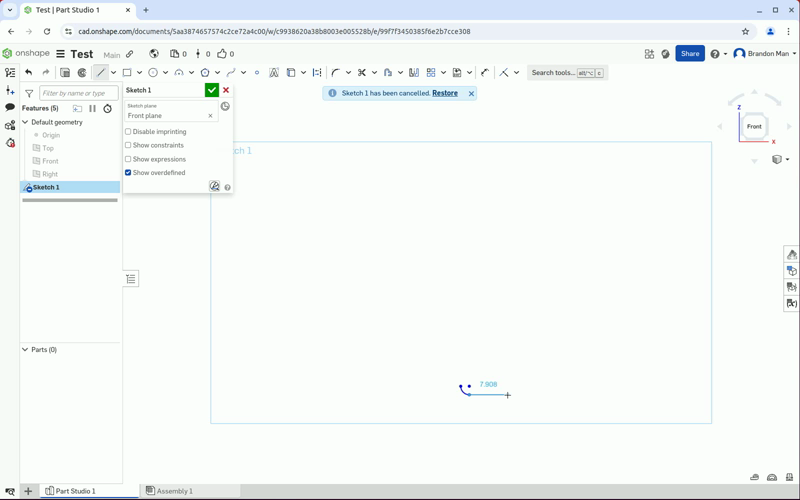
key_up(shift)
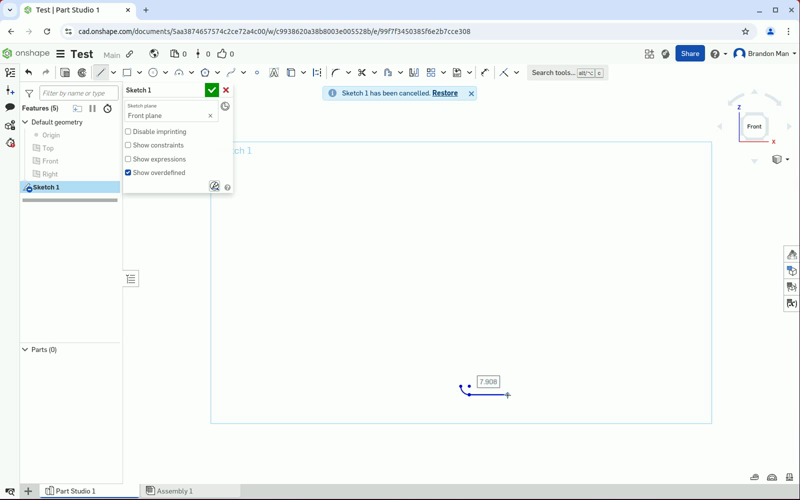
key(esc)
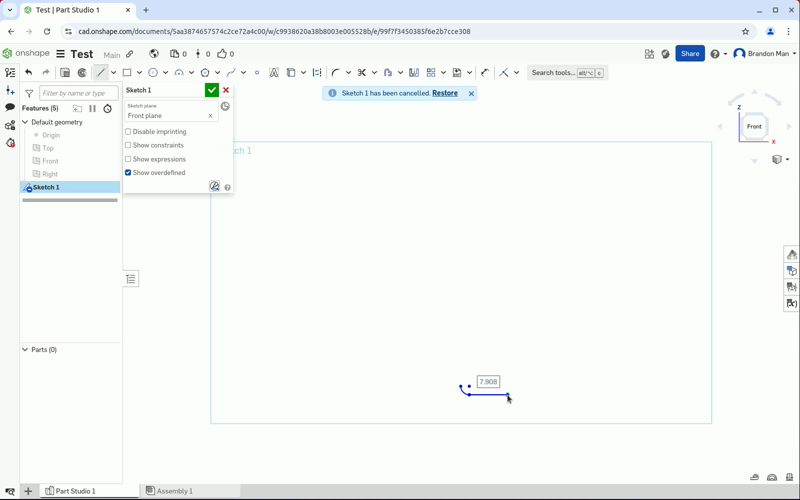
key(a)
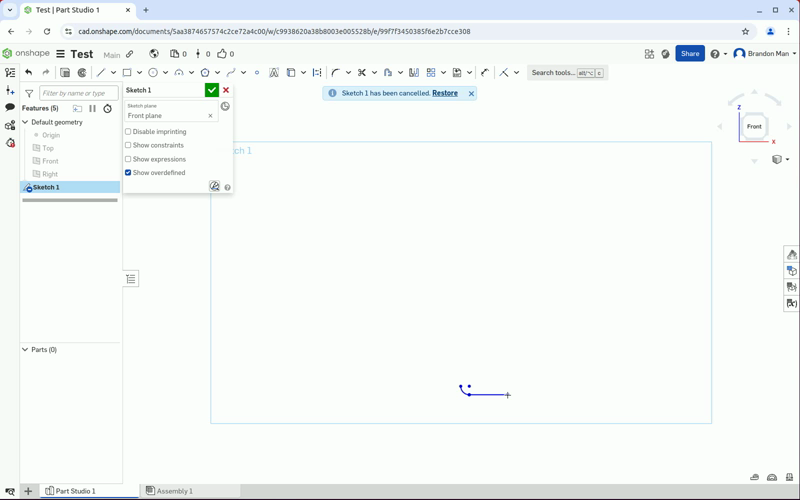
mouse_move(507, 394)
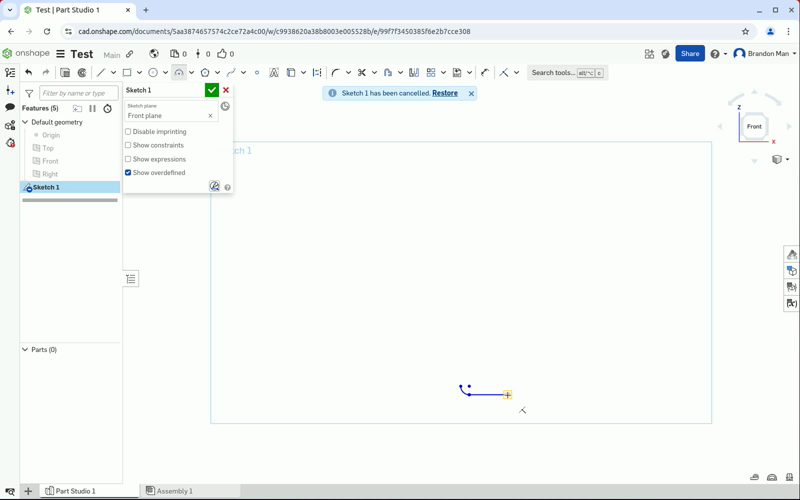
click(507, 394)
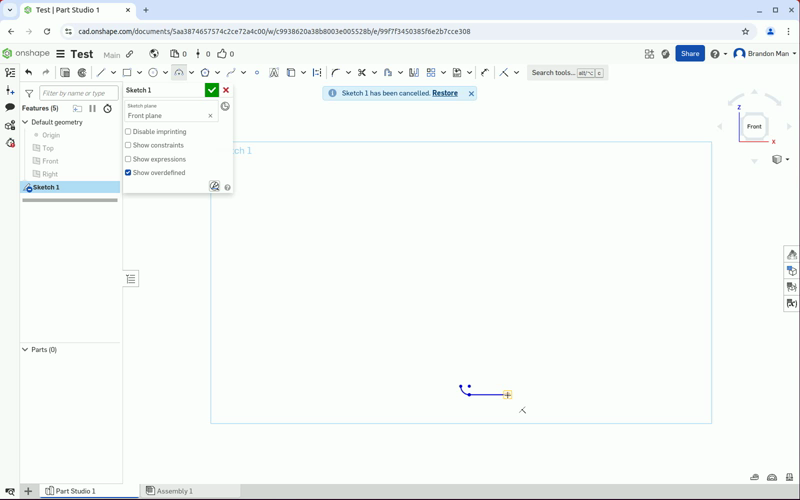
key_down(shift)
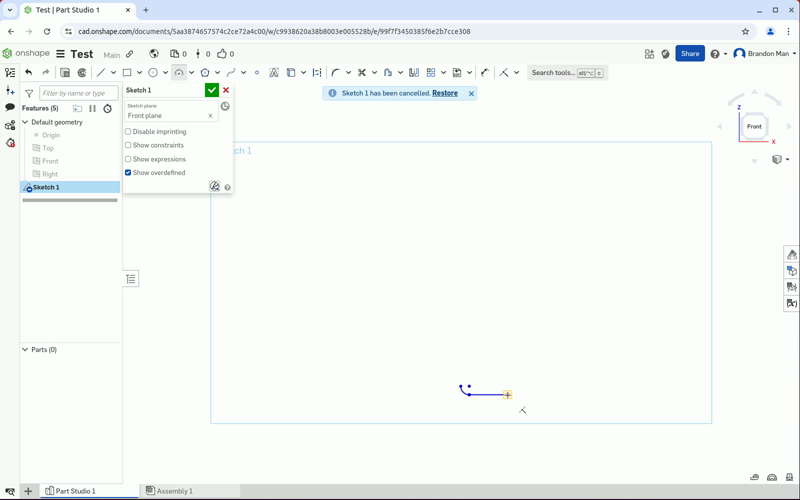
mouse_move(517, 386)
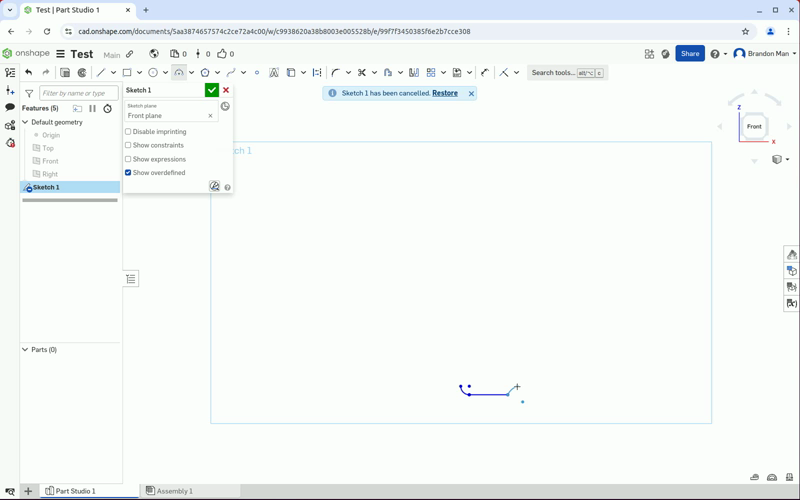
click(517, 386)
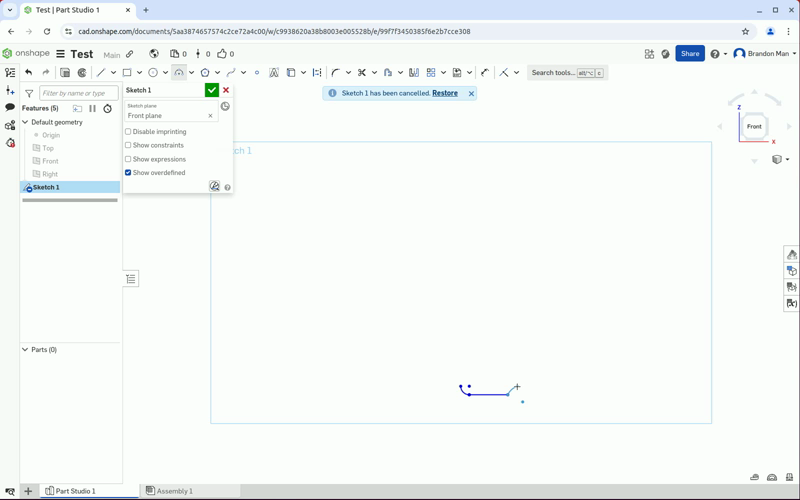
mouse_move(514, 392)
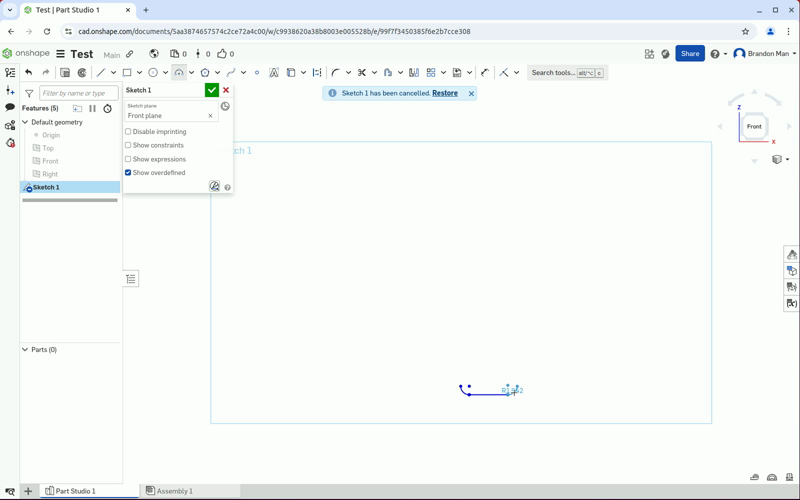
click(514, 392)
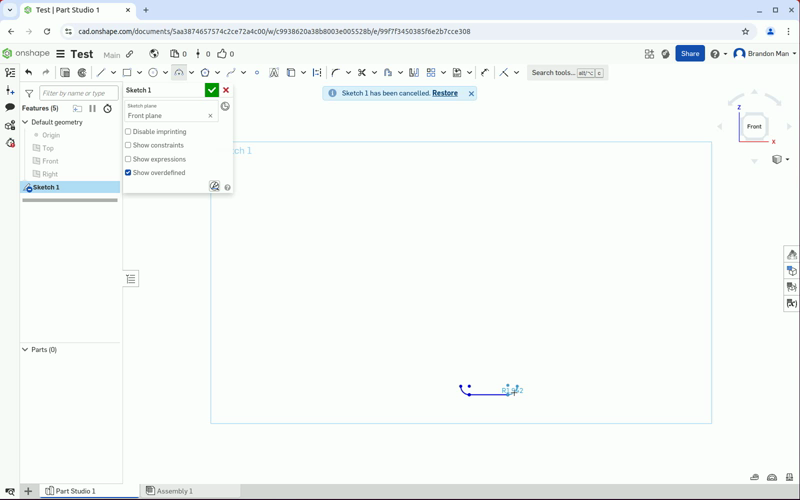
key_up(shift)
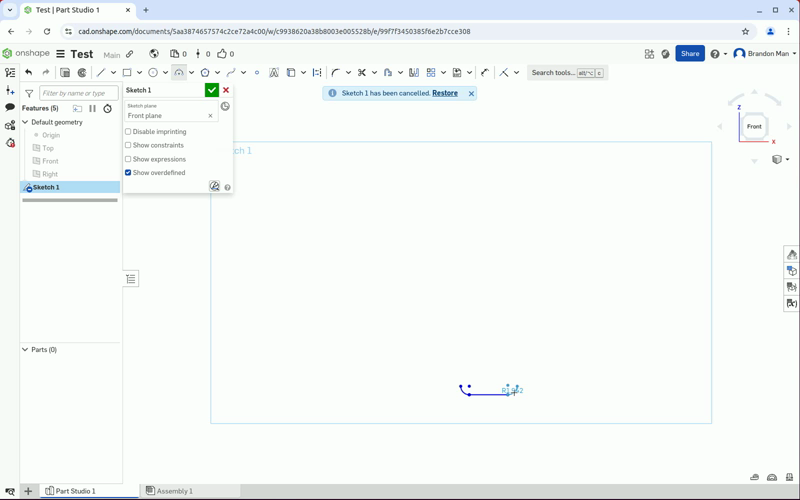
key(esc)
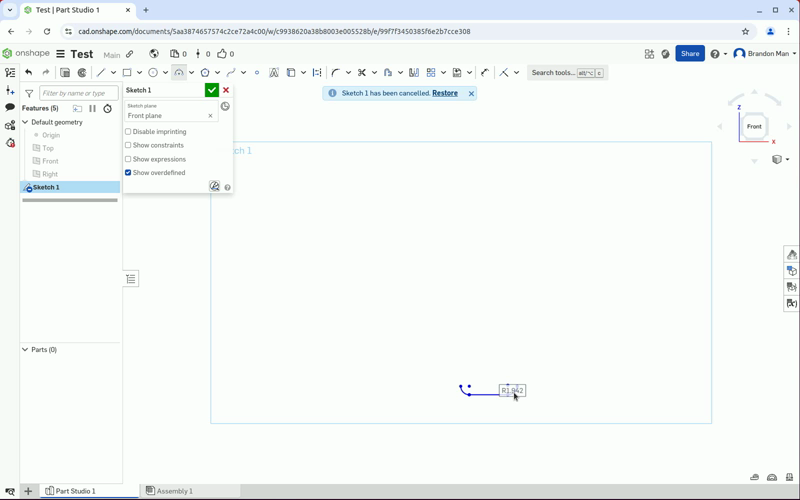
key(l)
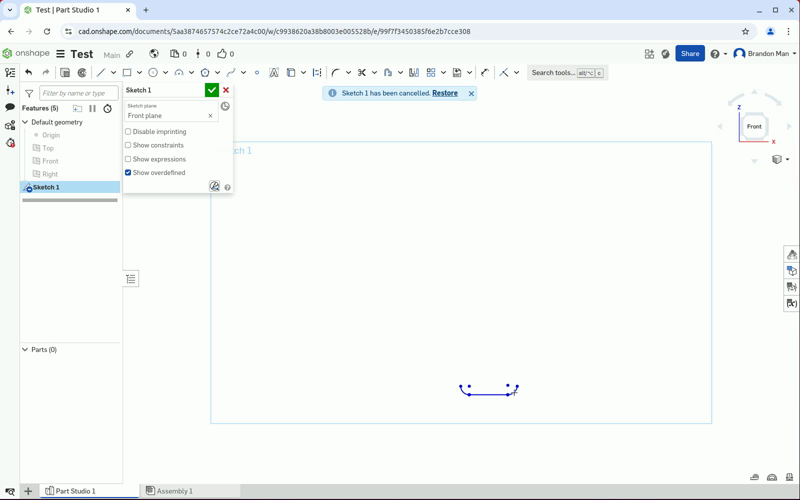
mouse_move(517, 386)
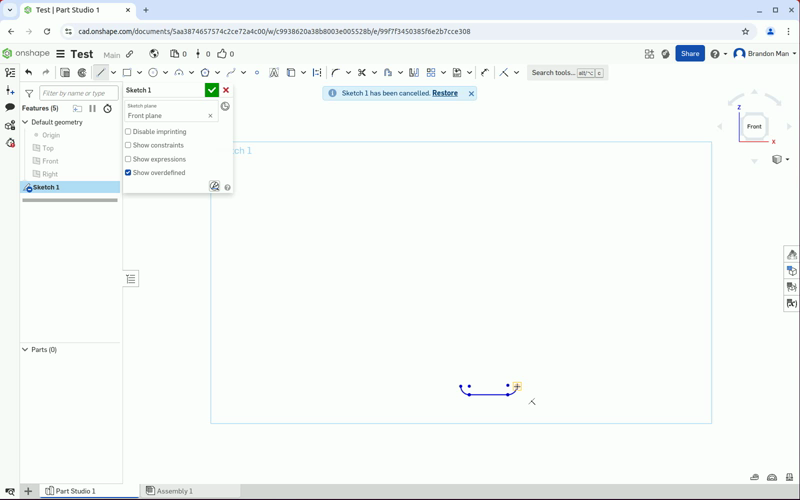
click(517, 386)
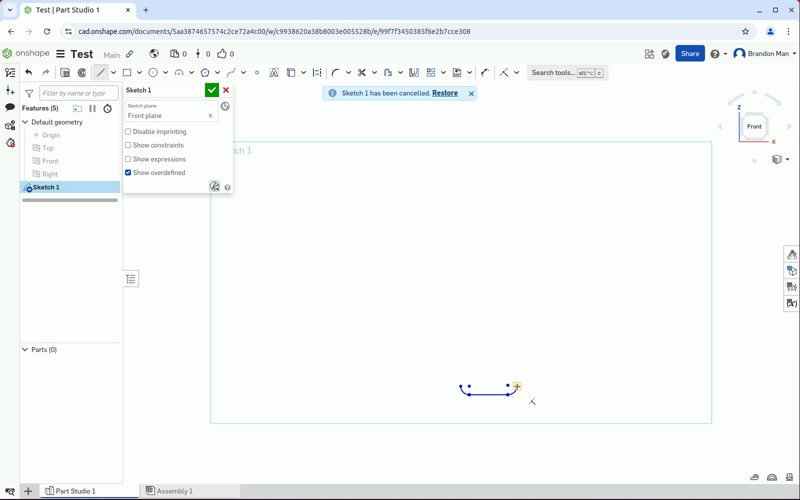
key_down(shift)
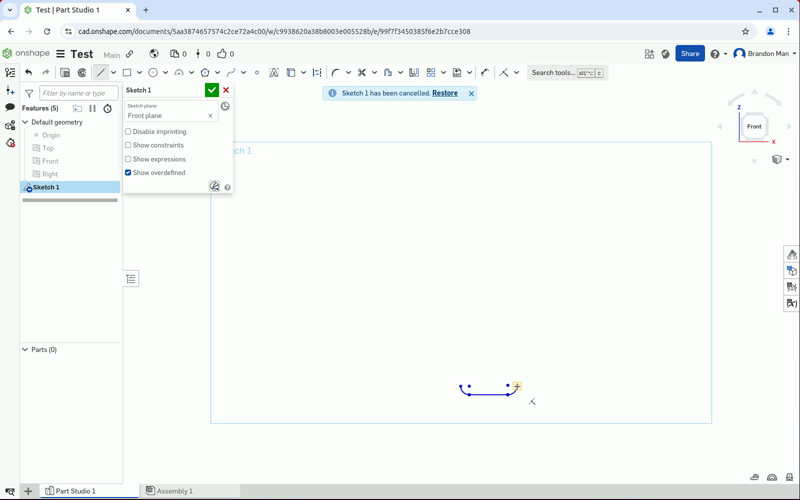
mouse_move(517, 291)
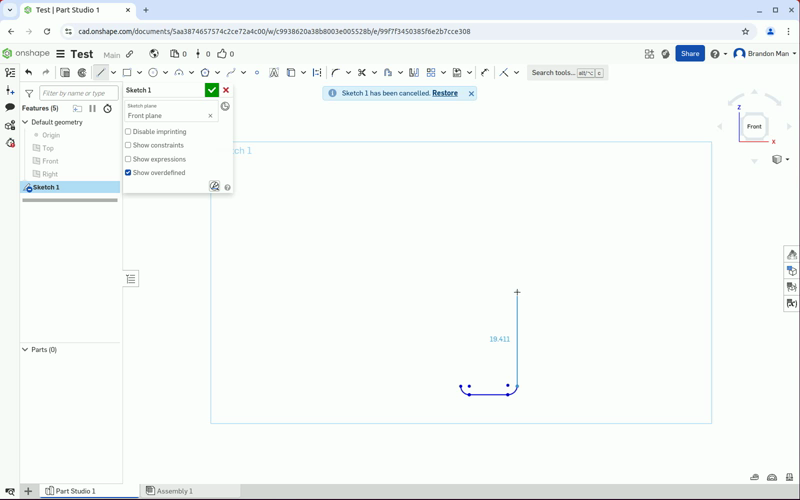
click(517, 291)
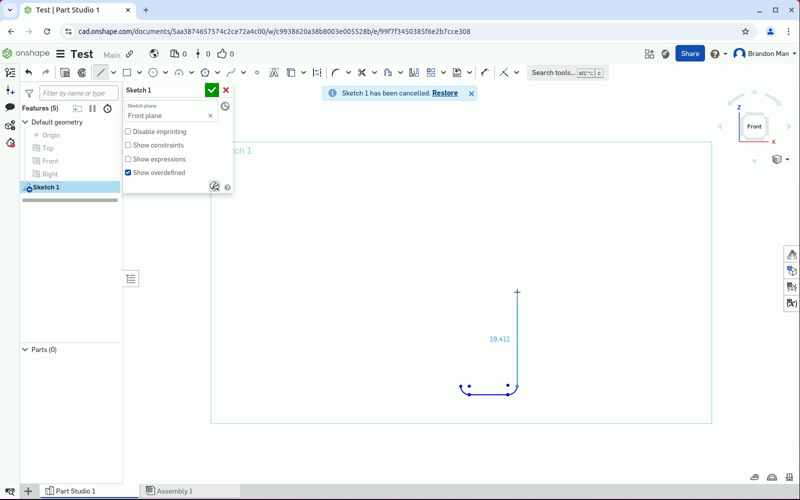
key_up(shift)
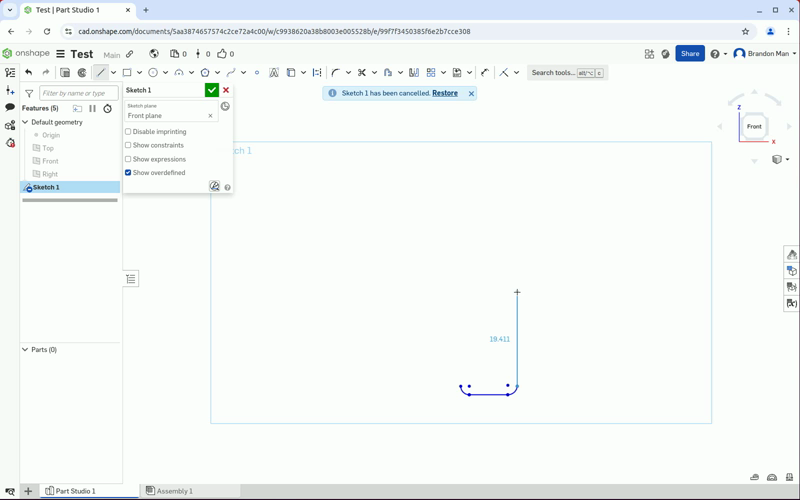
key(esc)
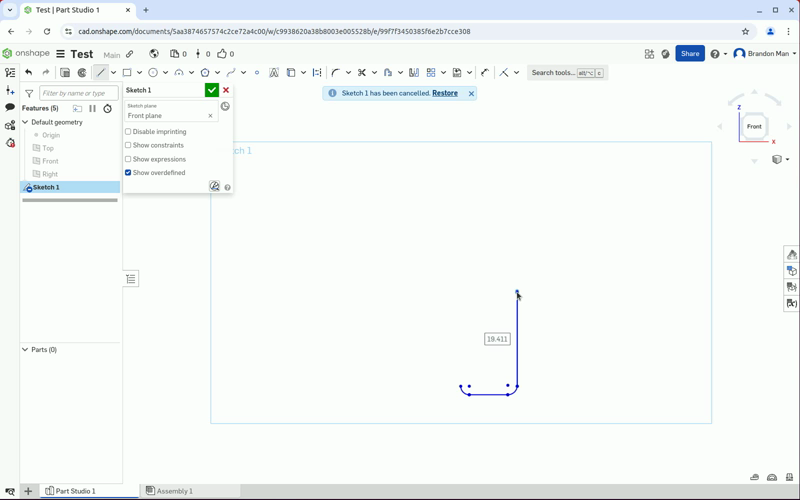
key(a)
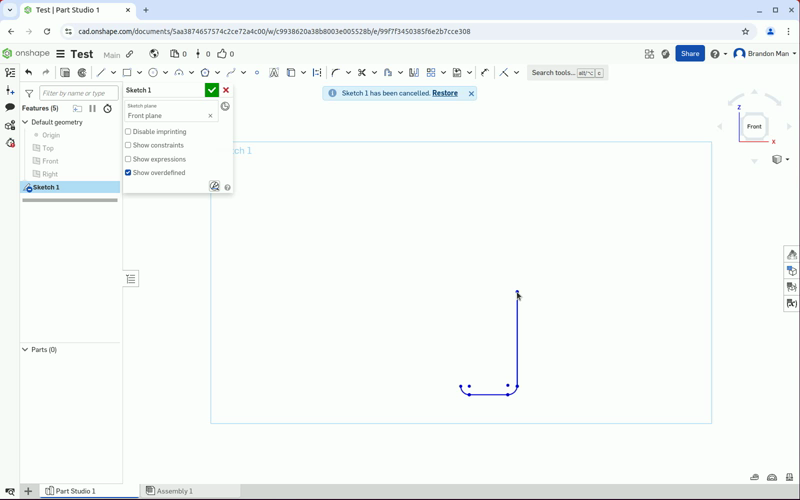
mouse_move(517, 291)
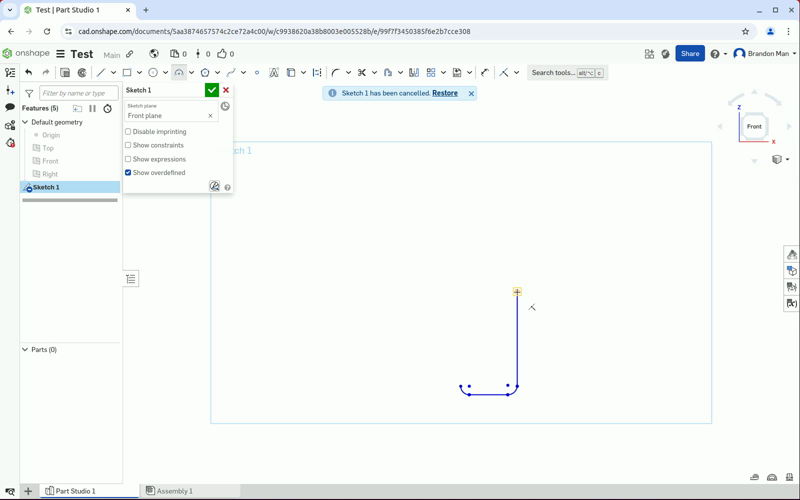
click(517, 291)
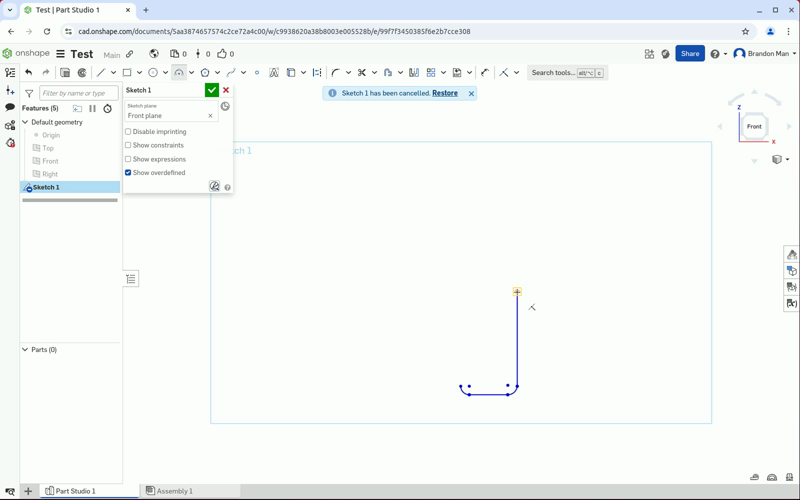
key_down(shift)
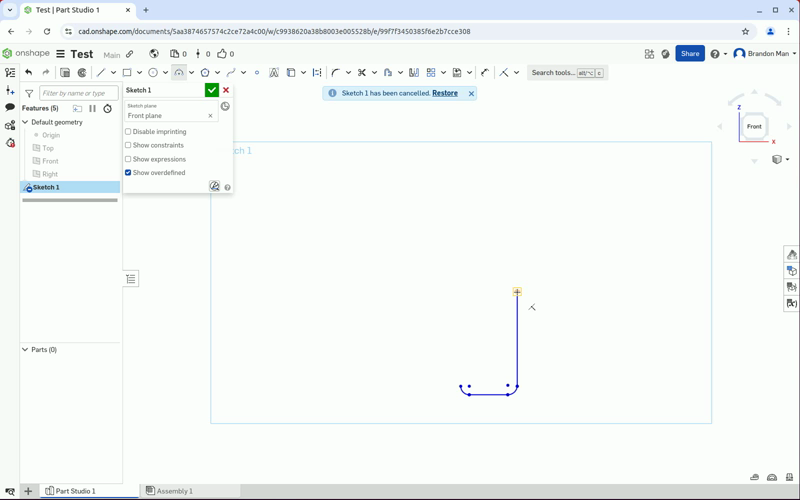
mouse_move(507, 282)
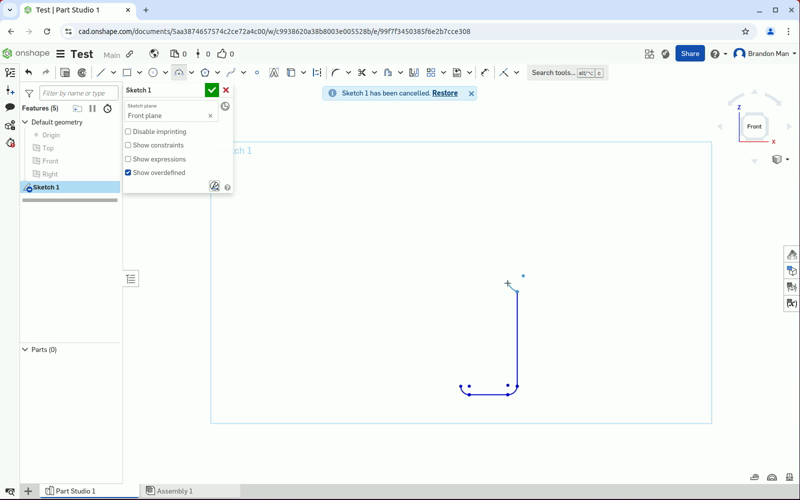
click(507, 282)
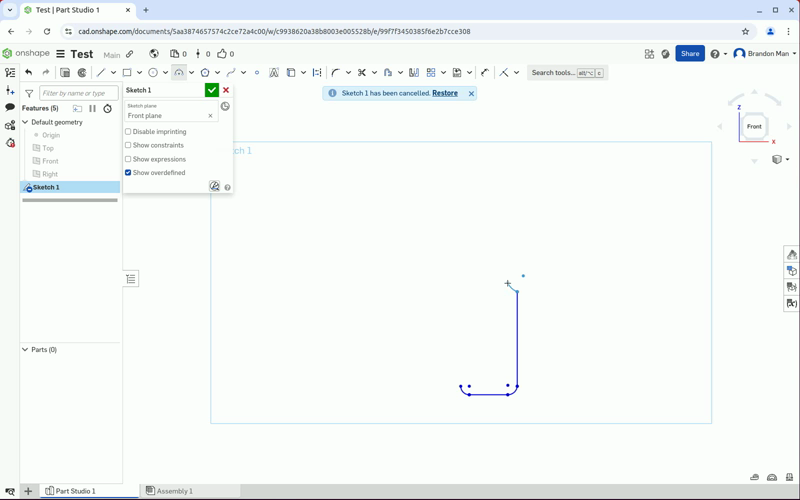
mouse_move(514, 285)
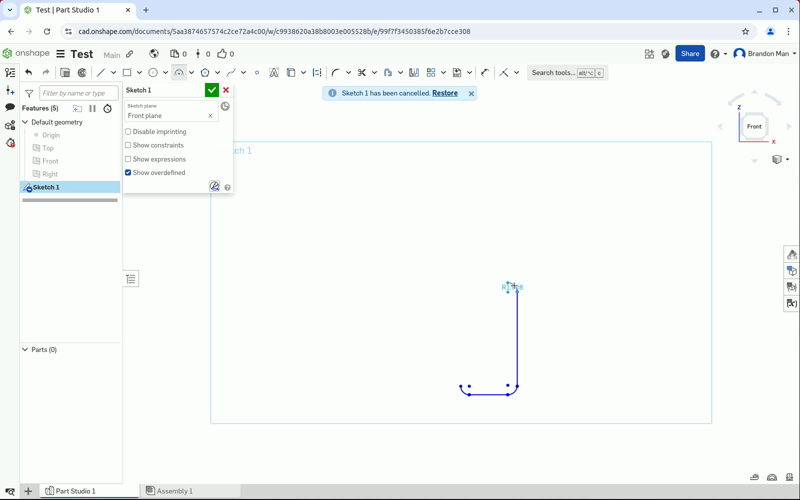
click(514, 285)
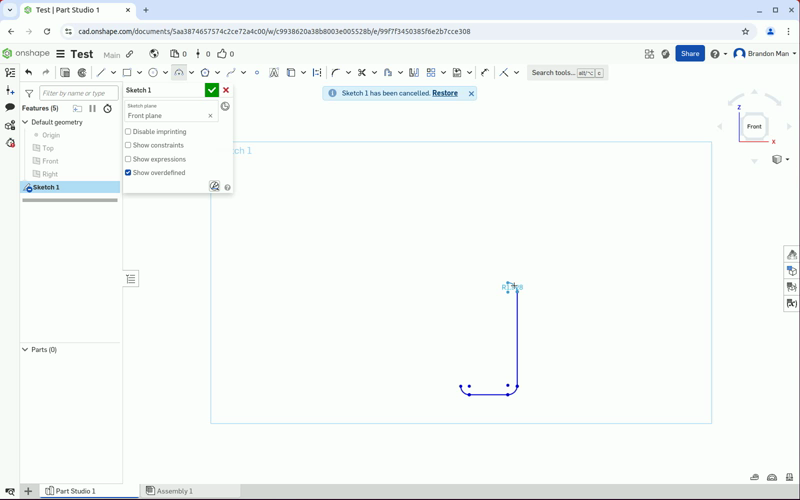
key_up(shift)
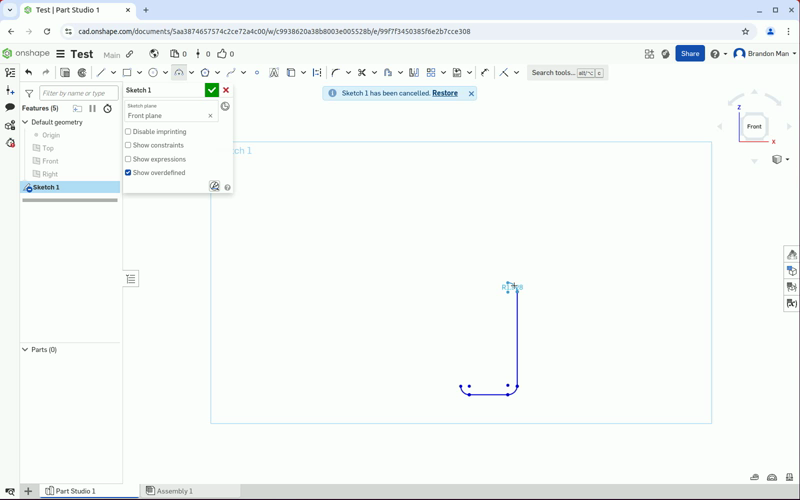
key(esc)
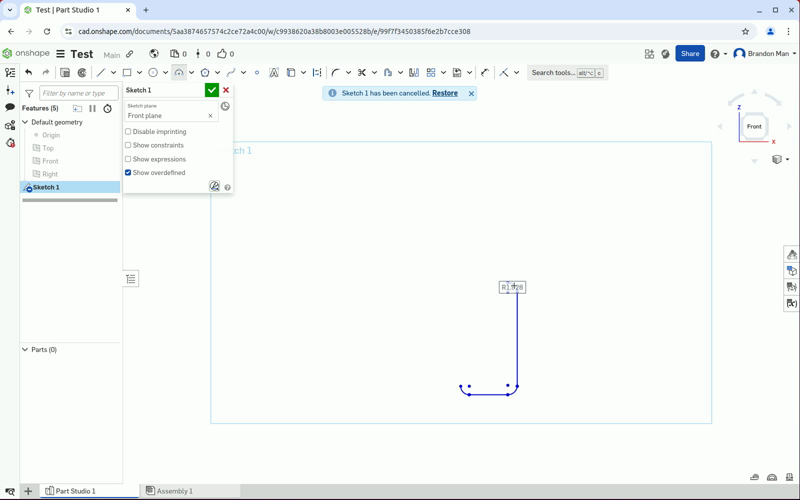
key(l)
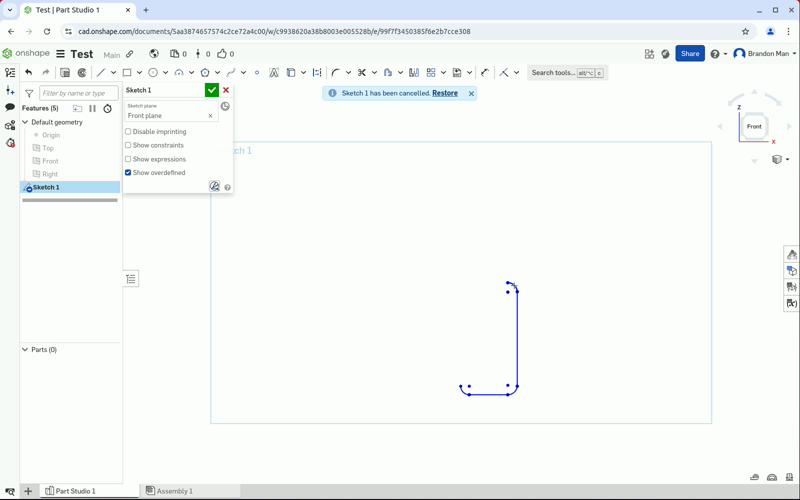
mouse_move(507, 282)
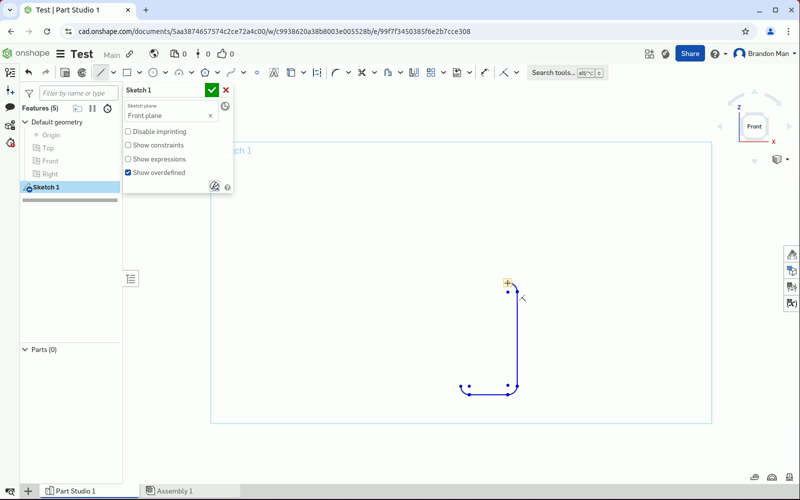
click(507, 282)
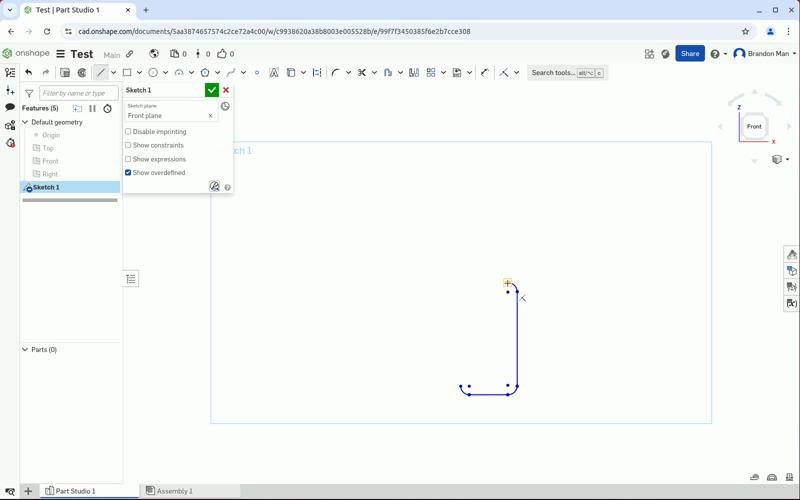
key_down(shift)
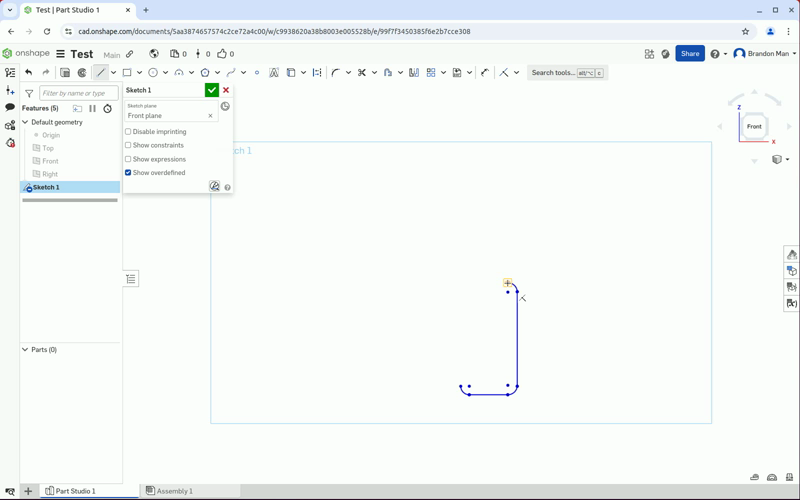
mouse_move(537, 282)
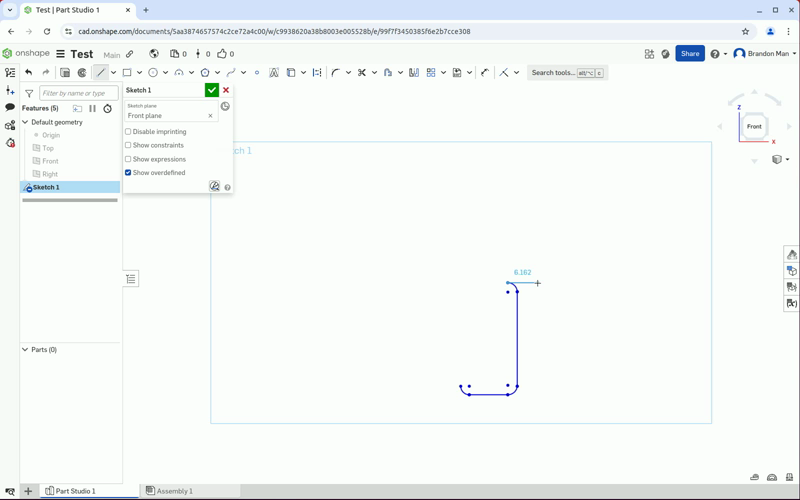
mouse_move(469, 282)
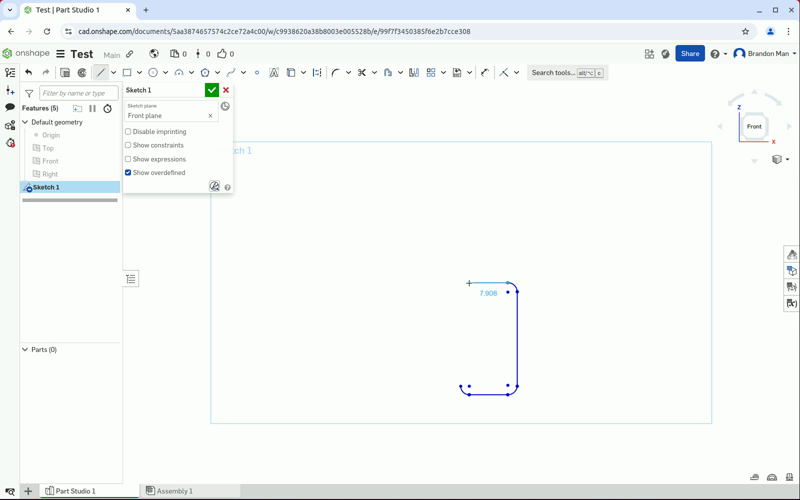
click(469, 282)
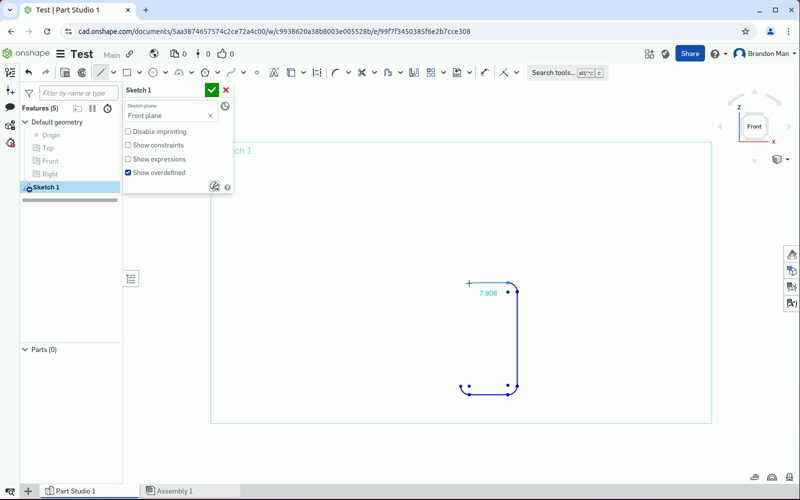
key_up(shift)
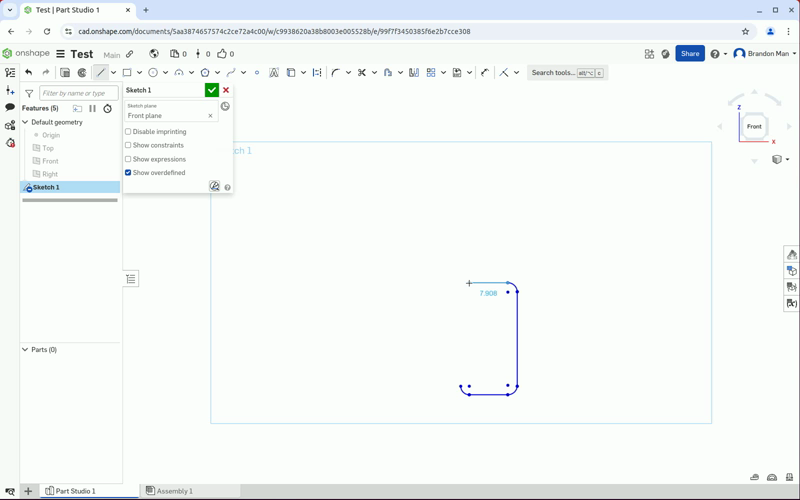
key(esc)
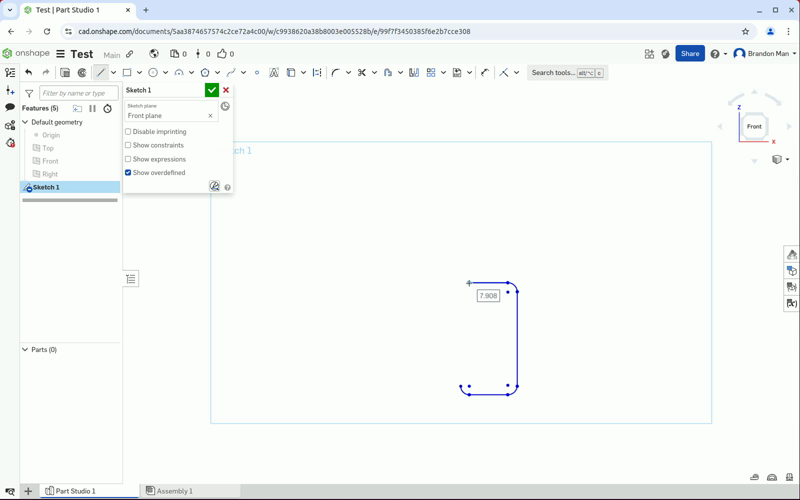
key(a)
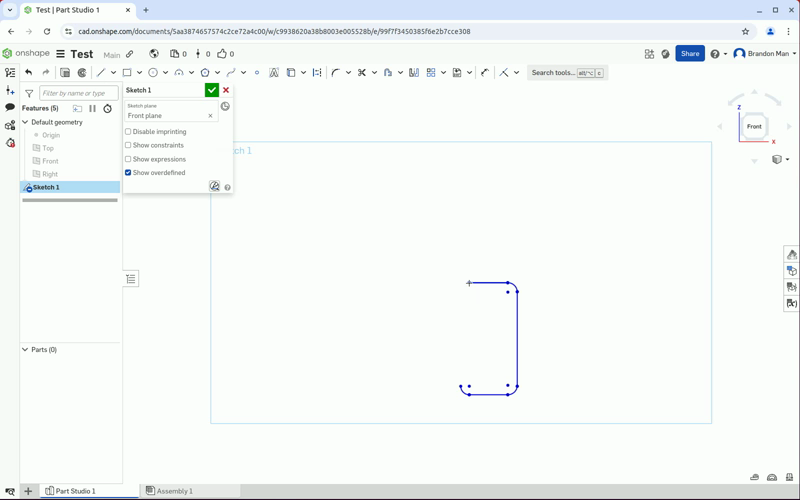
mouse_move(469, 282)
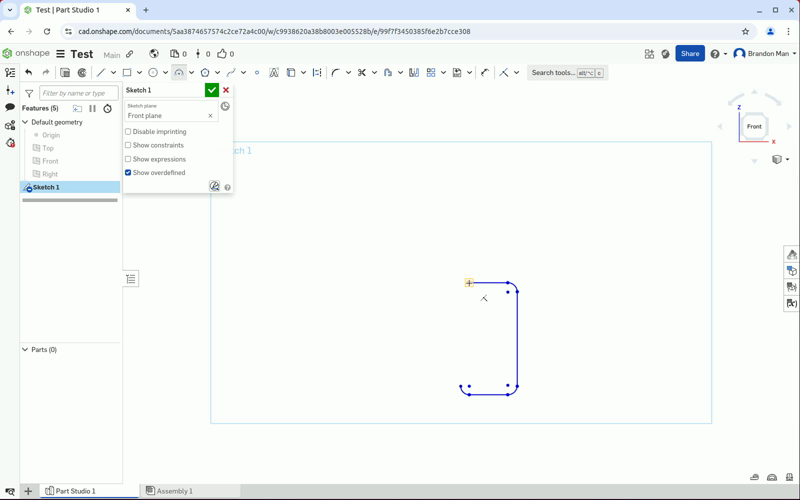
click(469, 282)
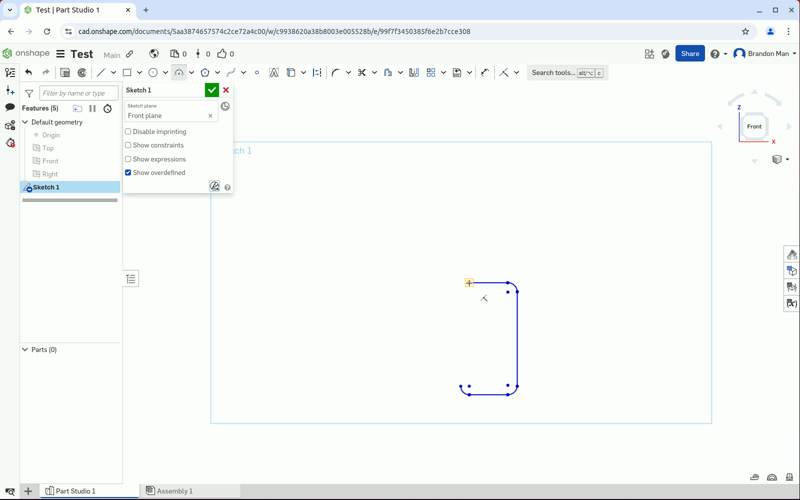
key_down(shift)
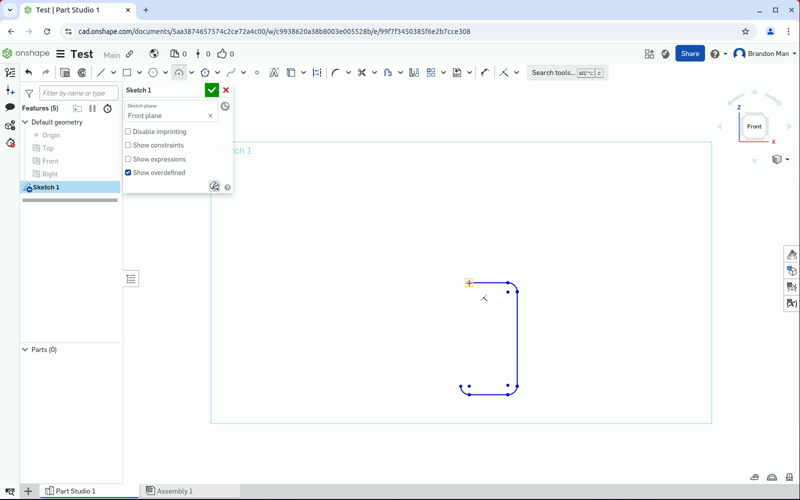
mouse_move(460, 291)
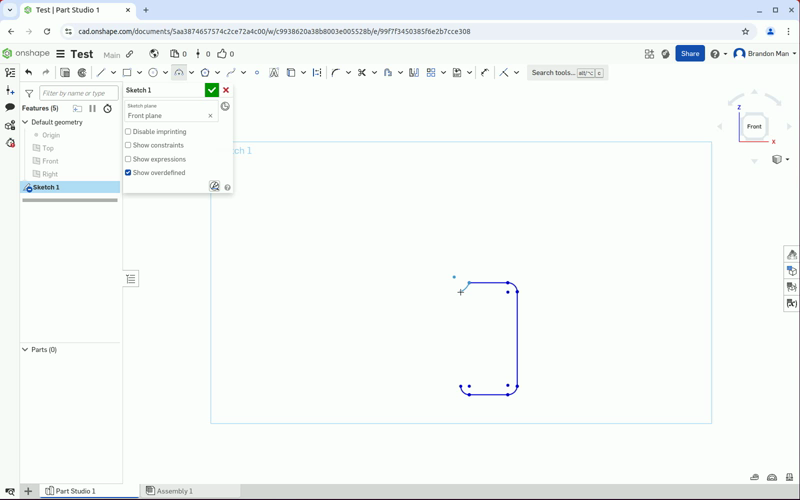
click(460, 291)
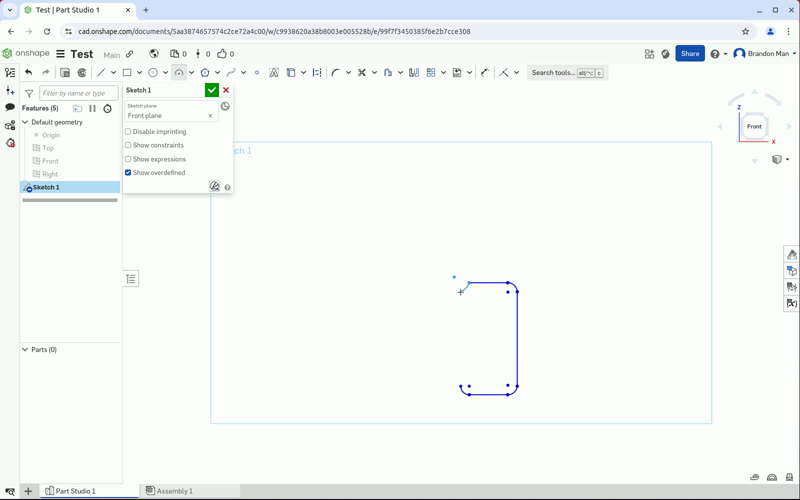
mouse_move(463, 285)
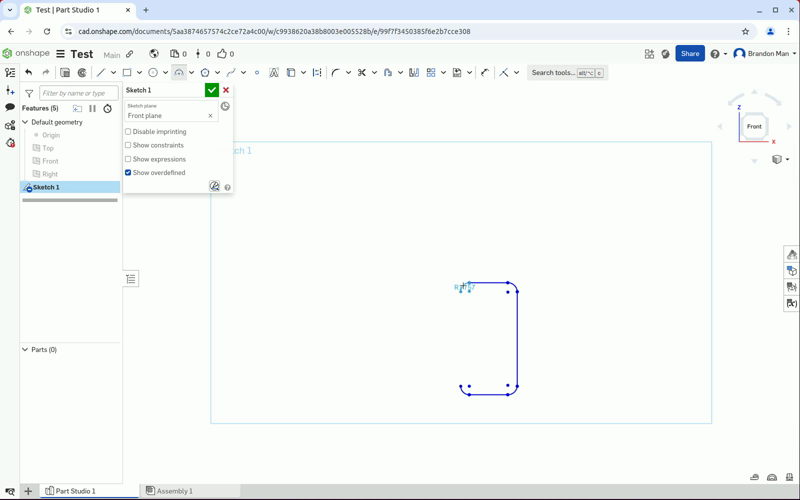
click(463, 285)
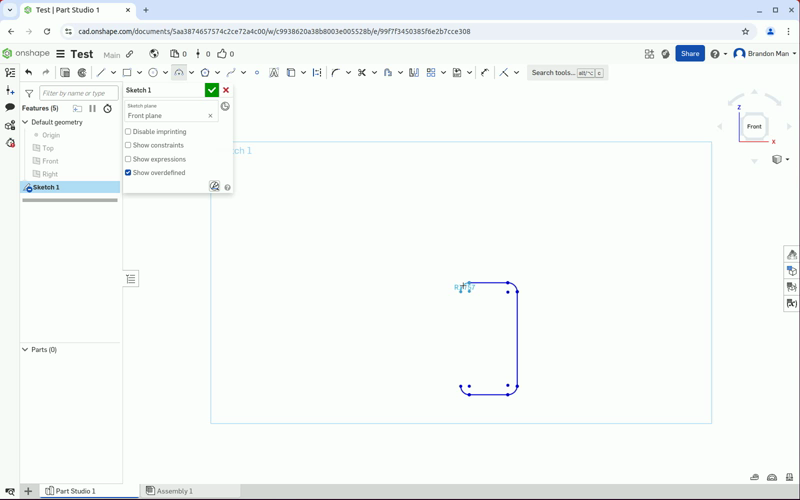
key_up(shift)
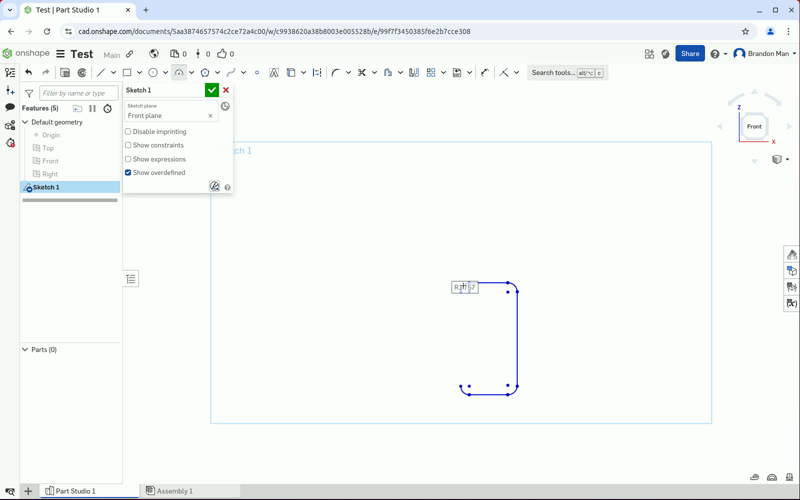
key(esc)
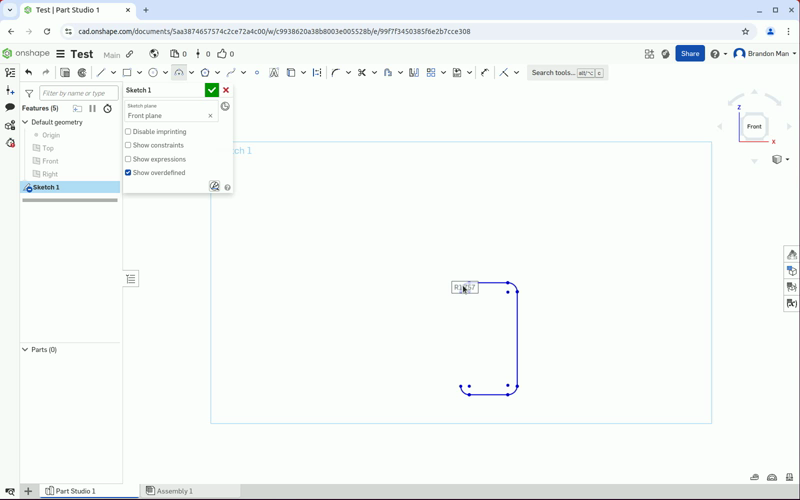
key(l)
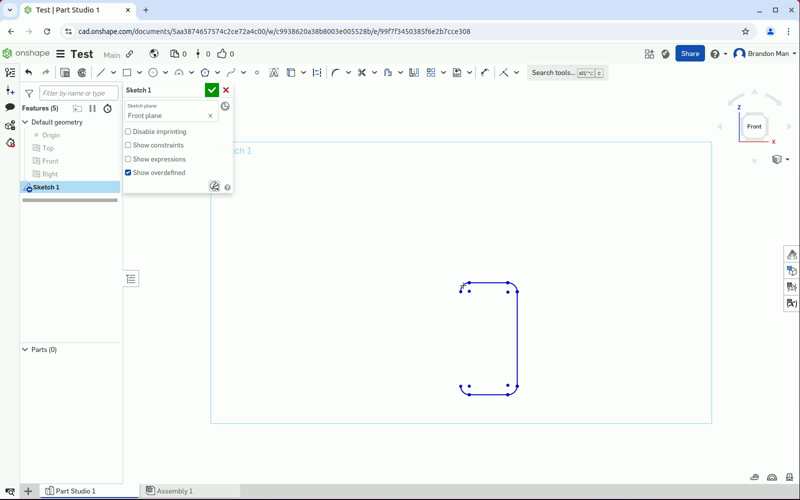
mouse_move(460, 291)
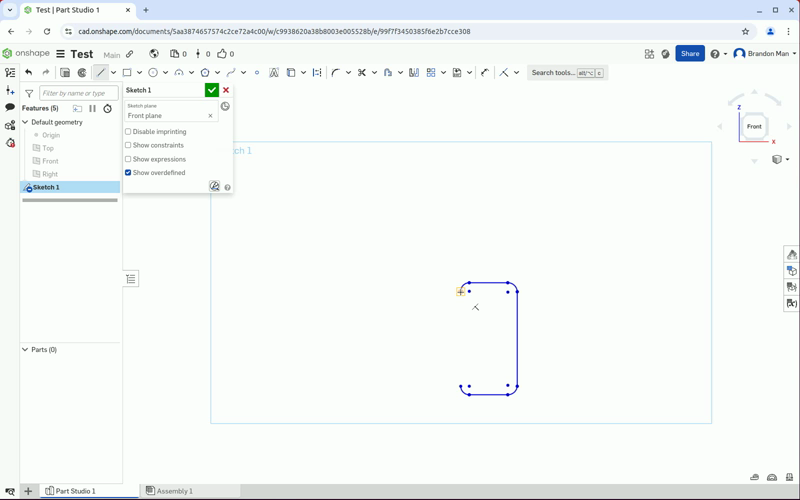
click(460, 291)
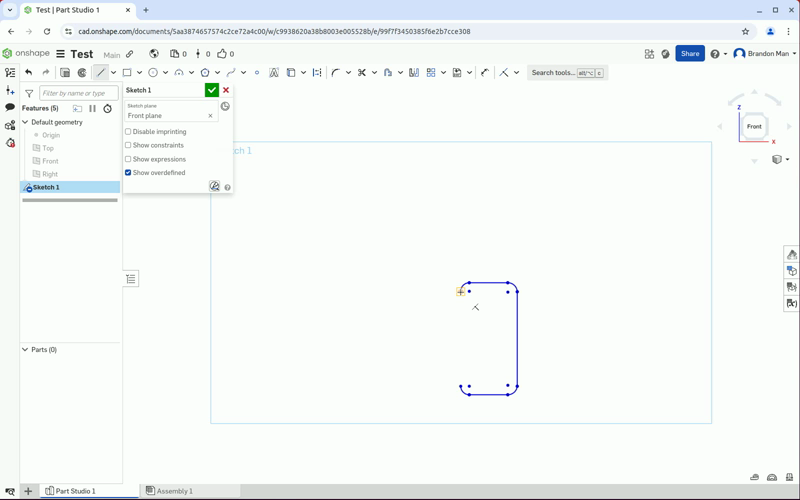
key_down(shift)
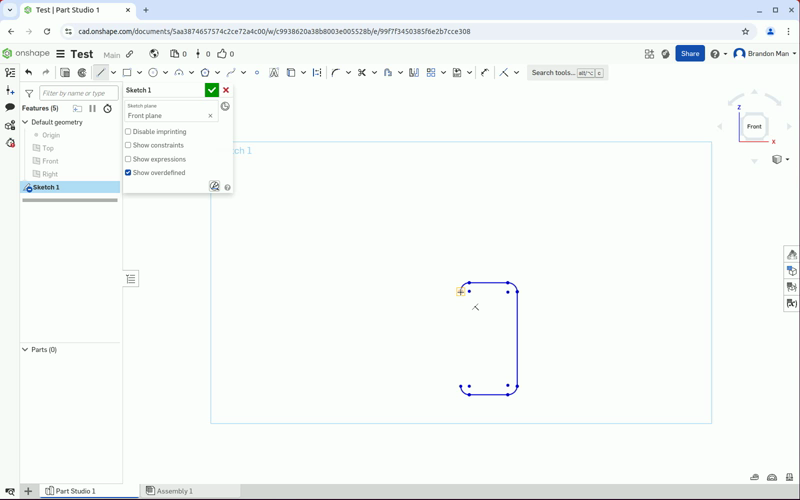
mouse_move(460, 386)
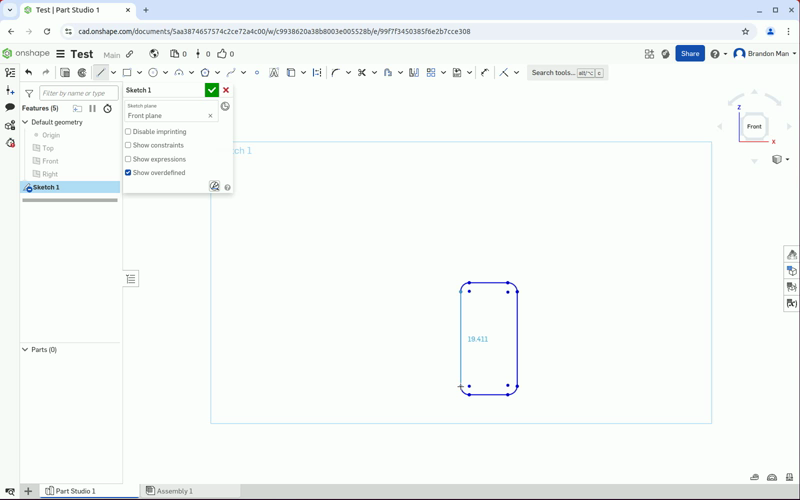
key_up(shift)
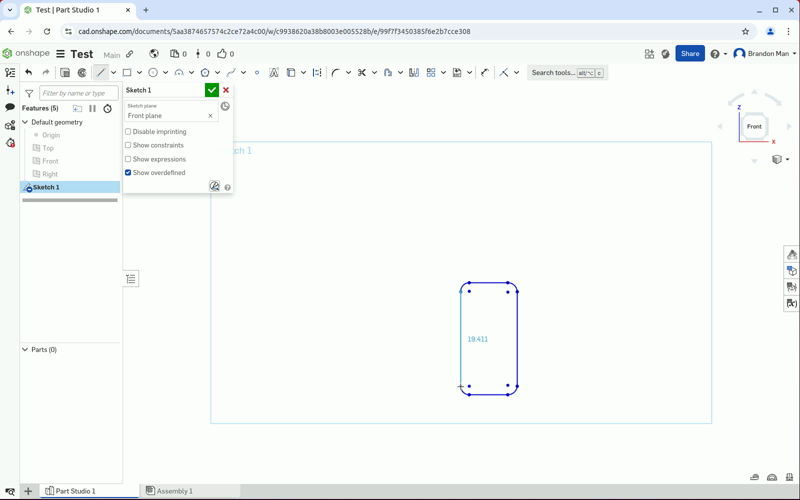
click(460, 386)
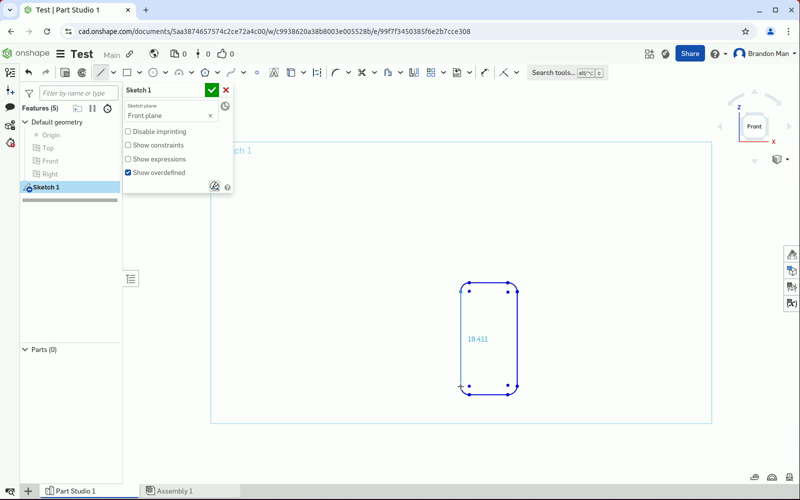
key(esc)
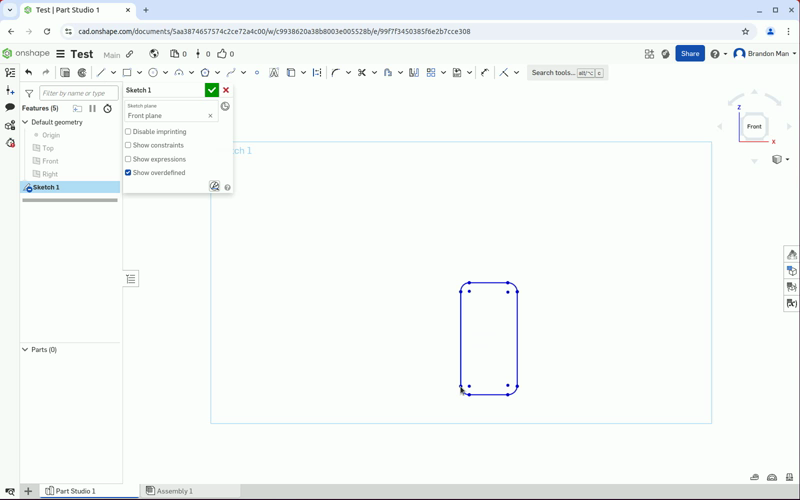
mouse_move(480, 321)
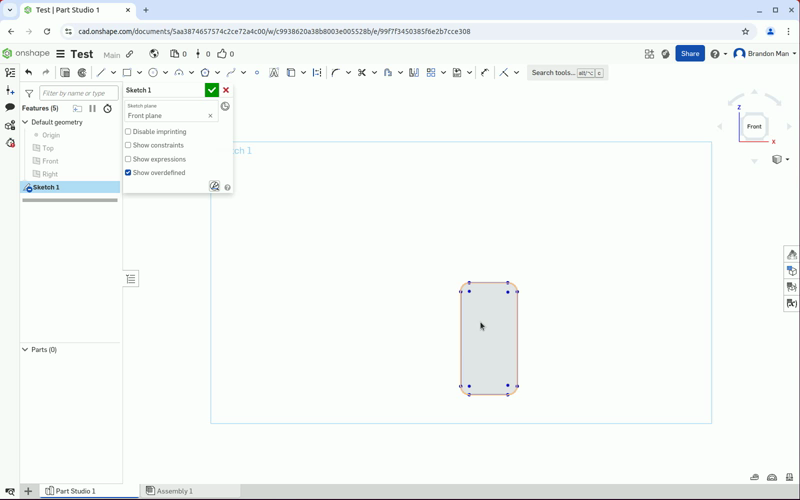
click(480, 321)
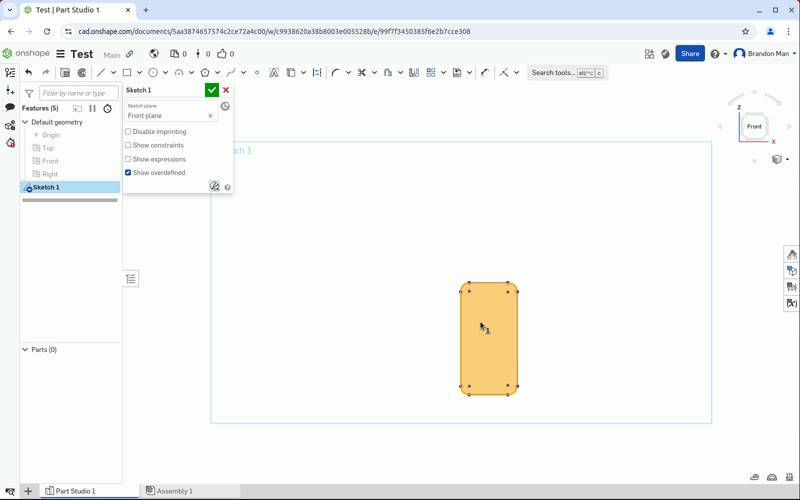
mouse_move(73, 352)
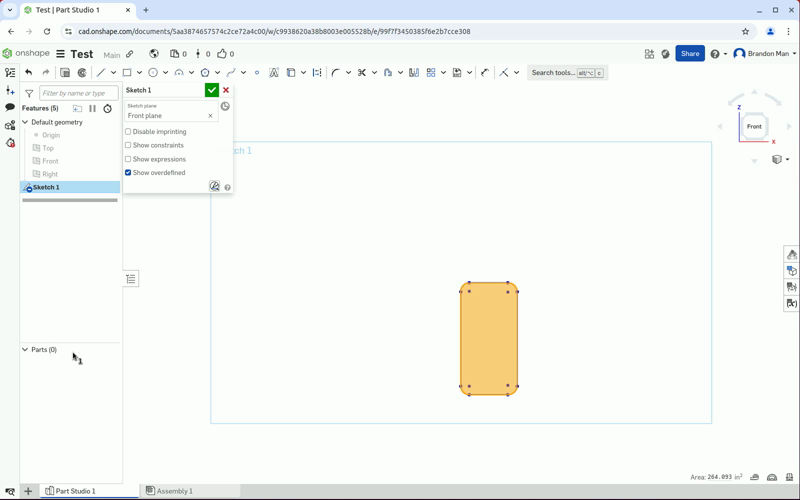
key(shift+y)
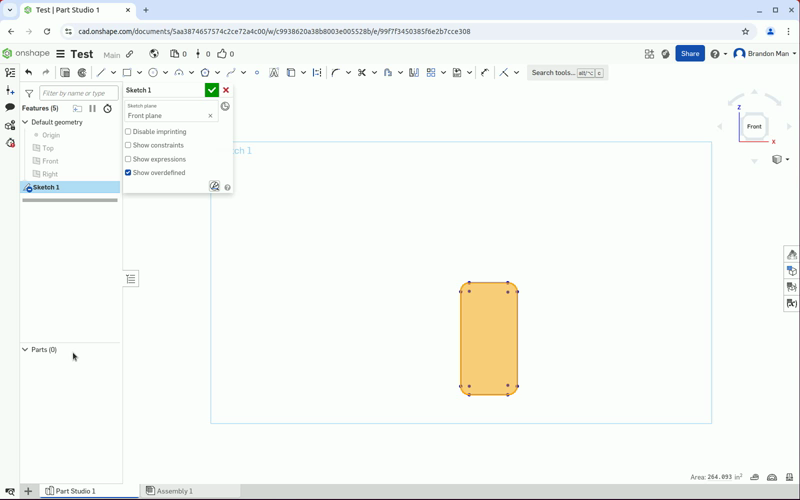
key(shift+e)
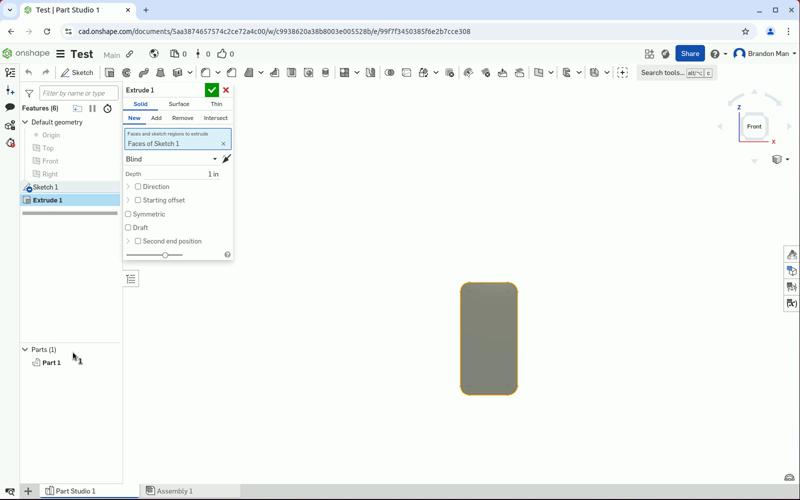
mouse_move(143, 106)
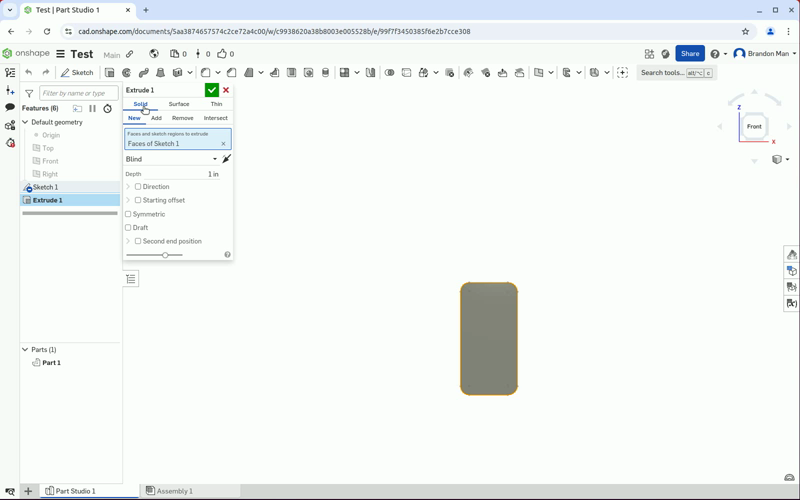
click(143, 106)
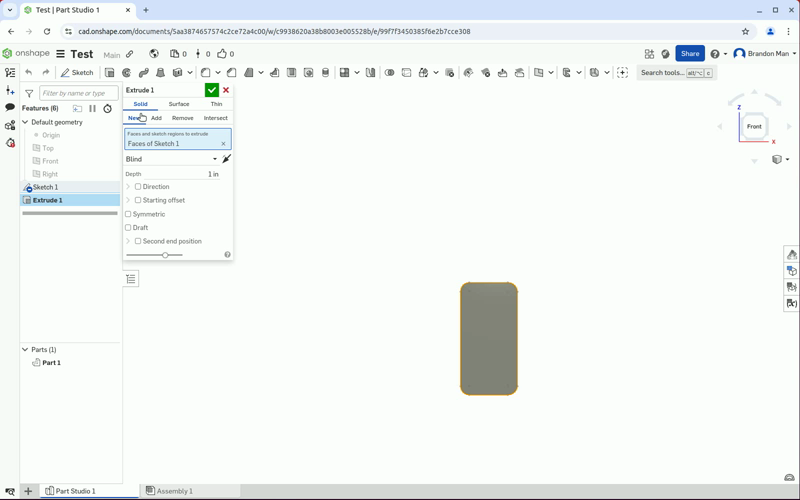
mouse_move(137, 120)
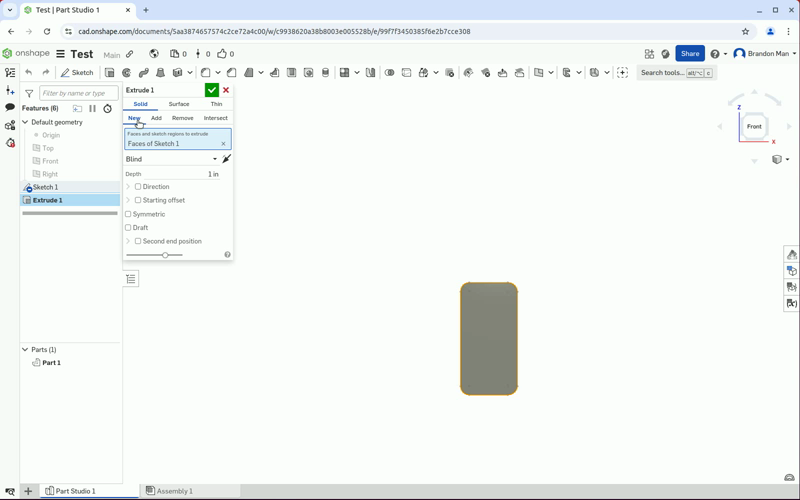
click(137, 120)
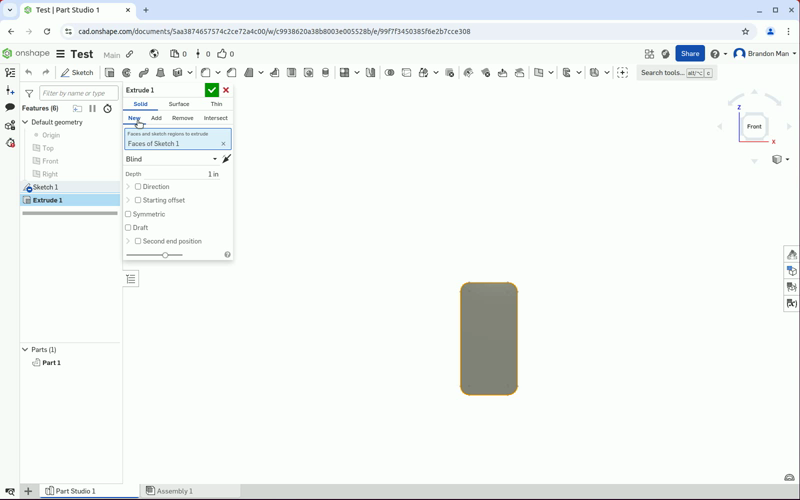
key(tab, 4)
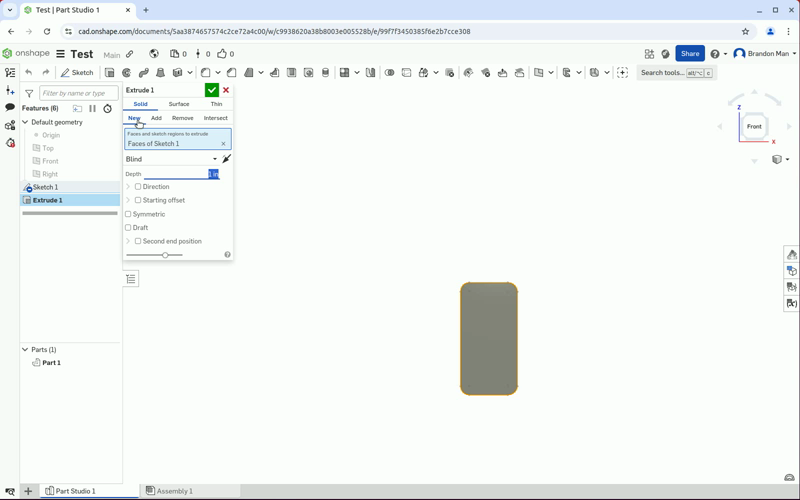
text(3.611)
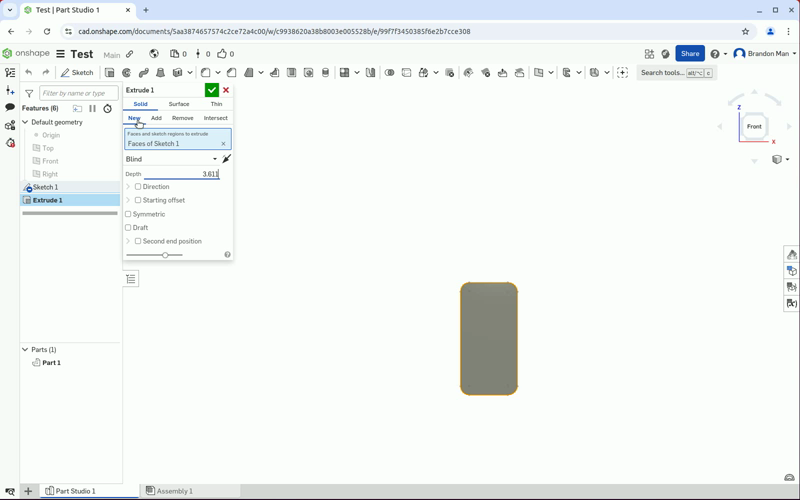
key(enter)
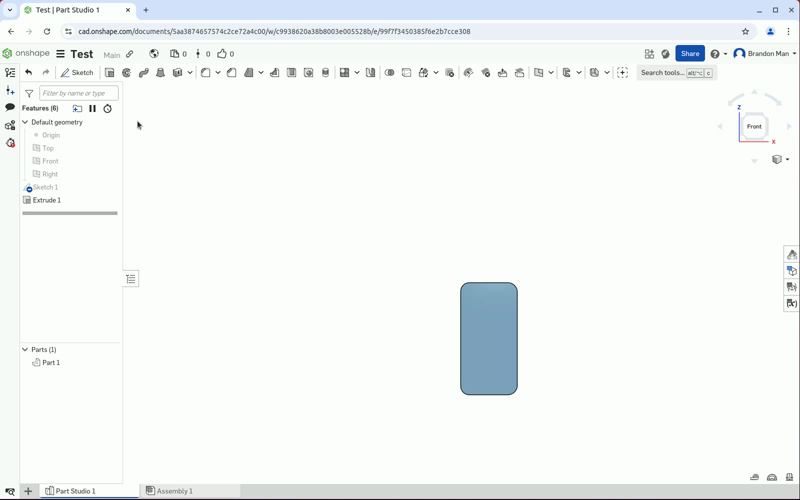
key(shift+h)
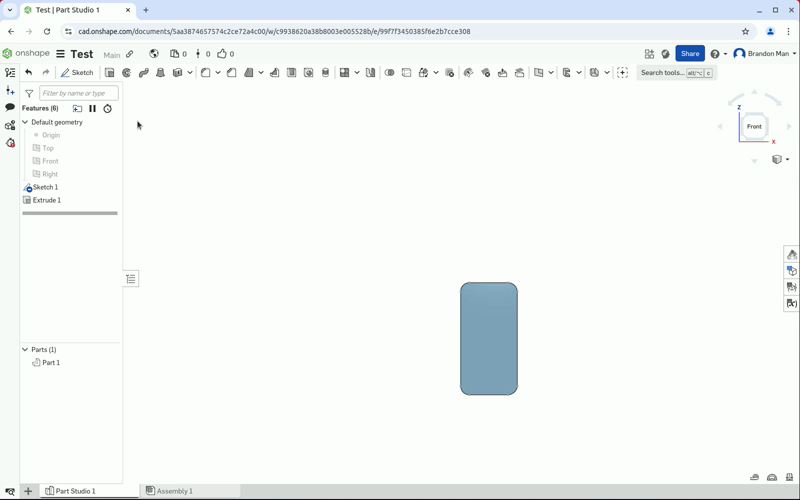
key(shift+h)
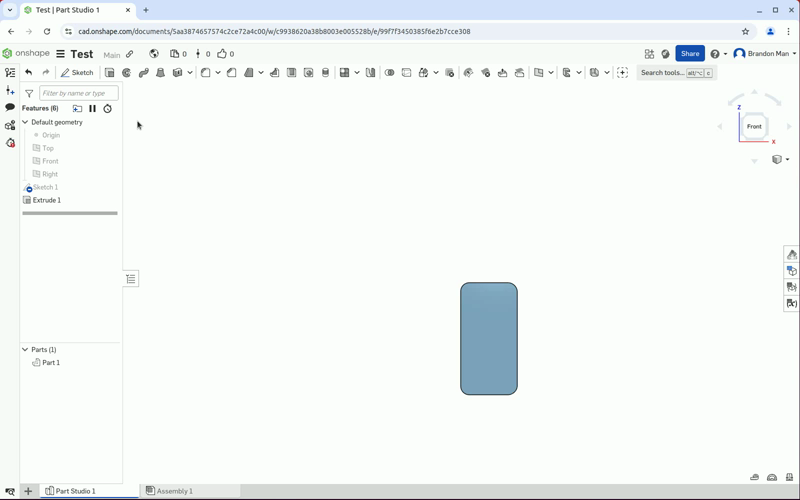
mouse_move(73, 189)
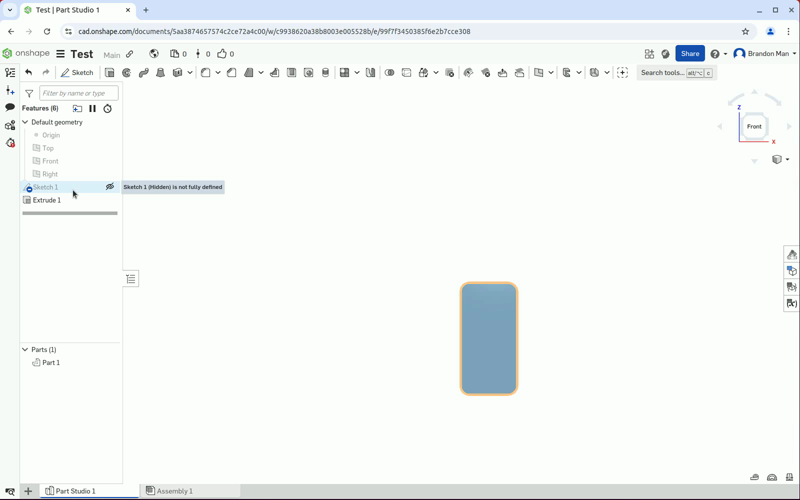
click(73, 189)
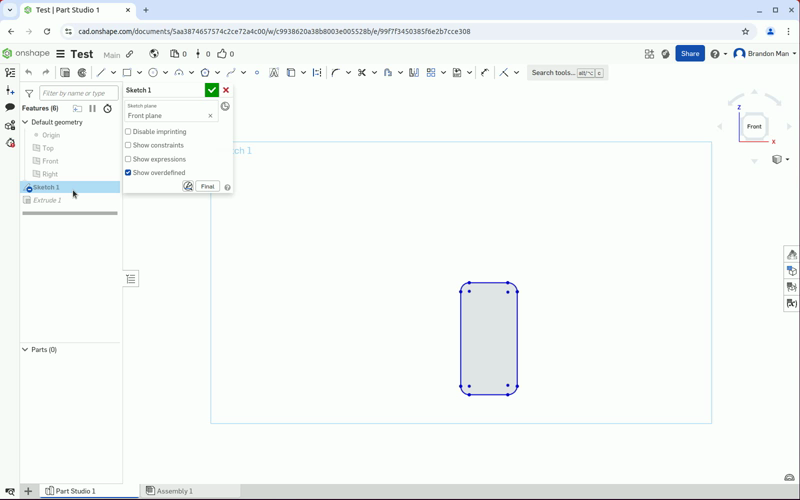
mouse_move(229, 92)
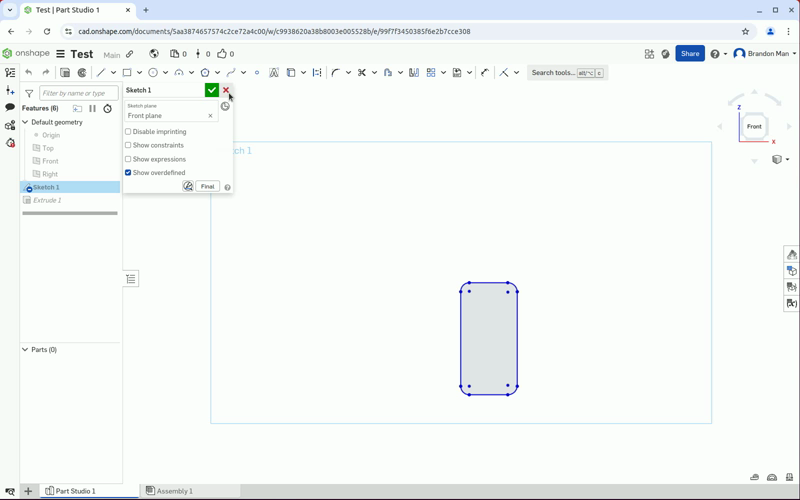
click(229, 92)
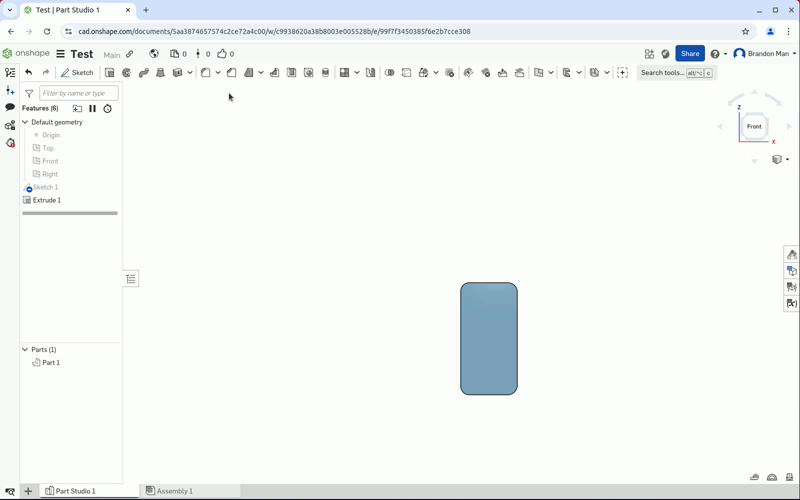
mouse_move(541, 75)
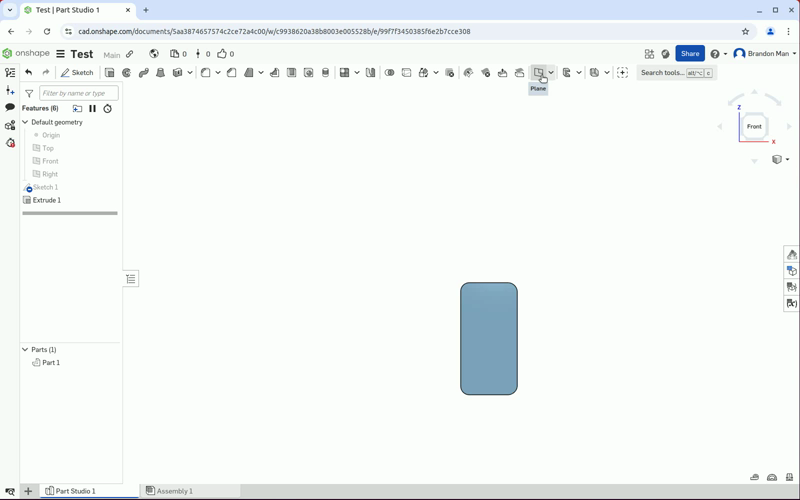
click(541, 75)
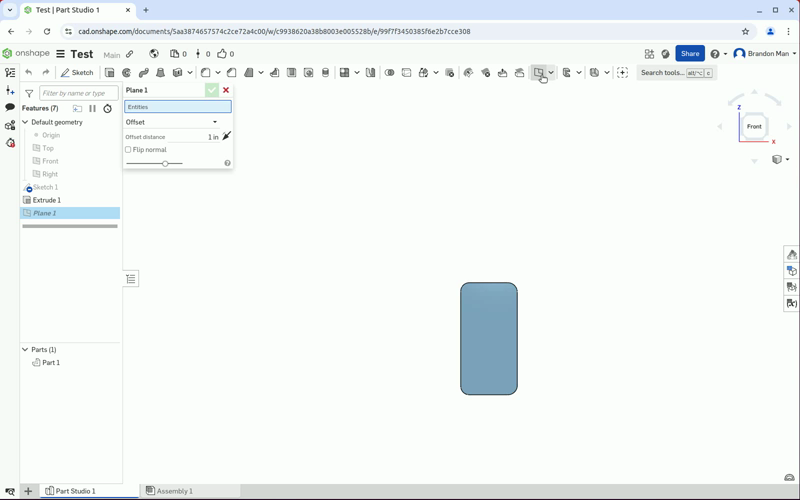
mouse_move(73, 163)
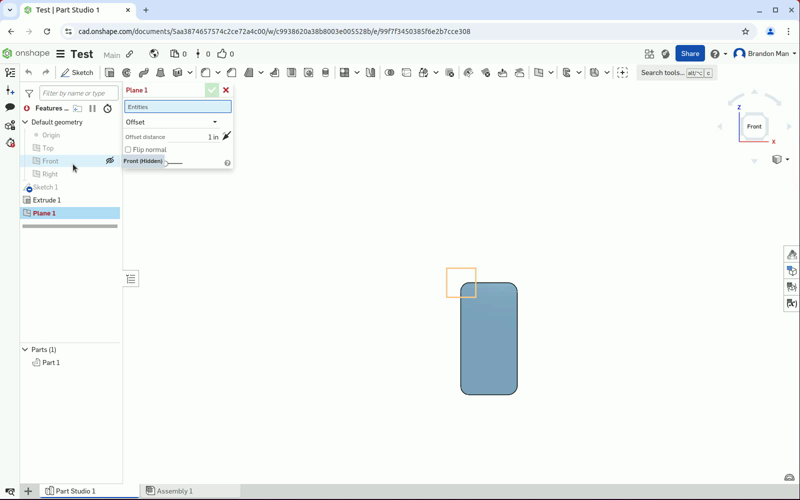
click(73, 163)
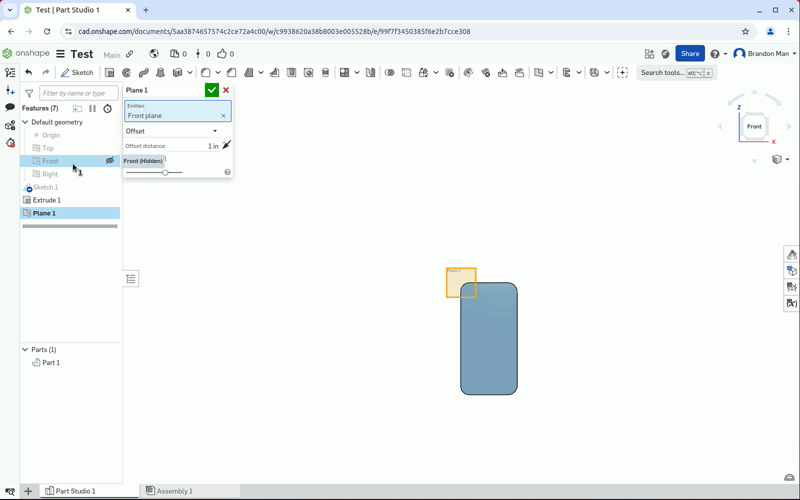
key(tab, 2)
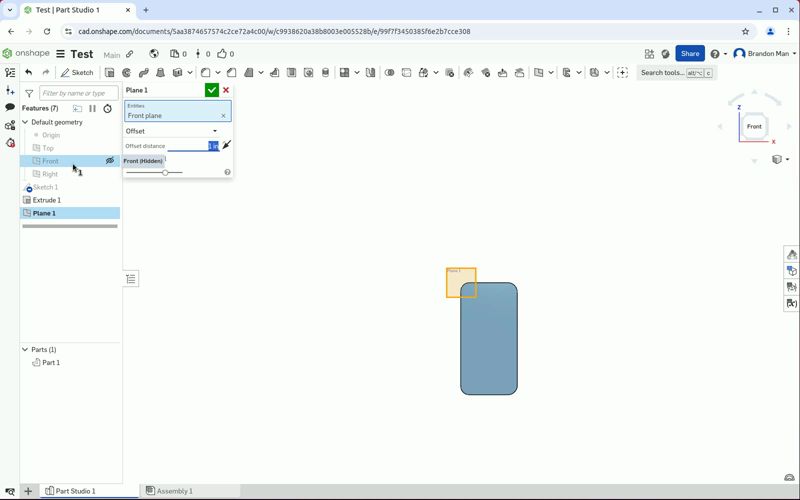
text(3.605)
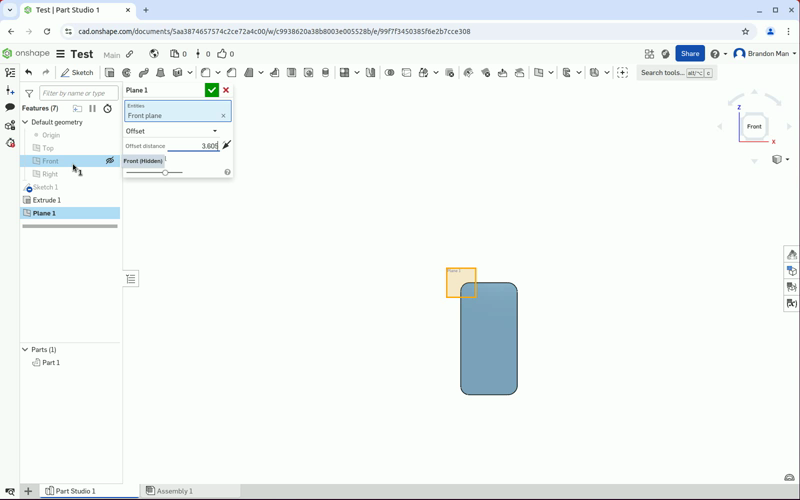
key(enter, 2)
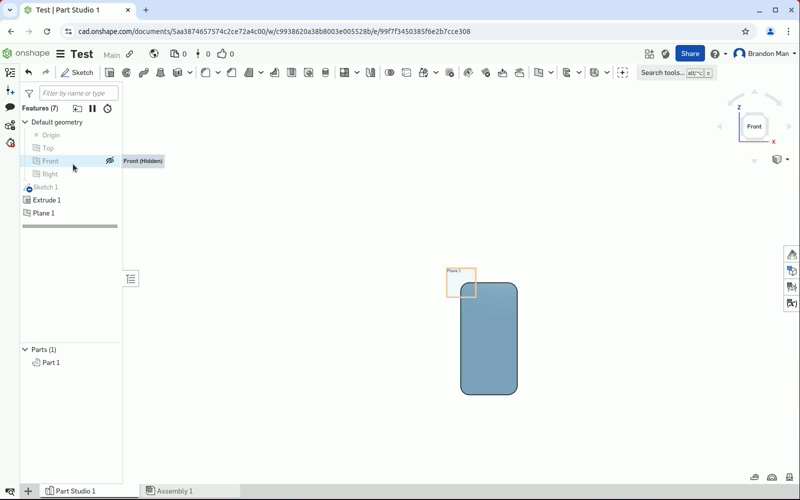
key(shift+s)
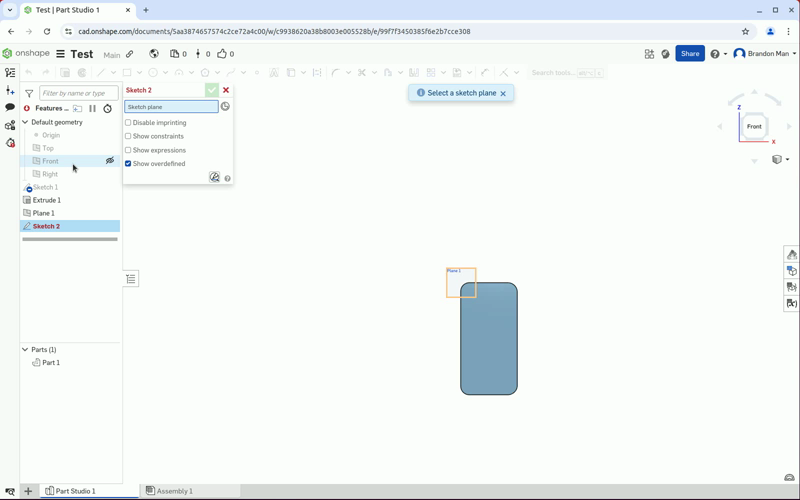
mouse_move(73, 215)
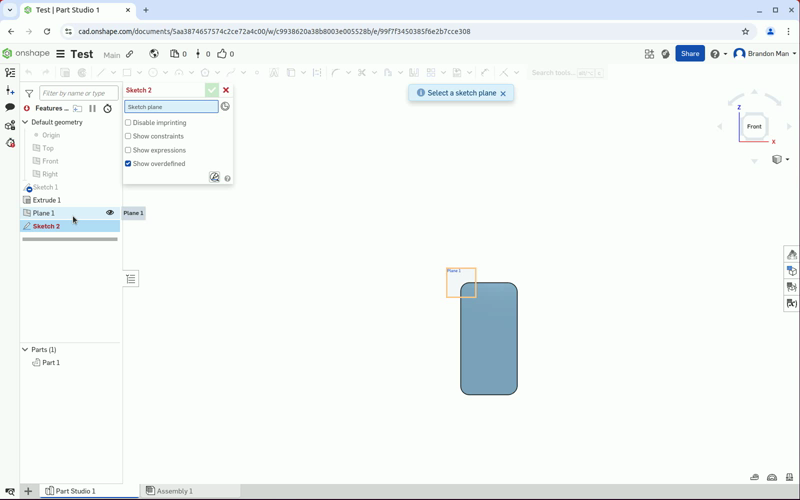
click(73, 215)
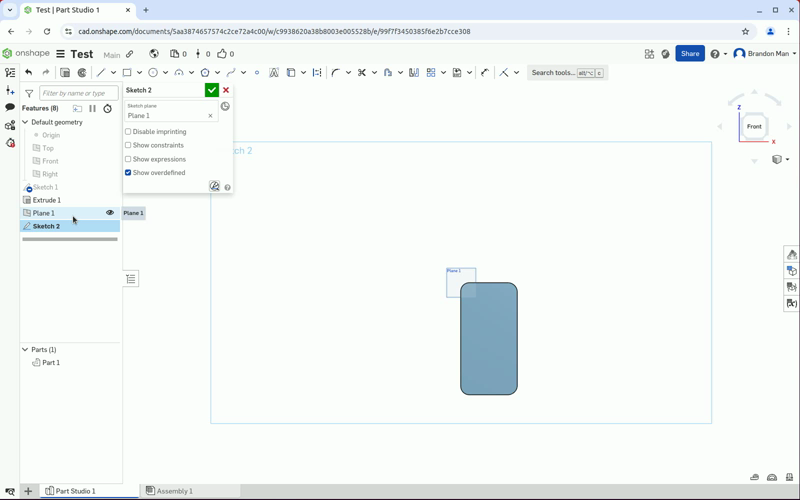
mouse_move(73, 352)
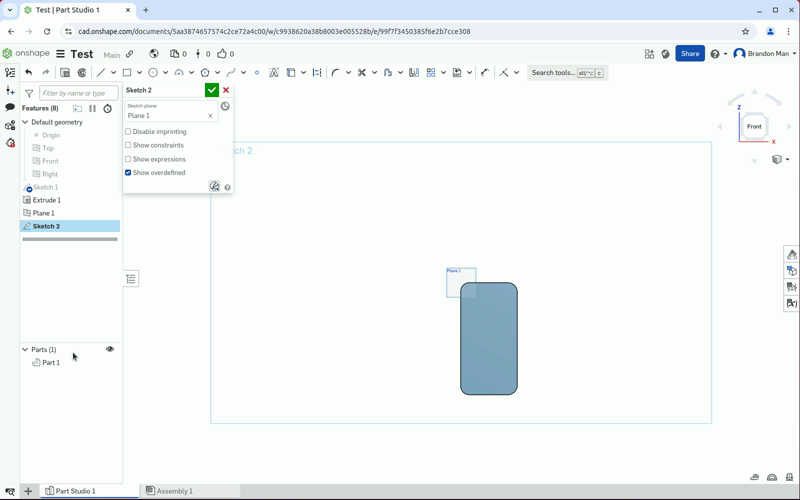
key(y)
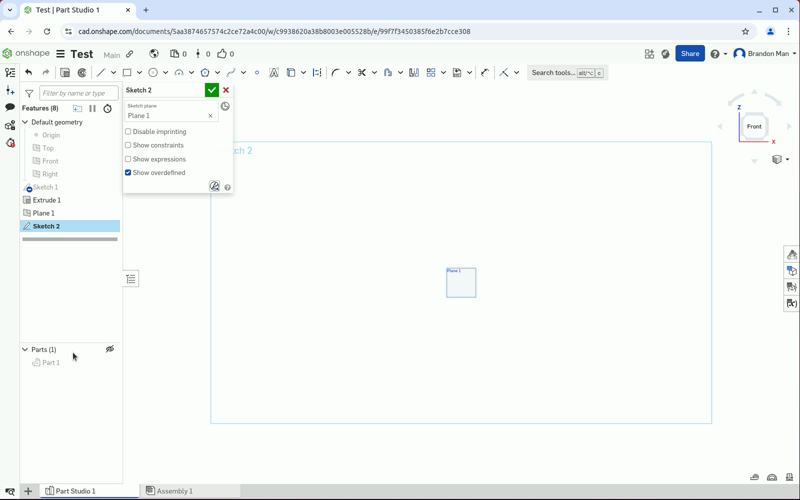
key(c)
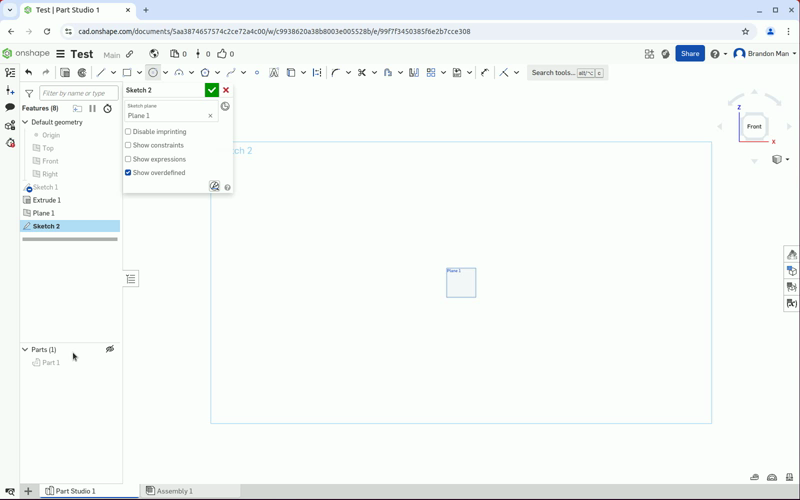
key_down(shift)
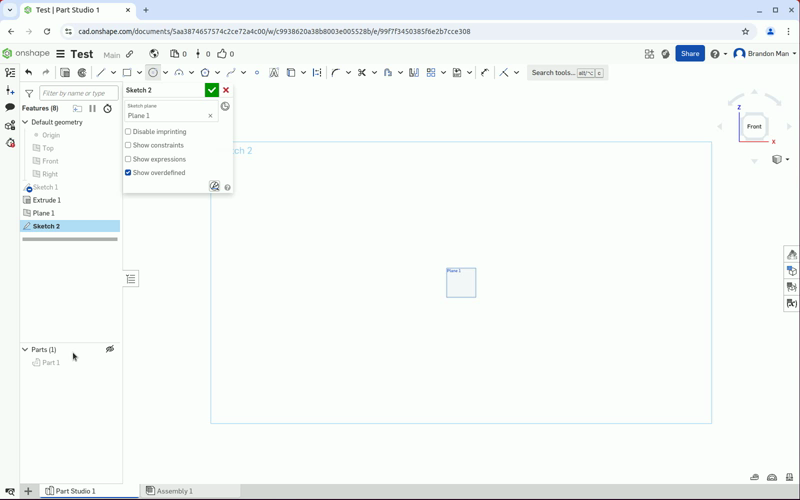
mouse_move(481, 303)
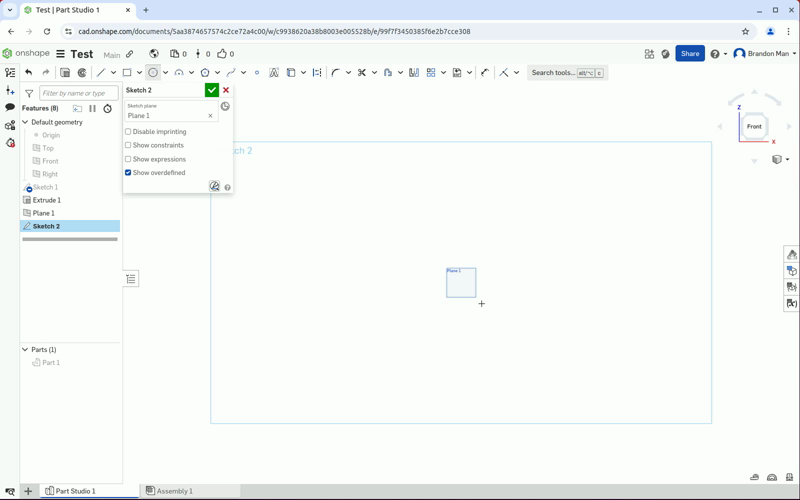
click(481, 303)
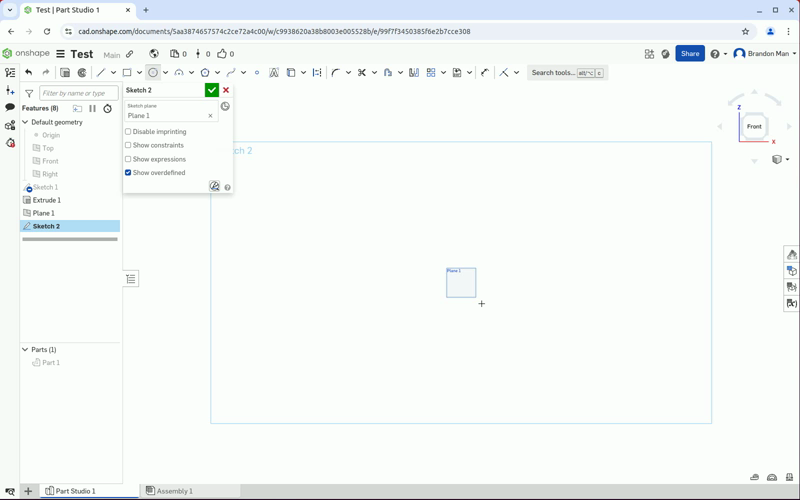
key_up(shift)
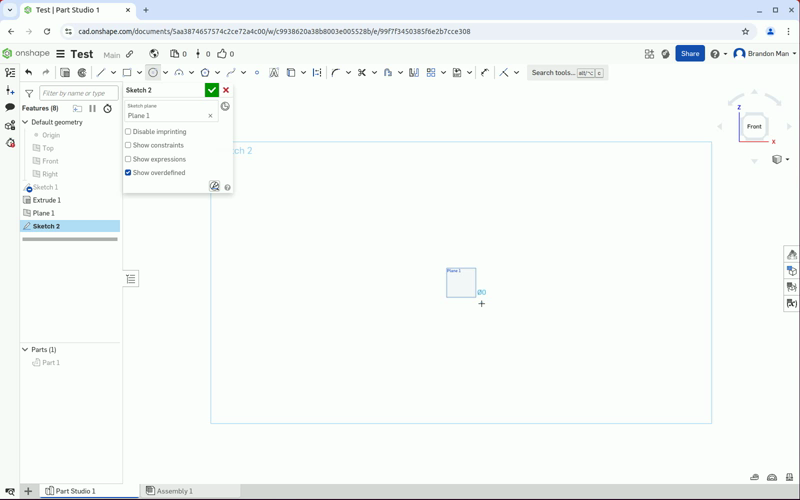
mouse_move(499, 303)
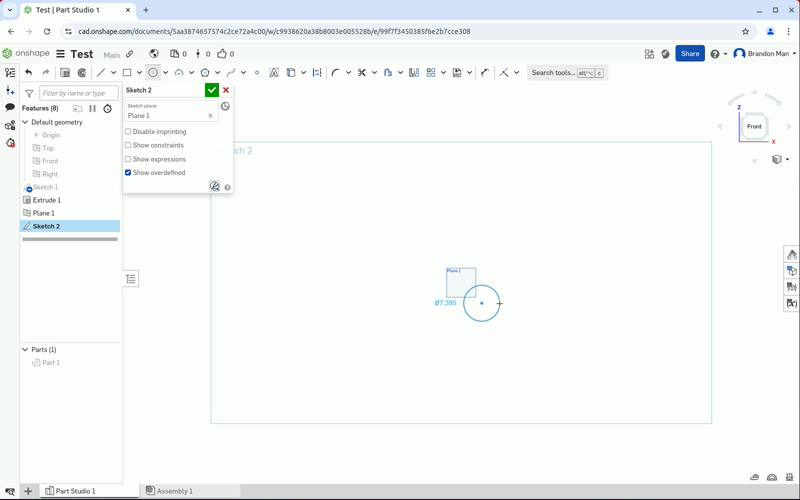
click(499, 303)
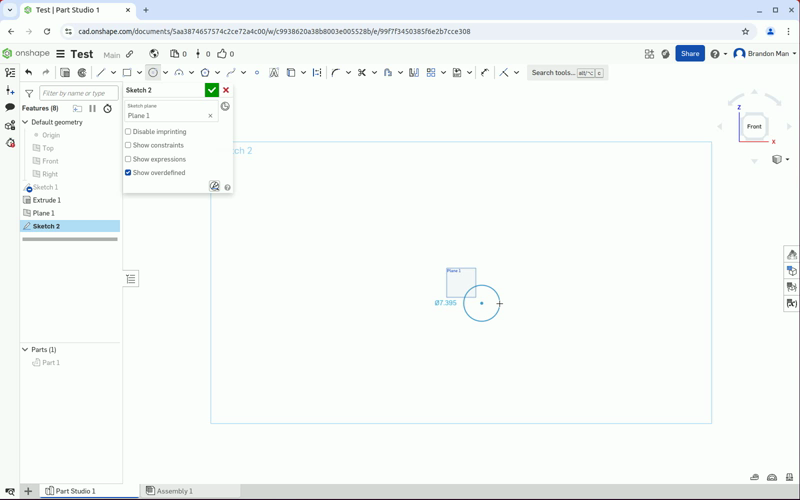
key(esc)
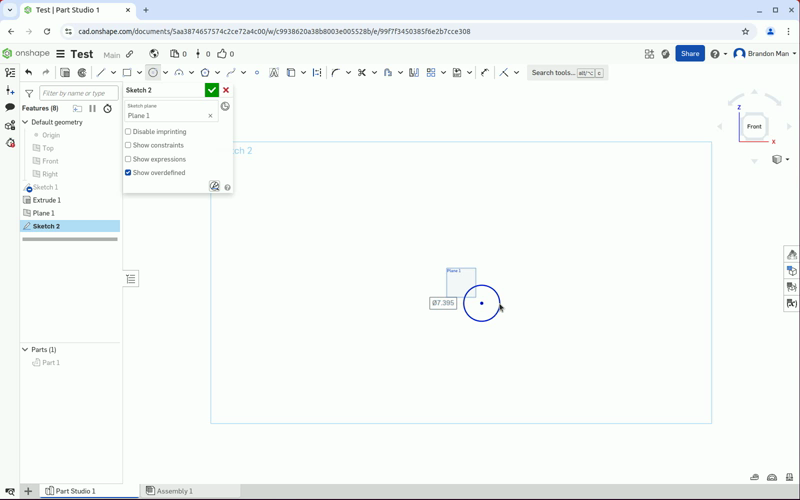
mouse_move(469, 311)
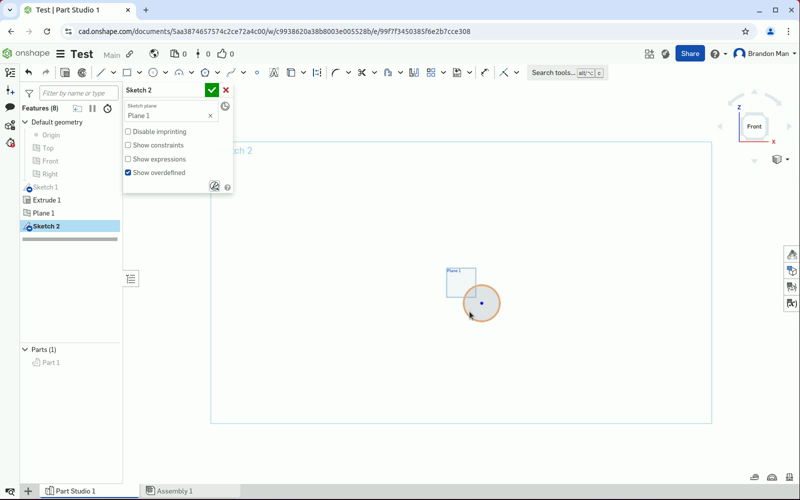
scroll(6)
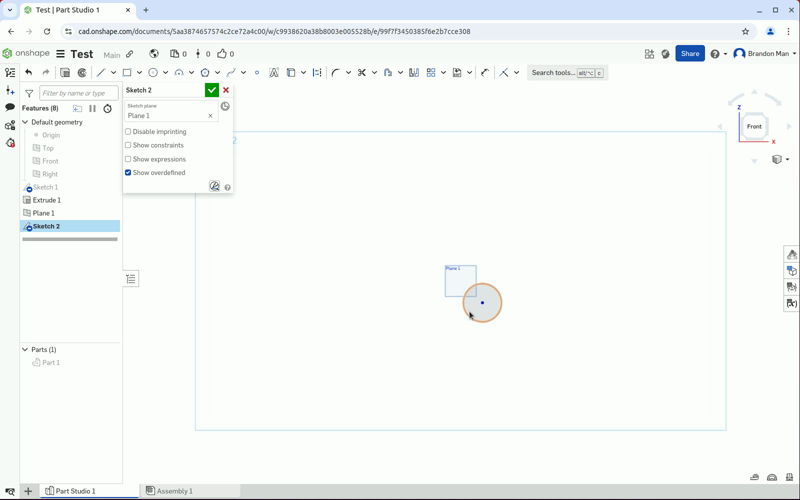
scroll(6)
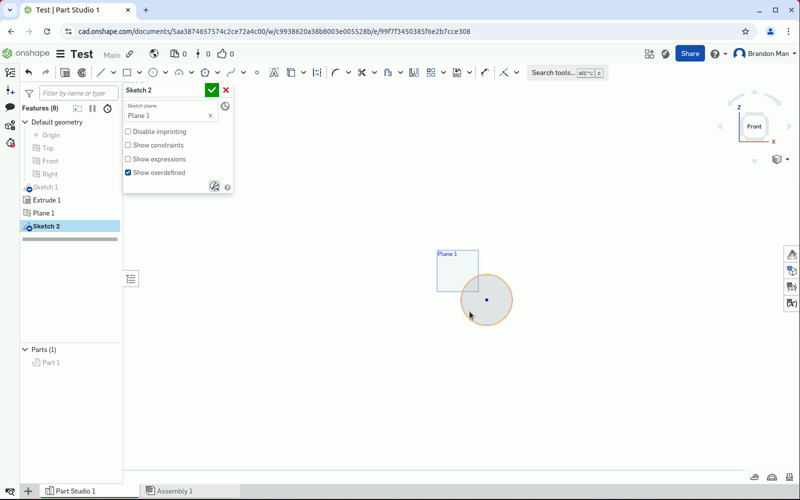
scroll(6)
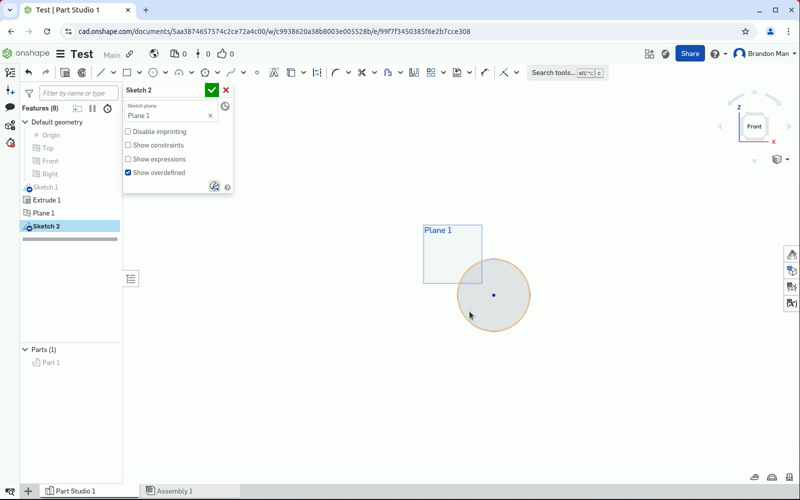
scroll(6)
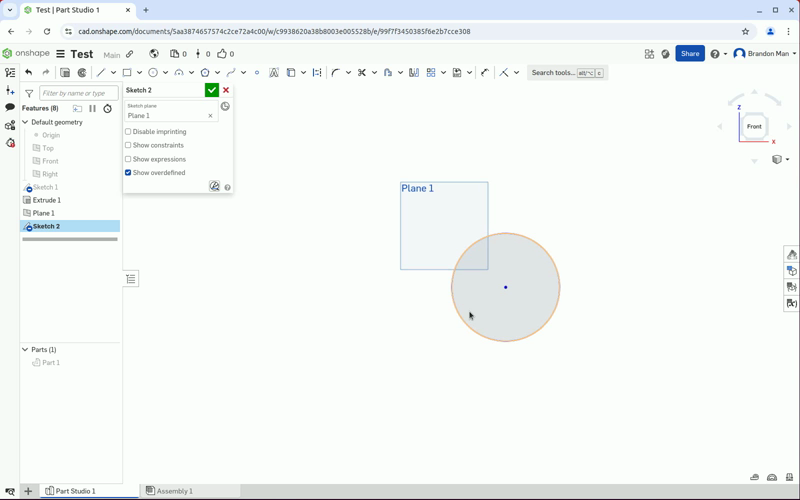
scroll(6)
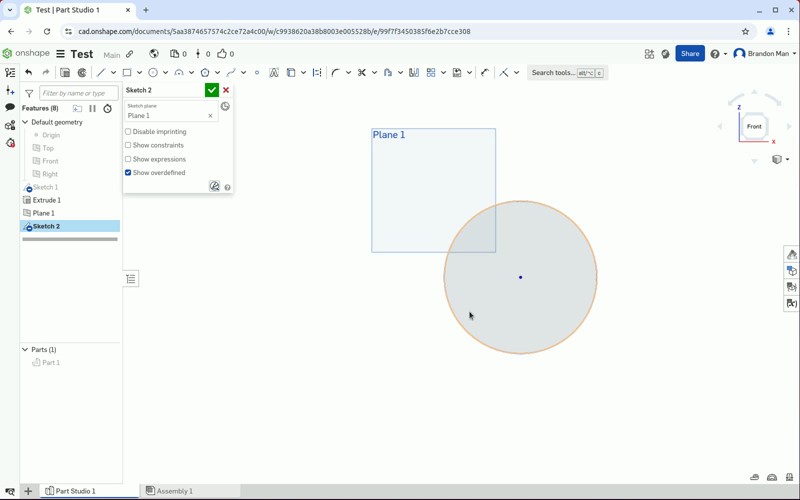
scroll(6)
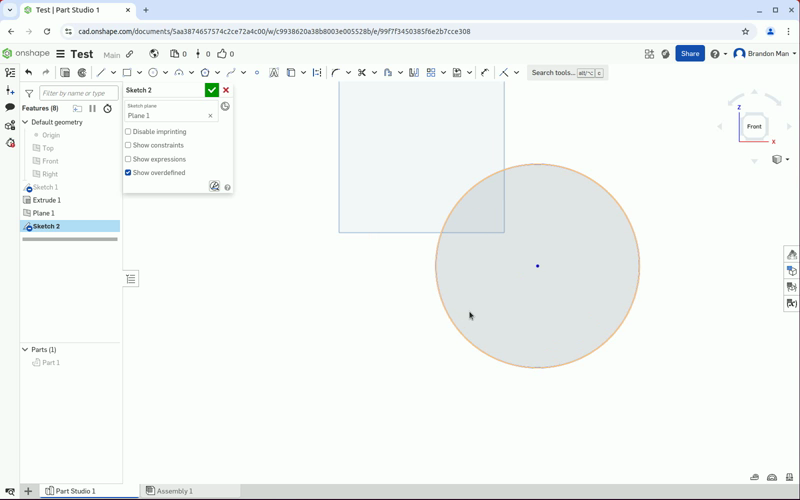
scroll(6)
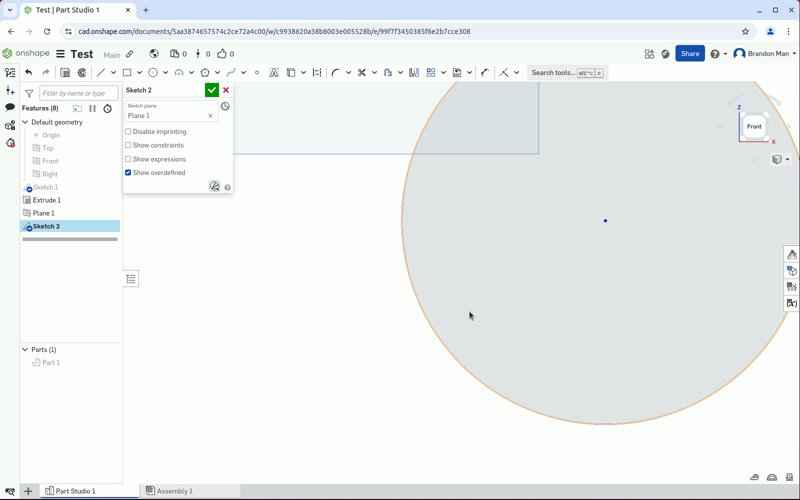
click(469, 311)
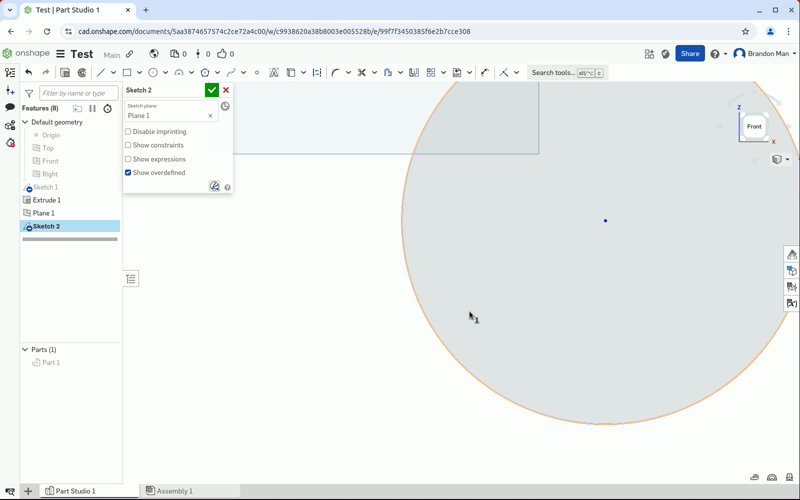
scroll(-6)
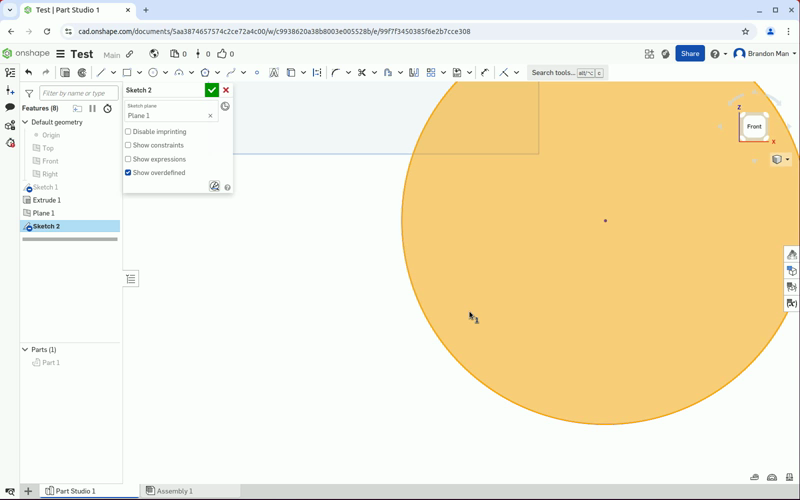
scroll(-6)
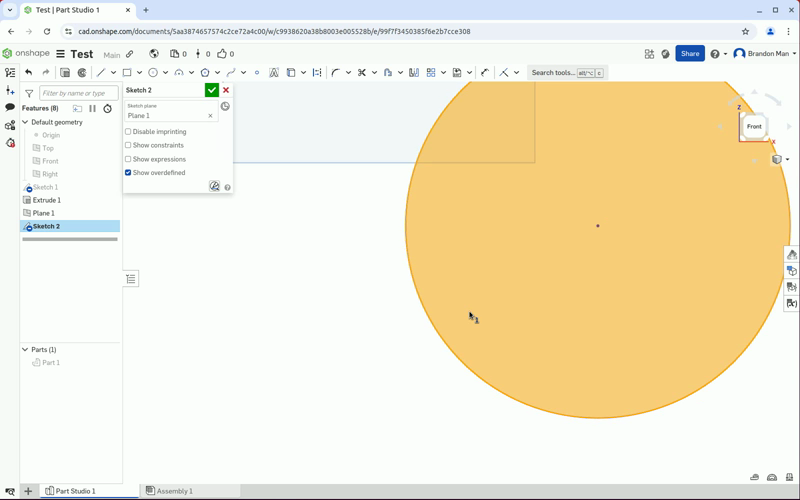
scroll(-6)
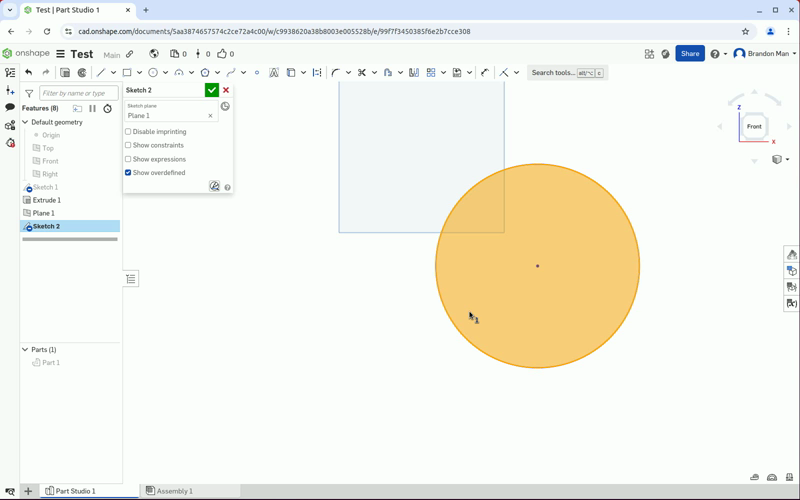
scroll(-6)
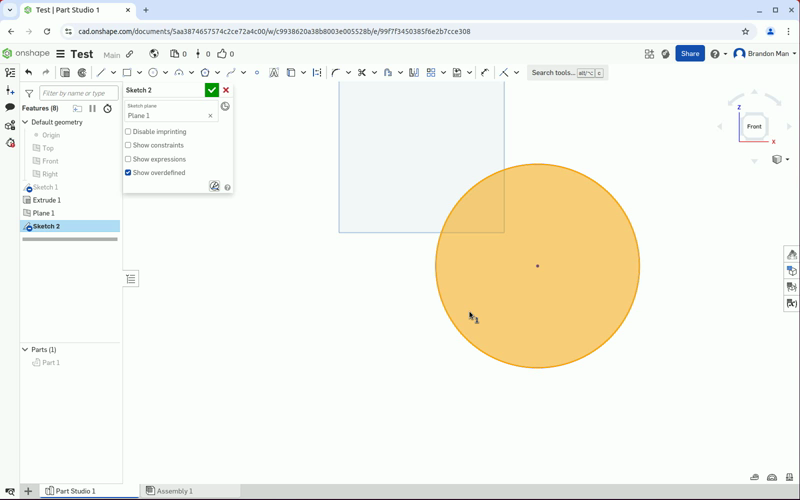
scroll(-6)
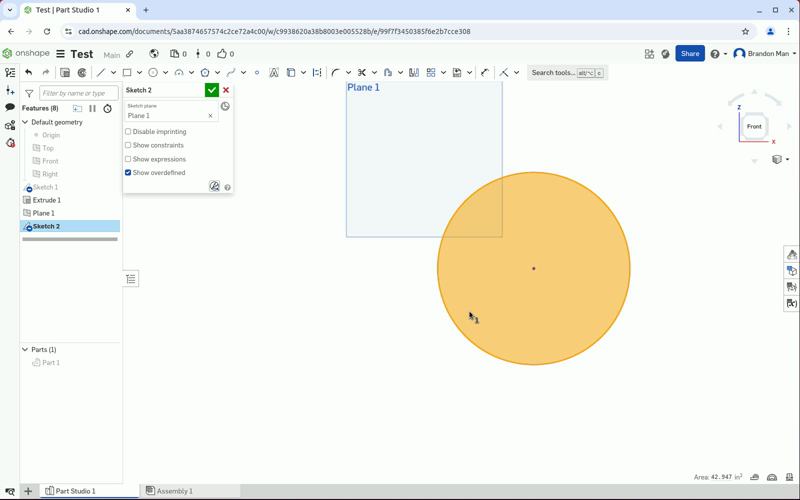
scroll(-6)
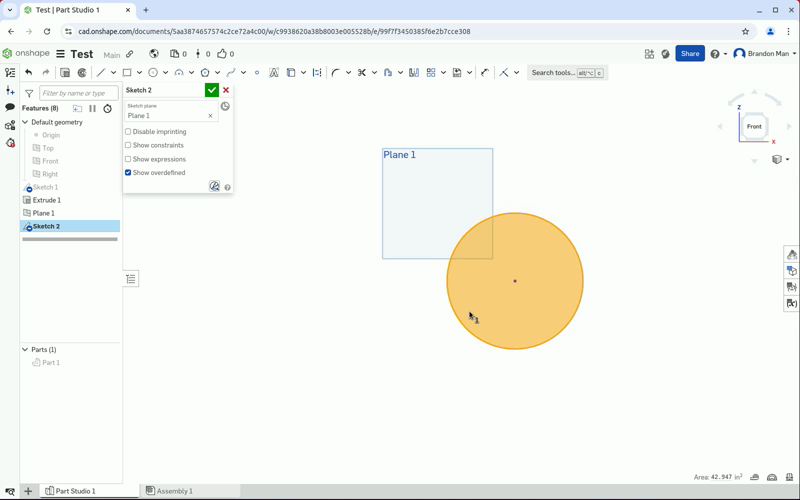
scroll(-6)
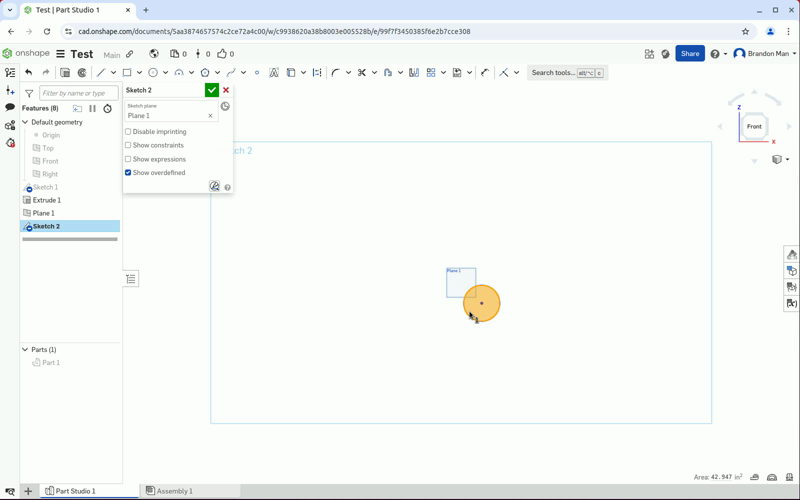
mouse_move(73, 352)
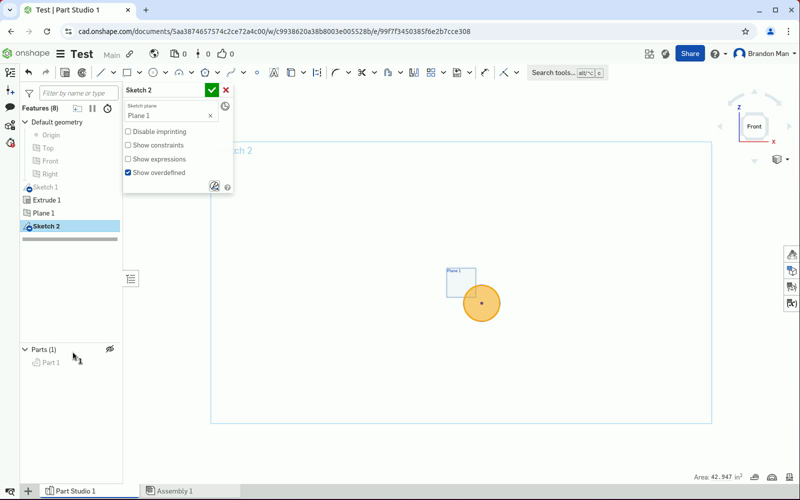
key(shift+y)
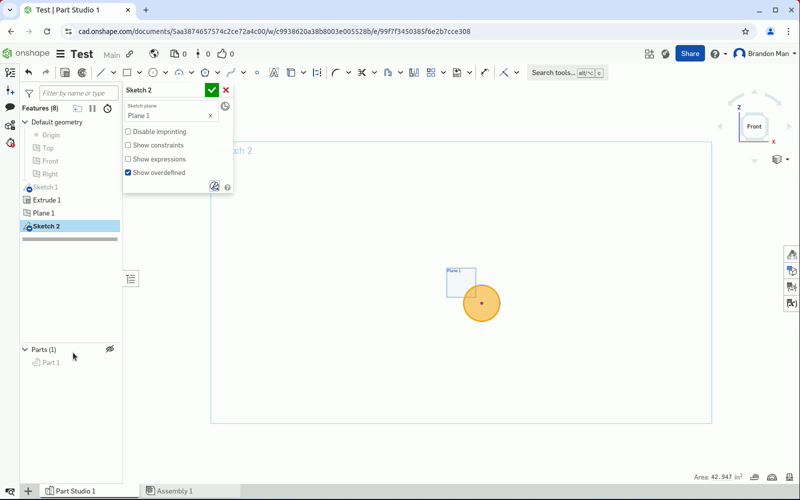
key(shift+e)
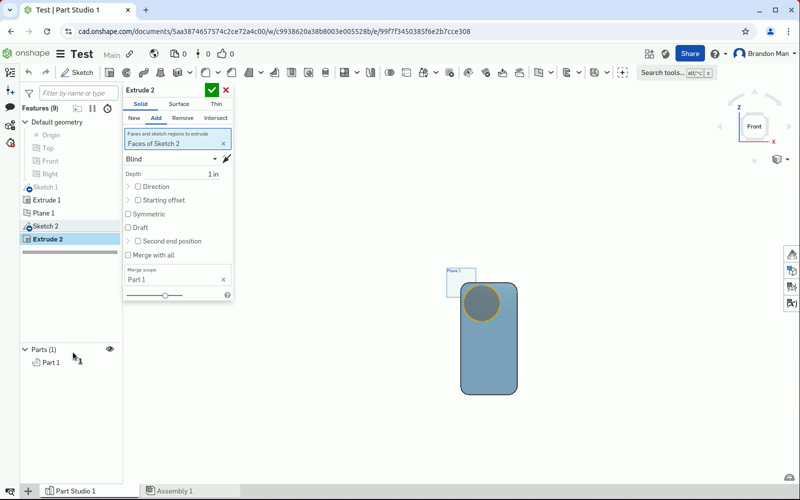
mouse_move(143, 106)
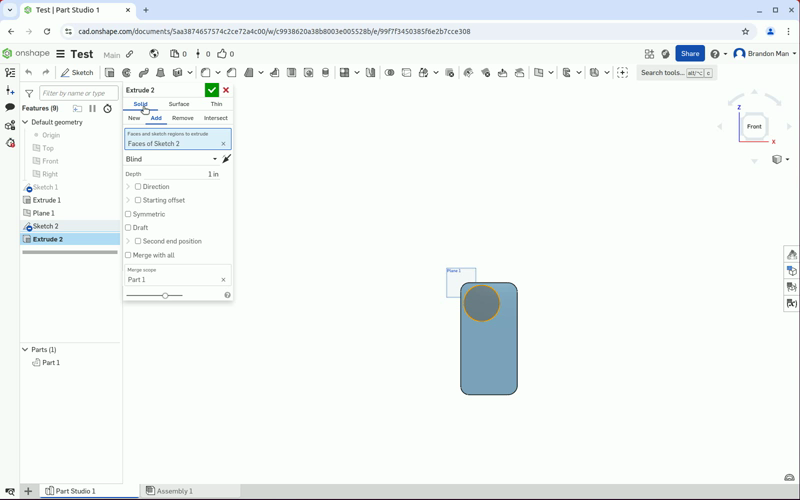
click(143, 106)
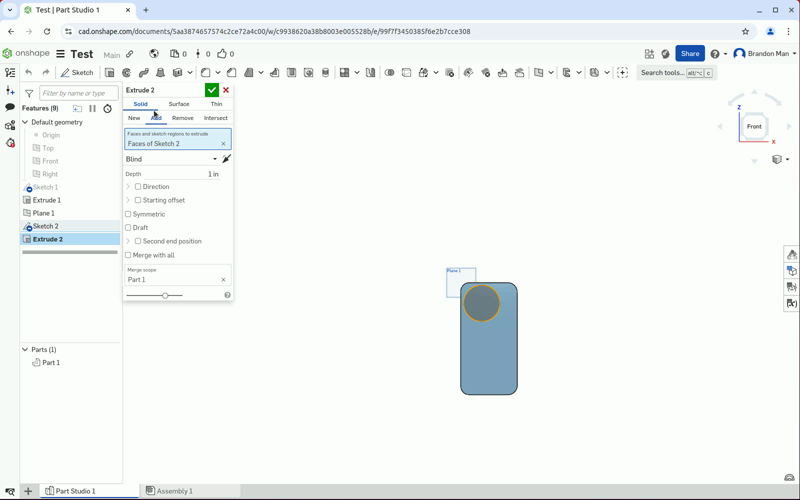
mouse_move(186, 120)
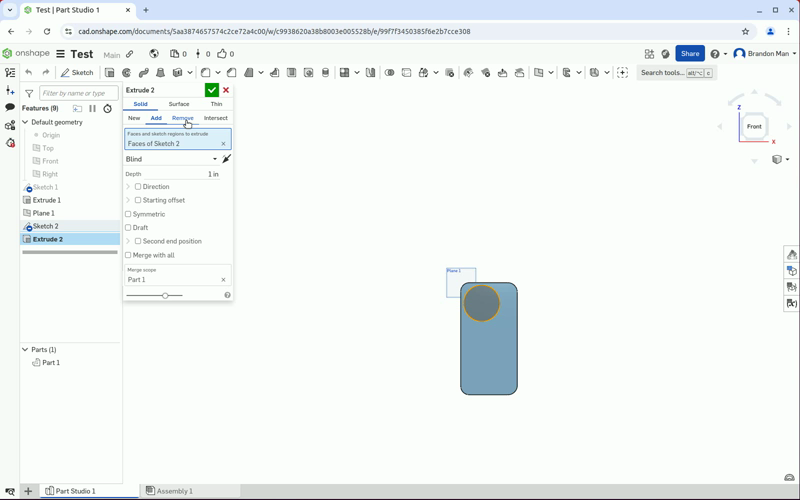
click(186, 120)
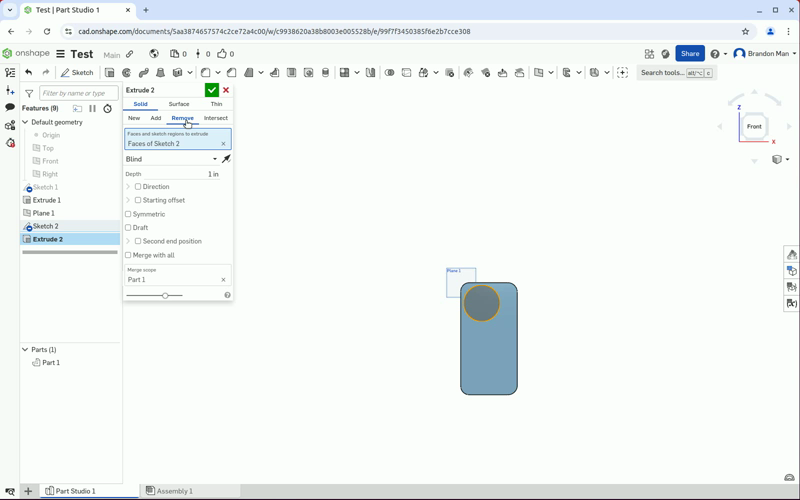
key(tab, 4)
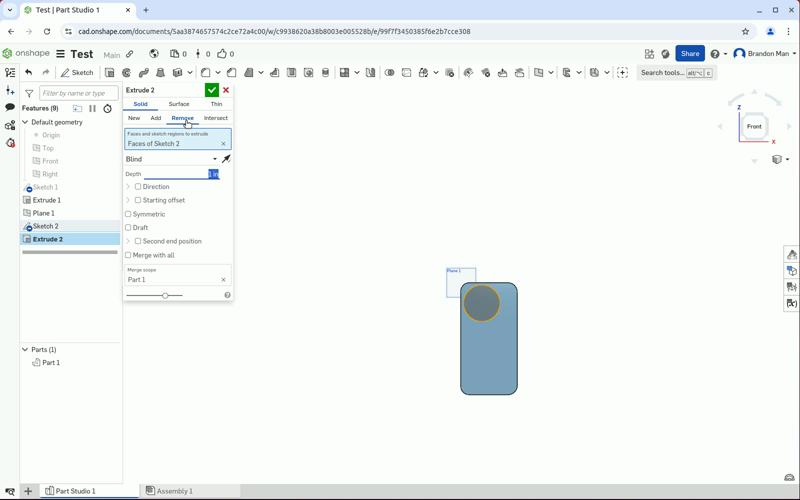
text(3.129)
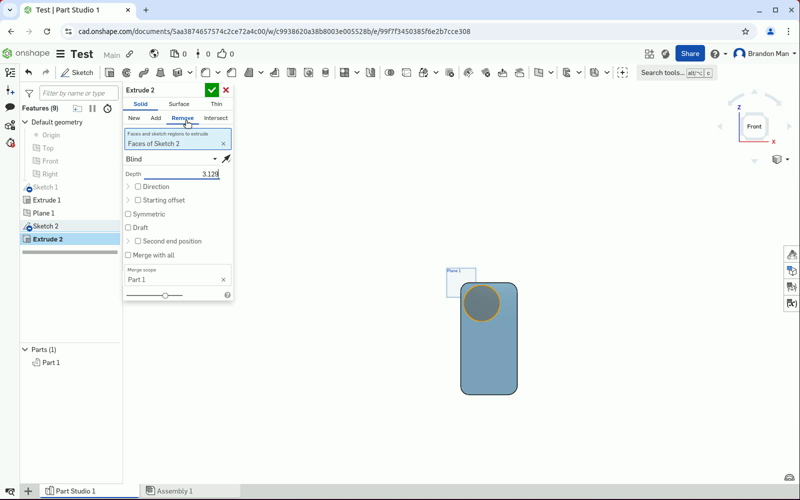
key(tab, 6)
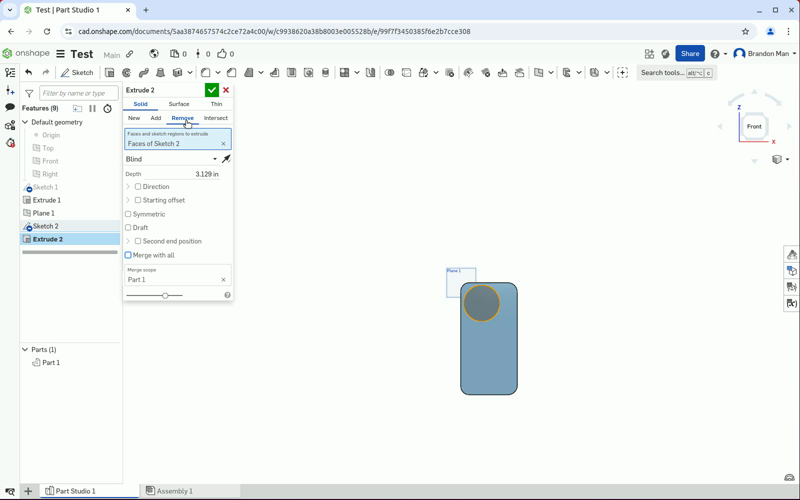
key(space)
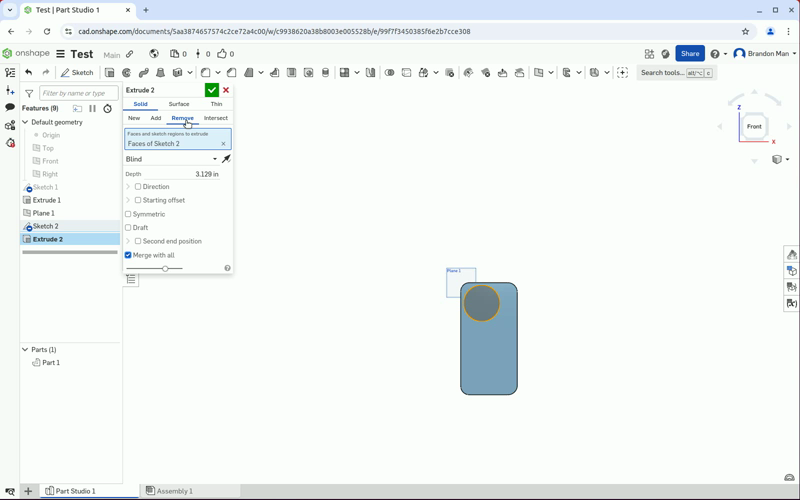
key(enter)
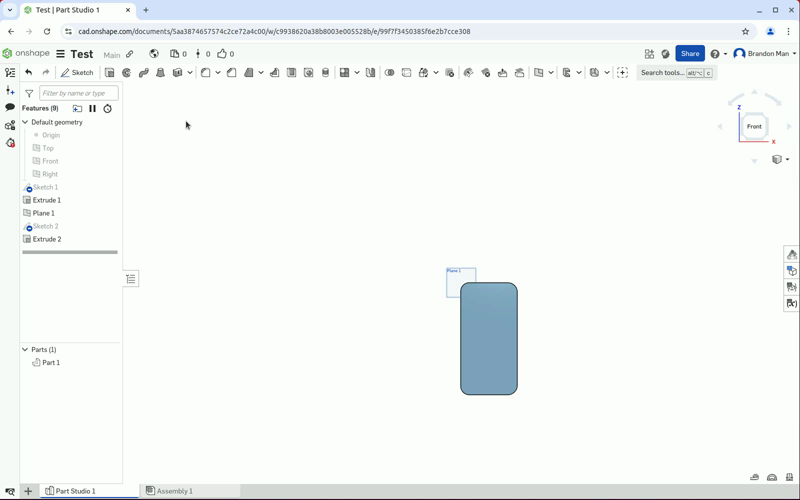
key(shift+h)
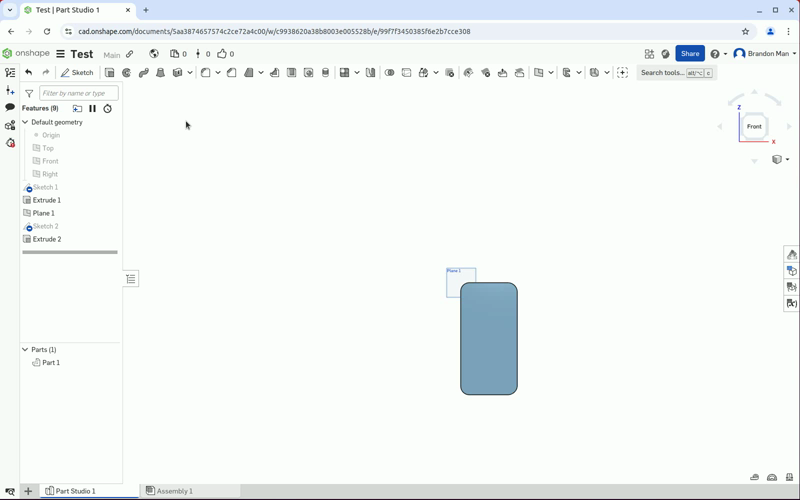
key(shift+h)
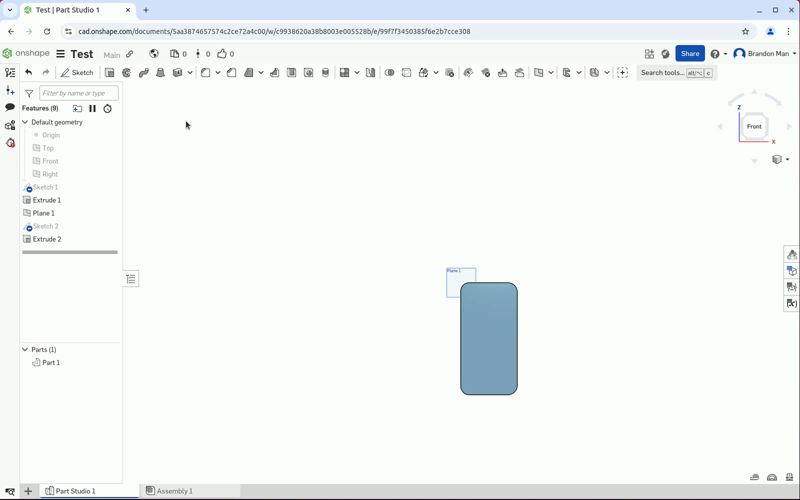
mouse_move(73, 189)
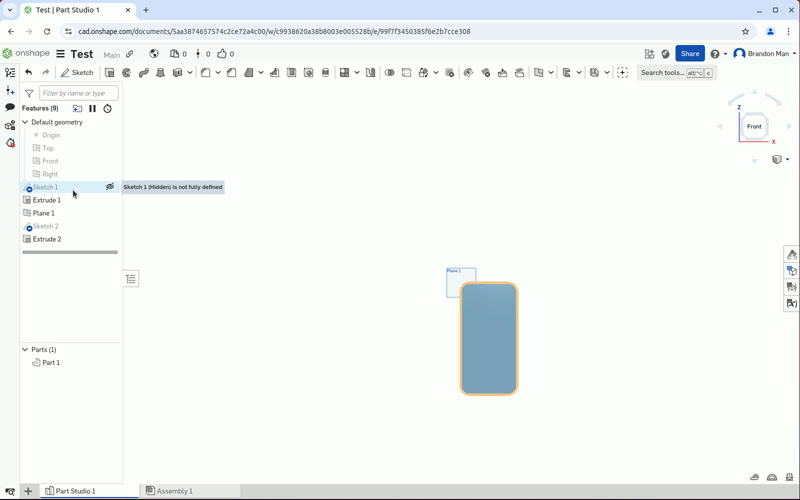
click(73, 189)
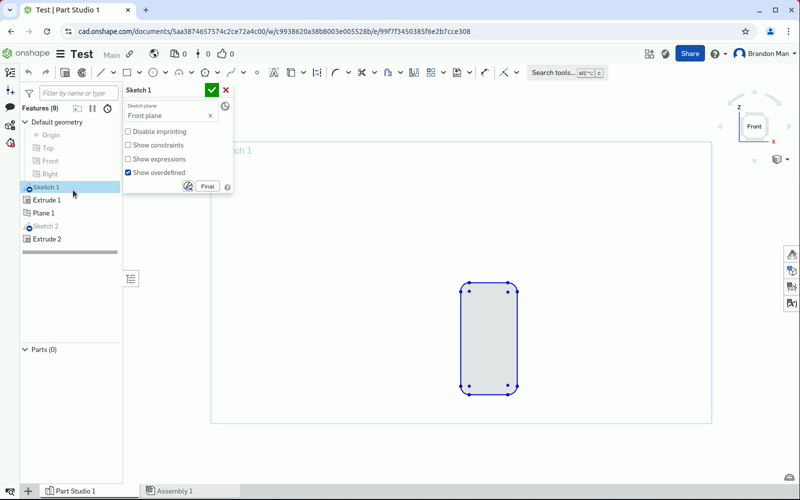
mouse_move(229, 92)
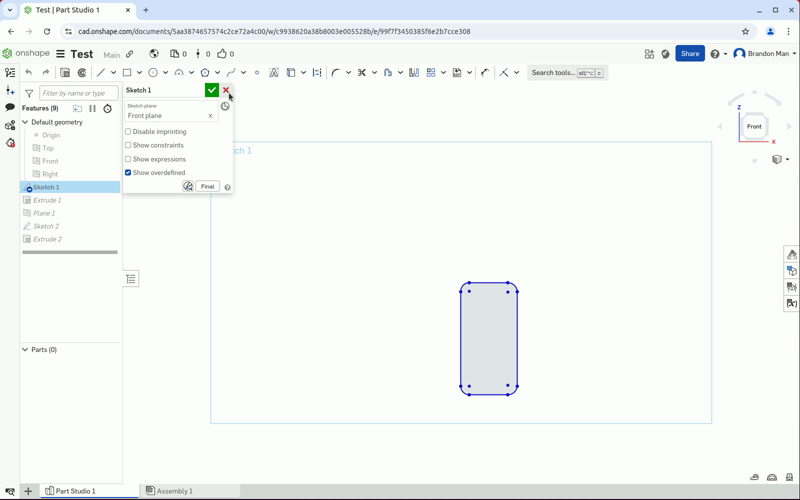
click(229, 92)
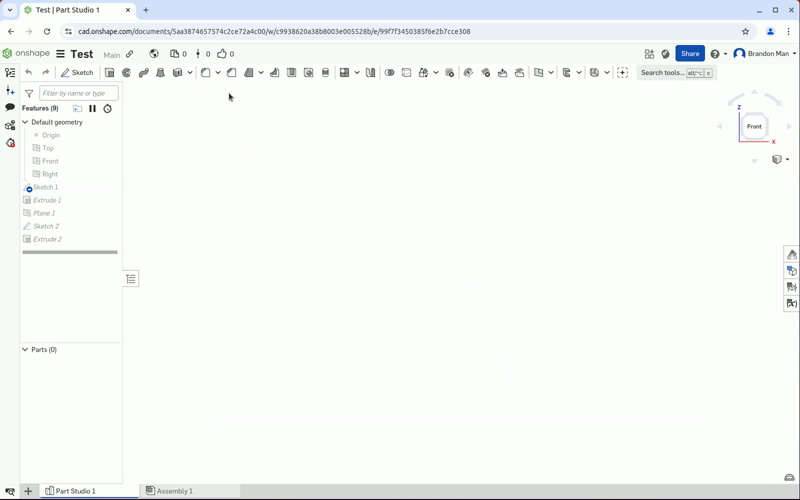
key(shift+s)
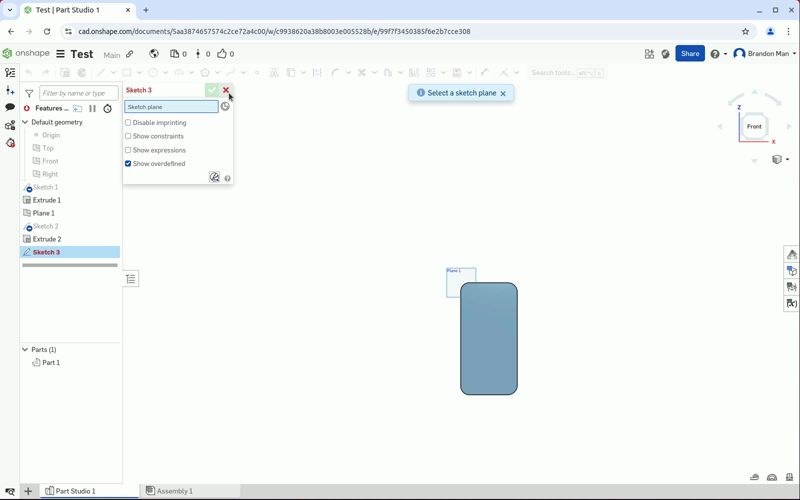
mouse_move(73, 215)
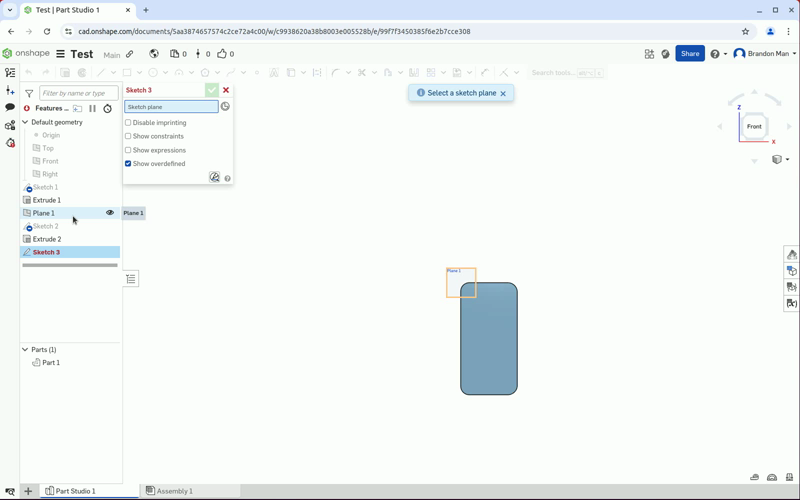
click(73, 215)
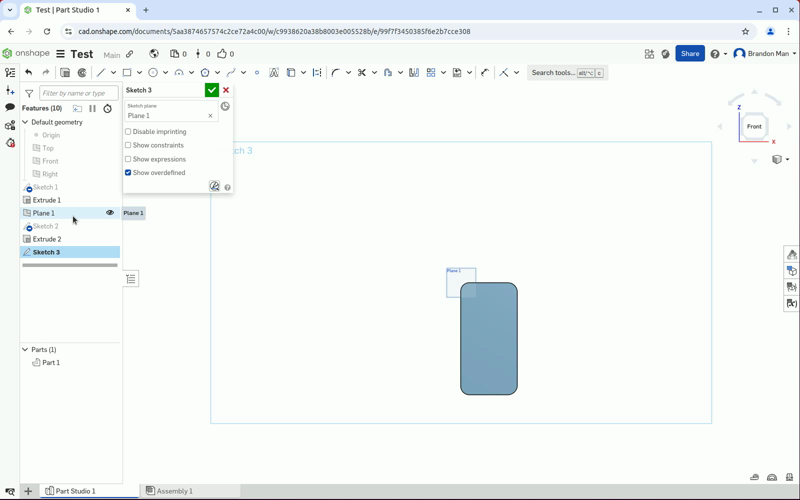
mouse_move(73, 352)
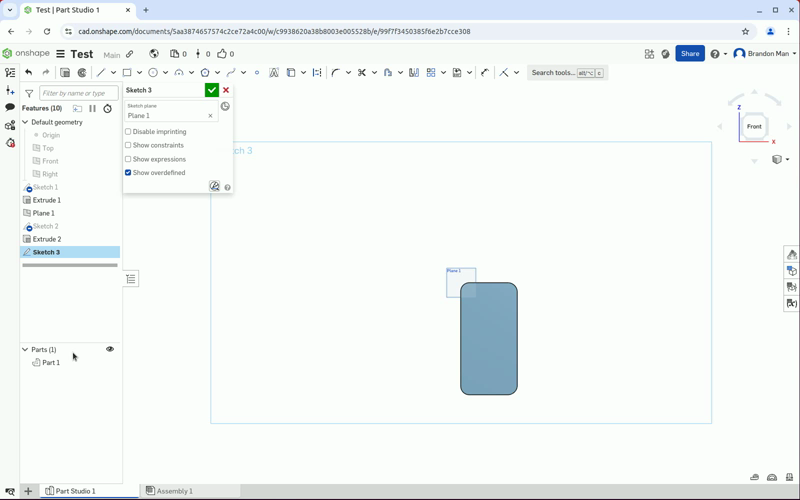
key(y)
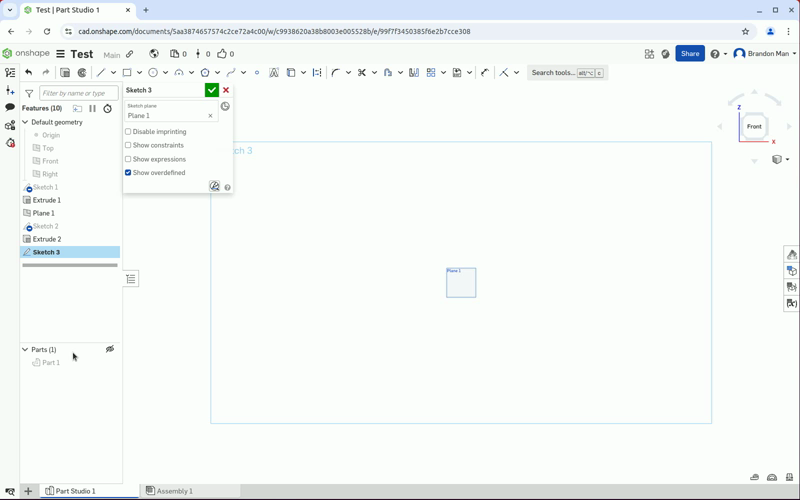
key(c)
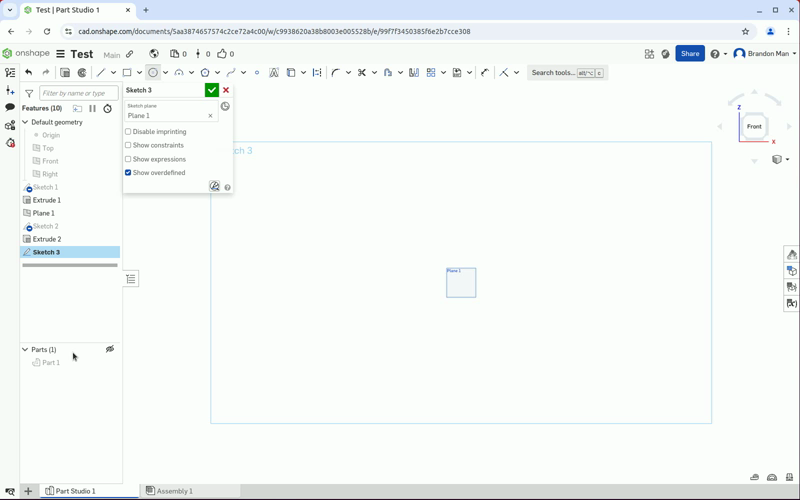
key_down(shift)
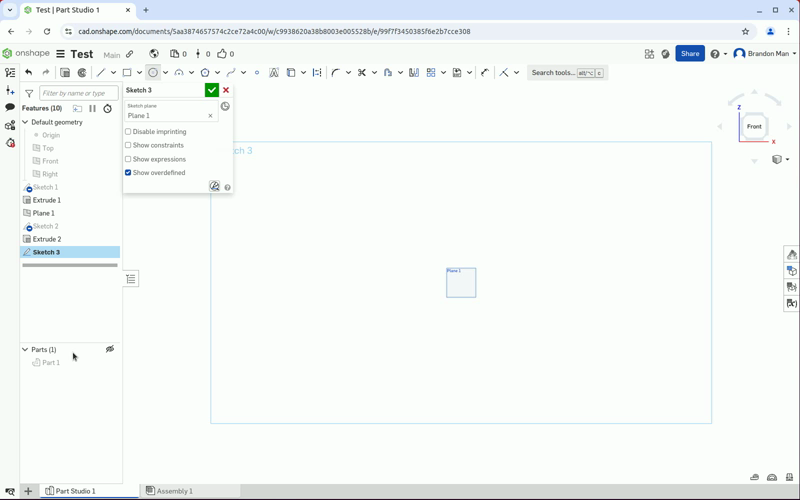
mouse_move(497, 336)
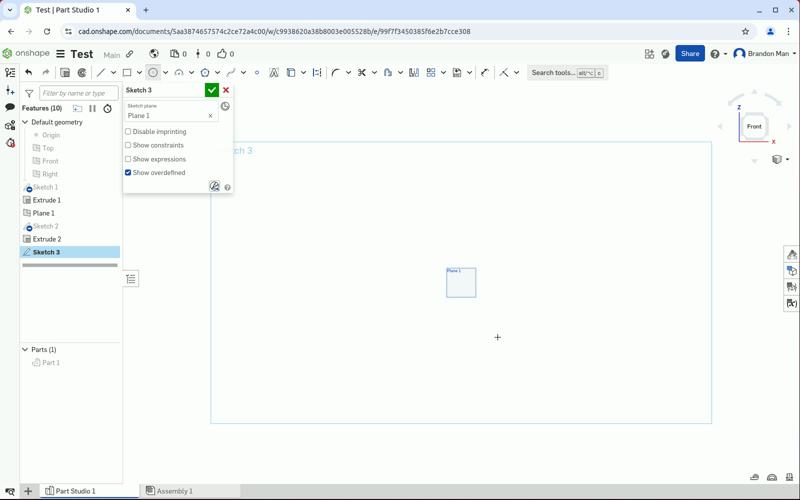
click(497, 336)
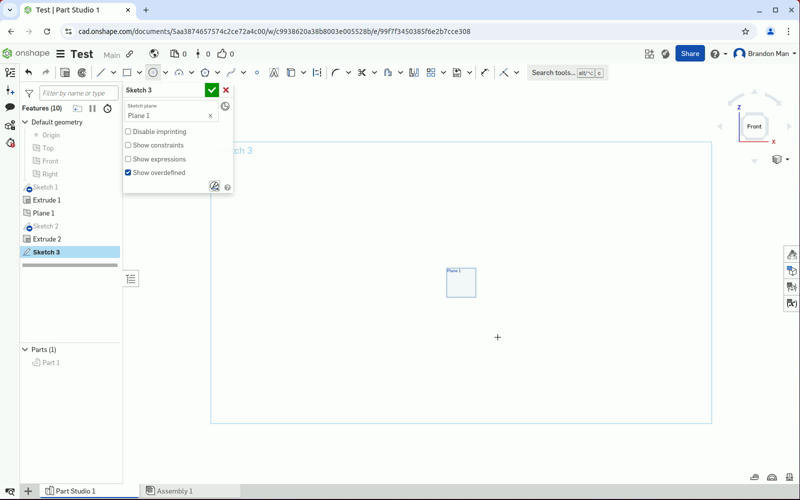
key_up(shift)
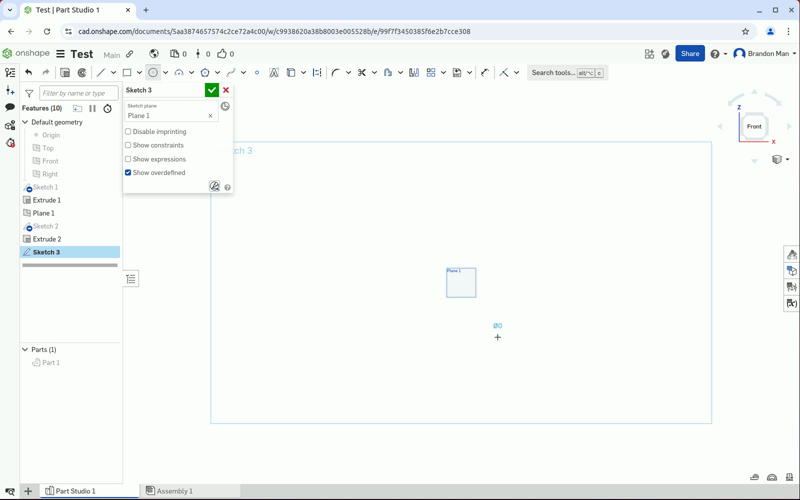
mouse_move(513, 336)
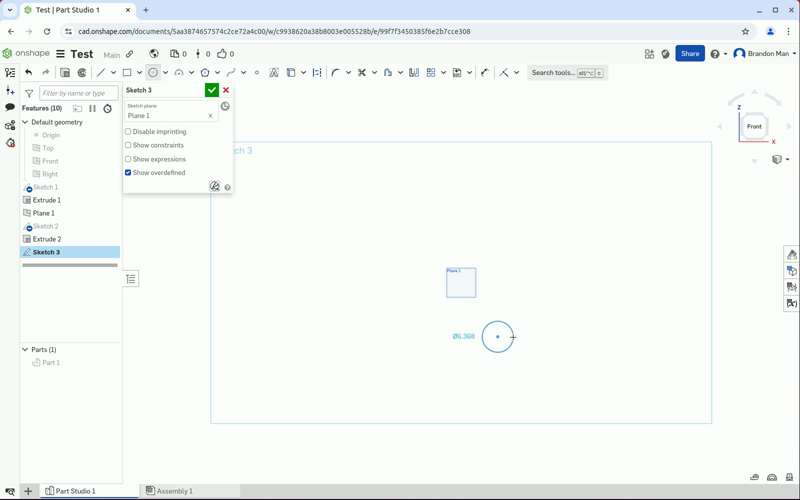
click(513, 336)
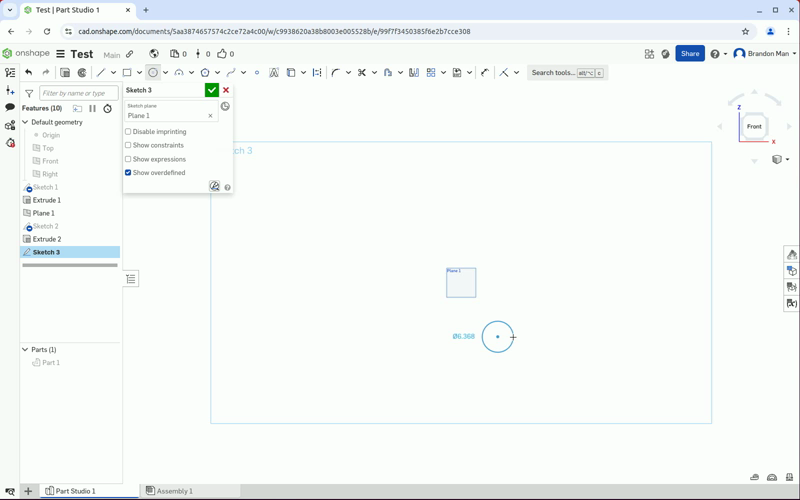
key(esc)
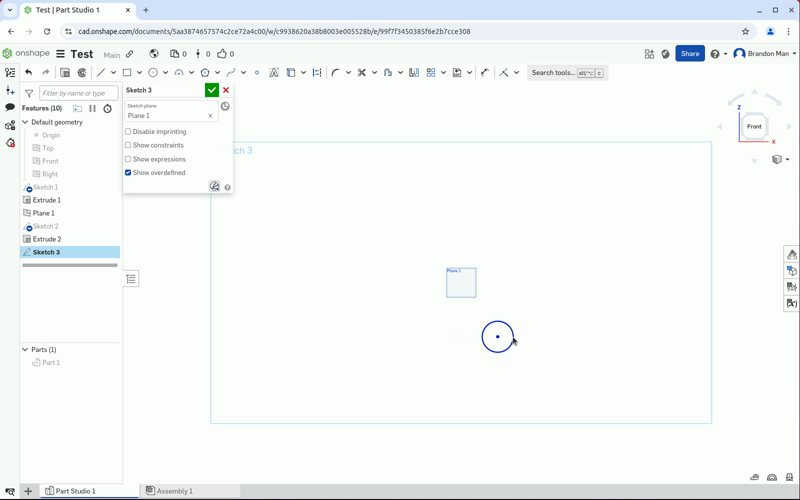
mouse_move(493, 341)
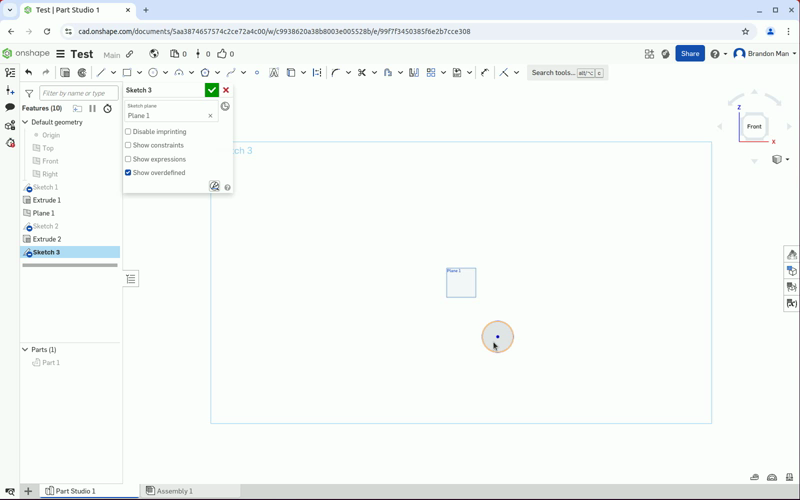
scroll(6)
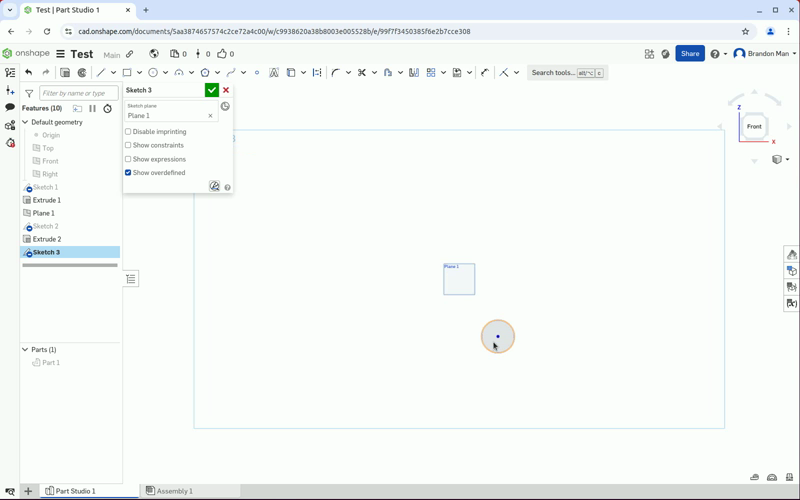
scroll(6)
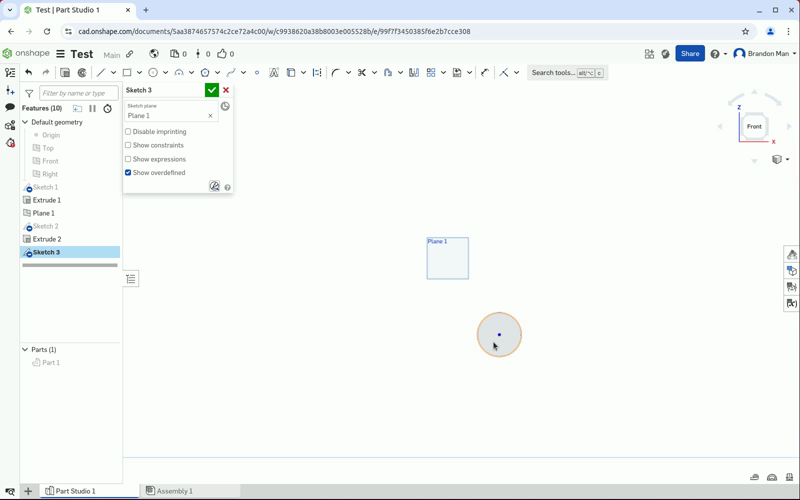
scroll(6)
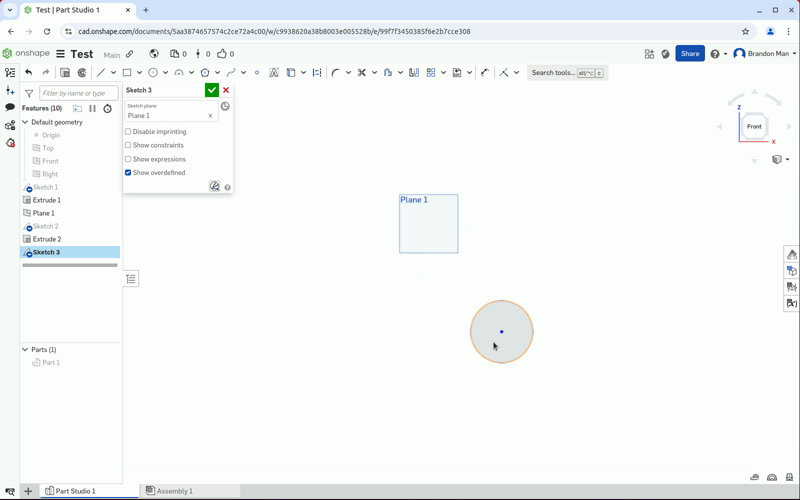
scroll(6)
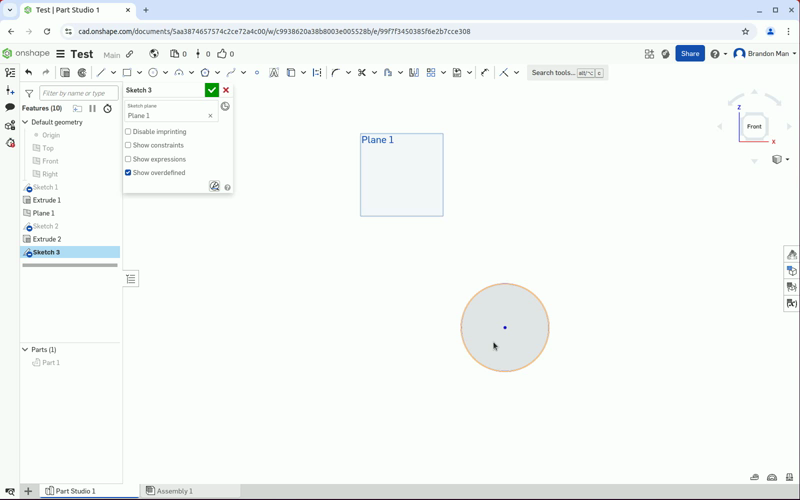
scroll(6)
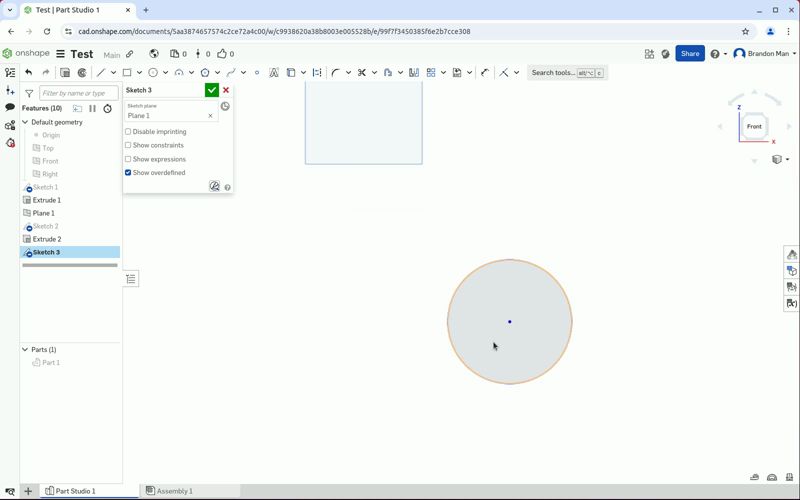
scroll(6)
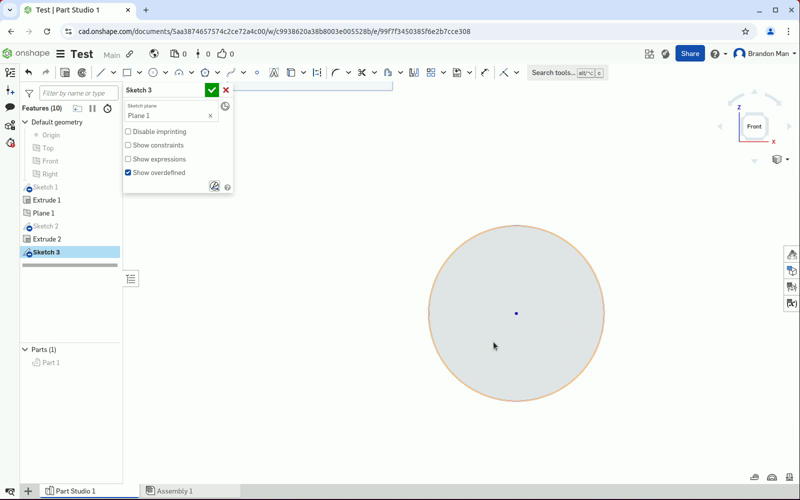
scroll(6)
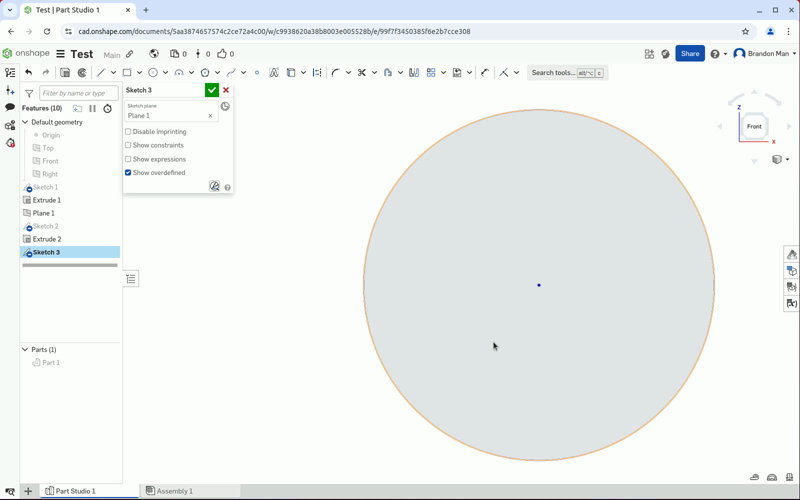
click(493, 341)
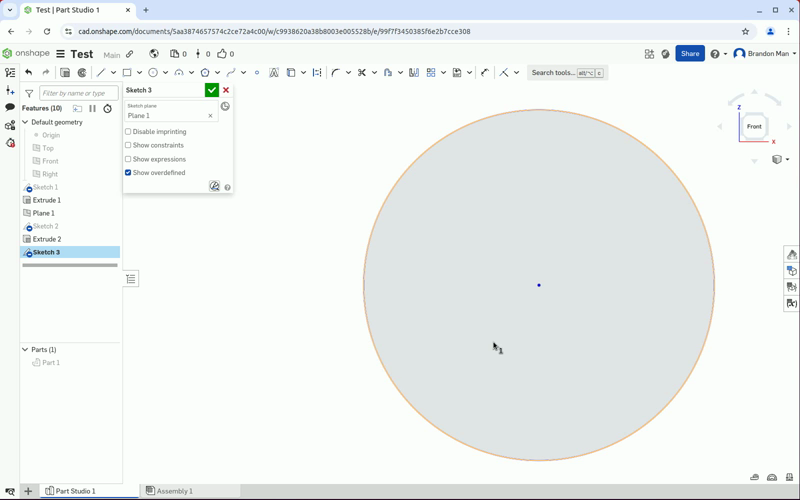
scroll(-6)
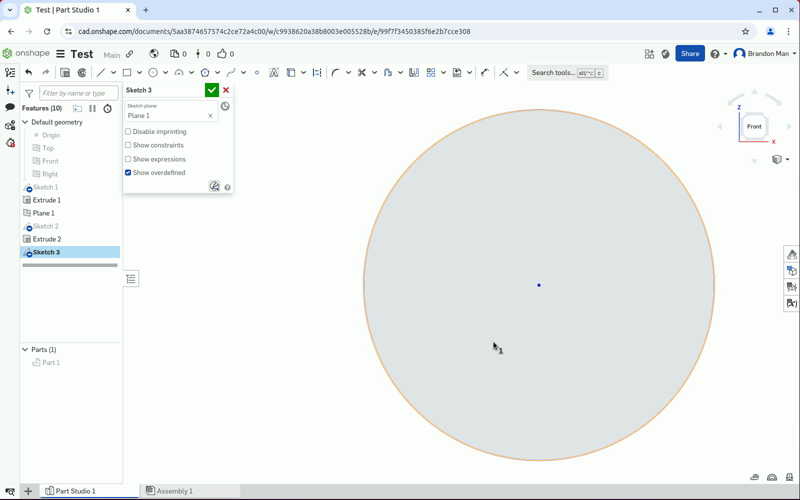
scroll(-6)
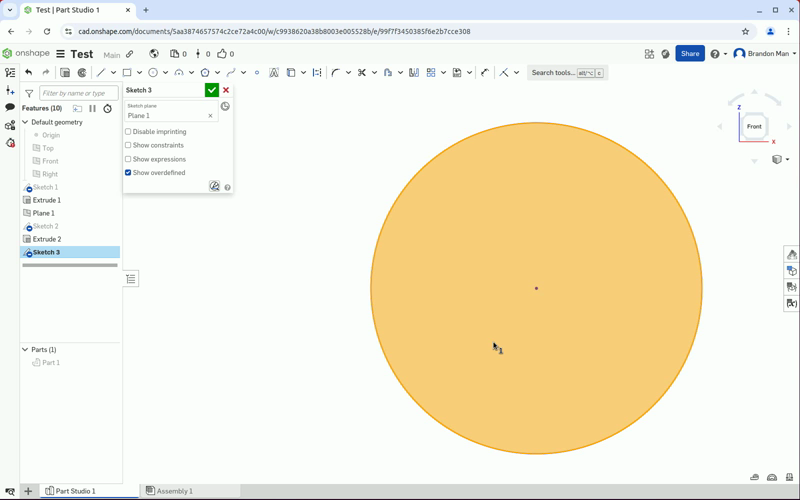
scroll(-6)
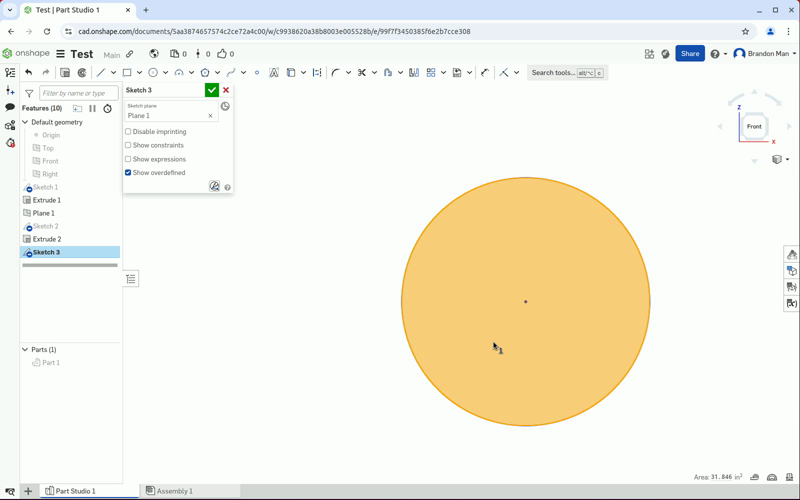
scroll(-6)
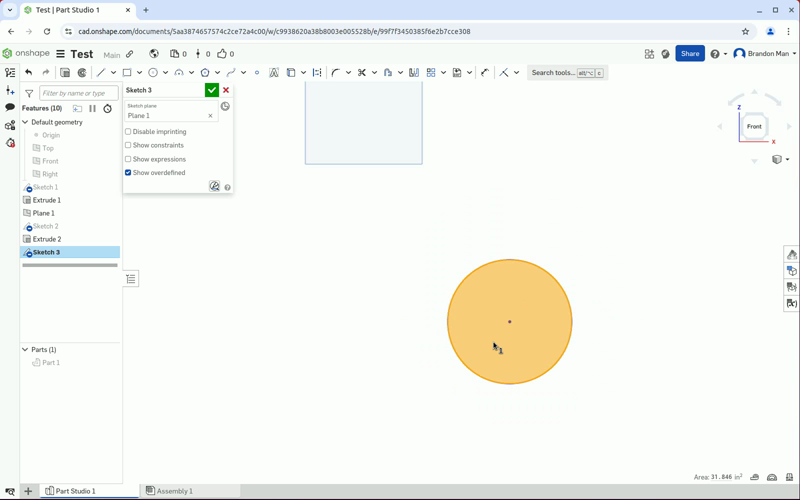
scroll(-6)
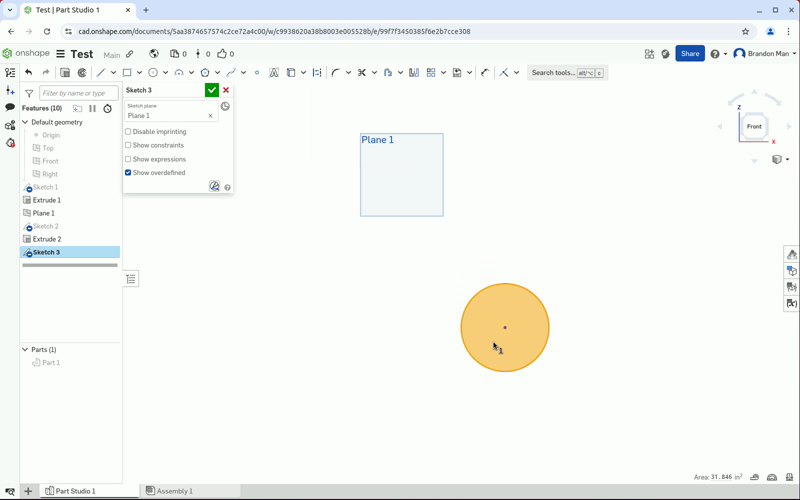
scroll(-6)
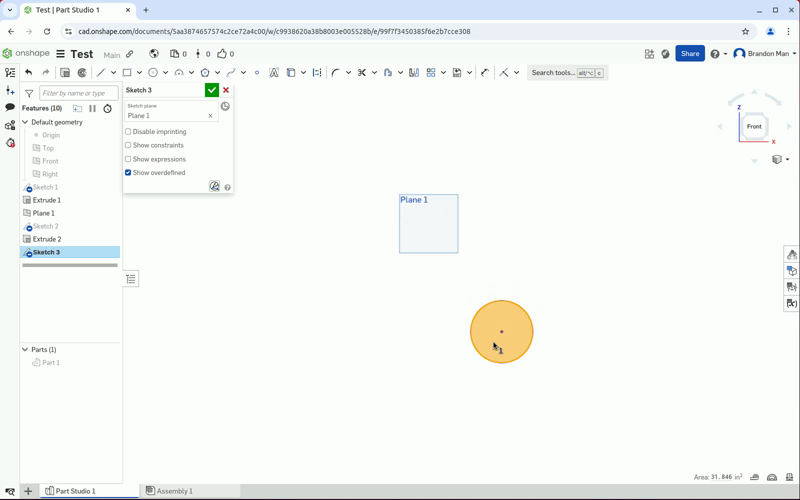
scroll(-6)
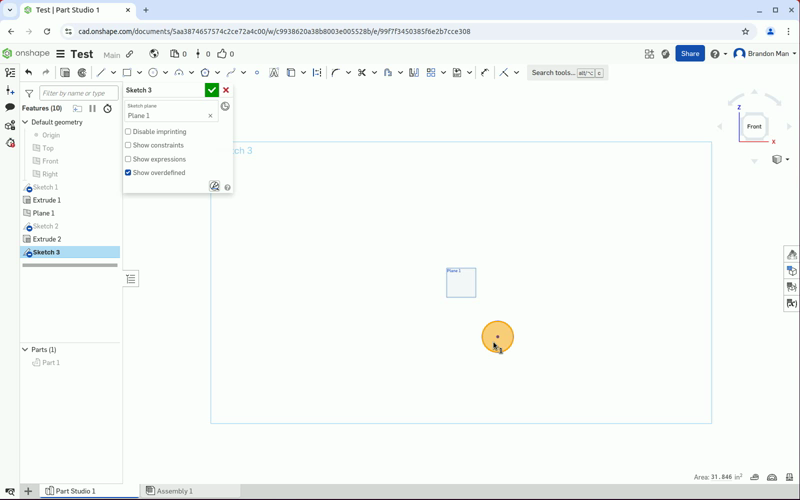
mouse_move(73, 352)
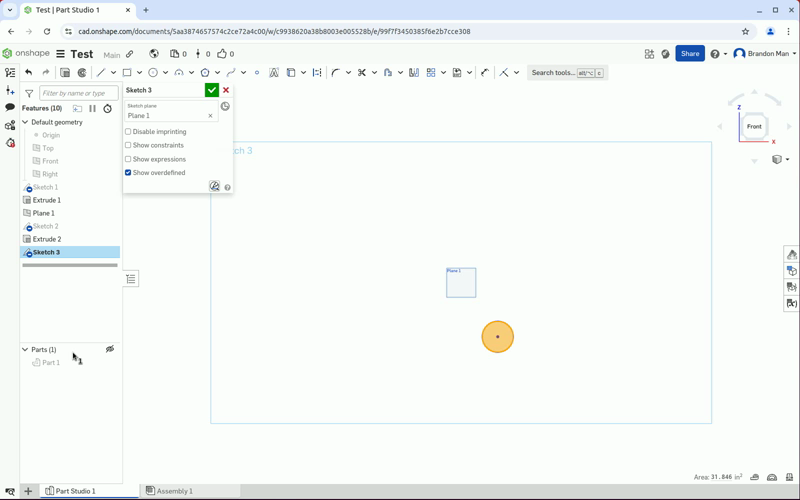
key(shift+y)
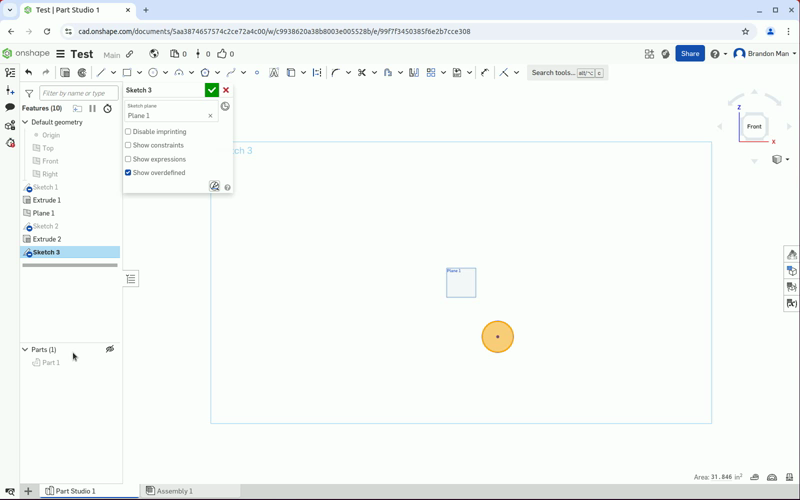
key(shift+e)
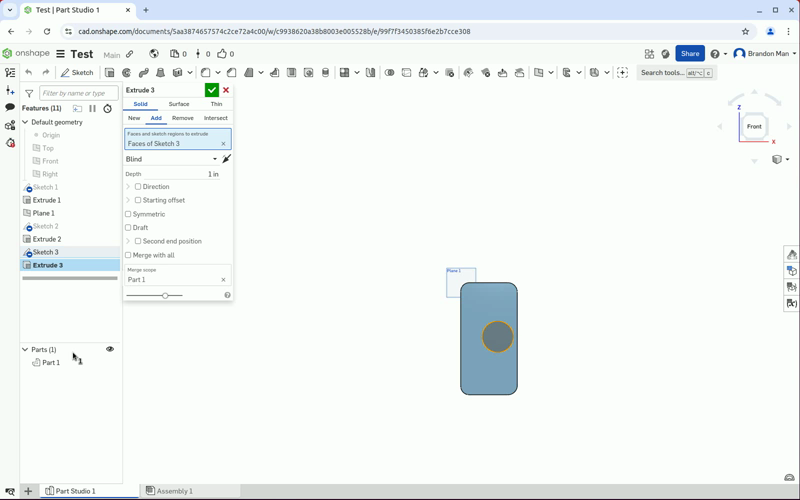
mouse_move(143, 106)
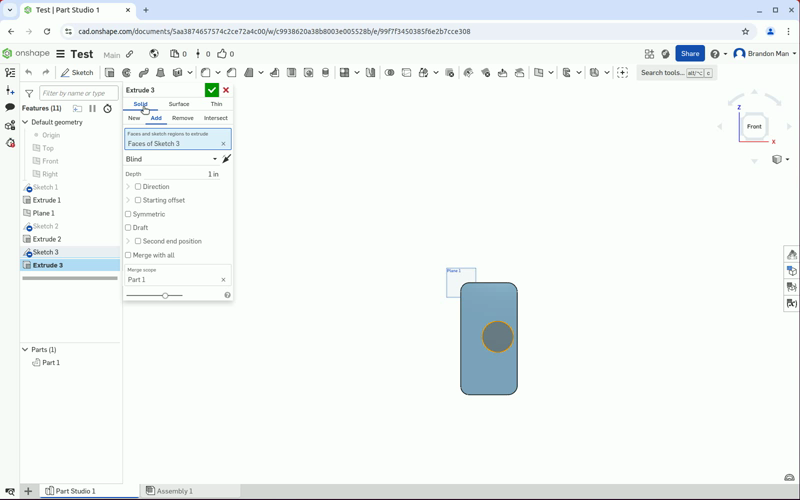
click(143, 106)
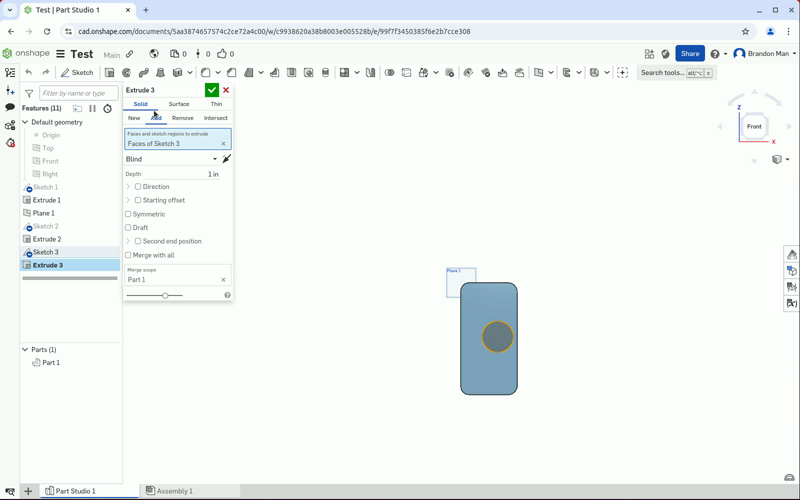
mouse_move(186, 120)
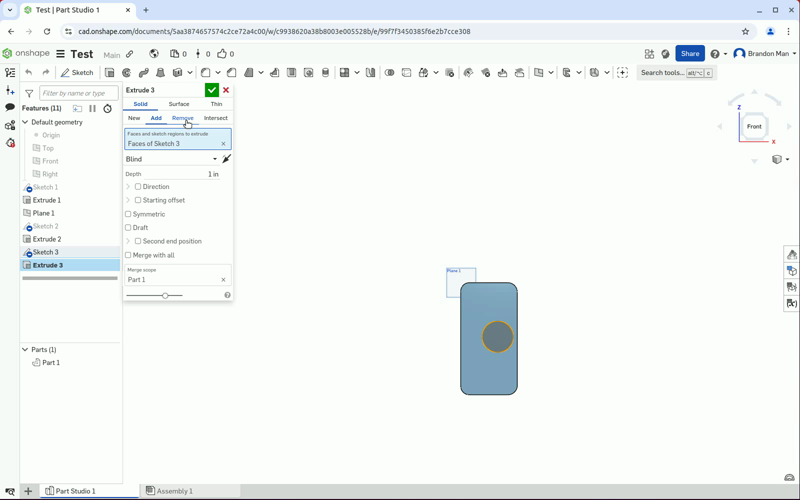
click(186, 120)
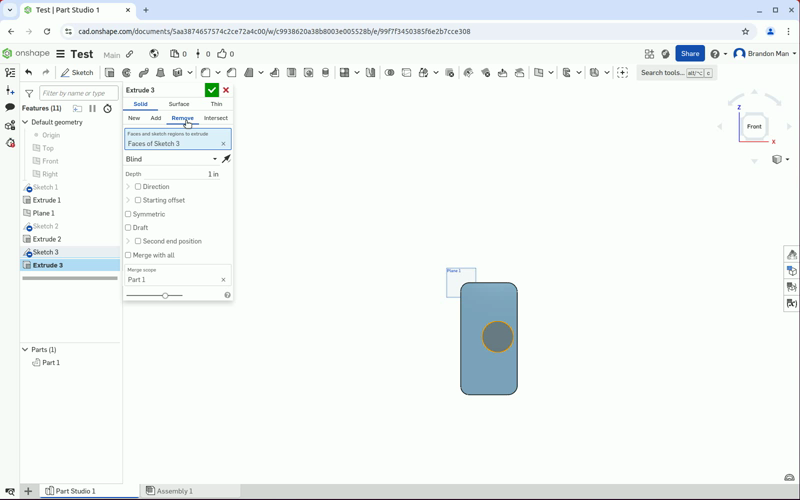
key(tab, 4)
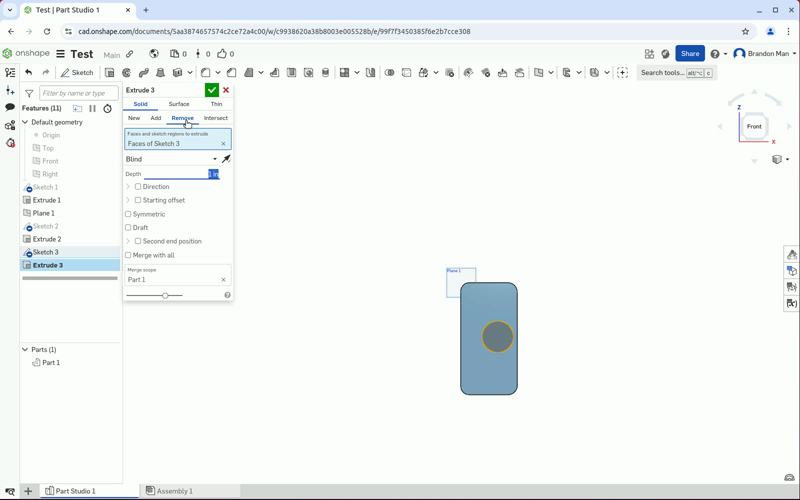
text(3.129)
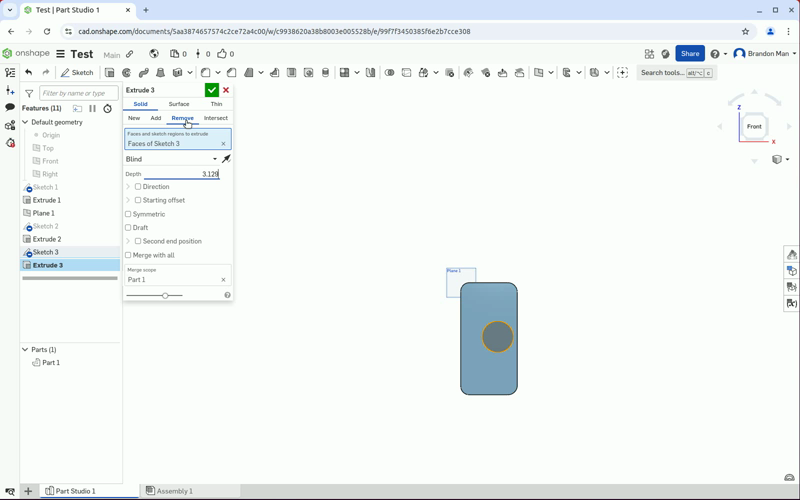
key(tab, 6)
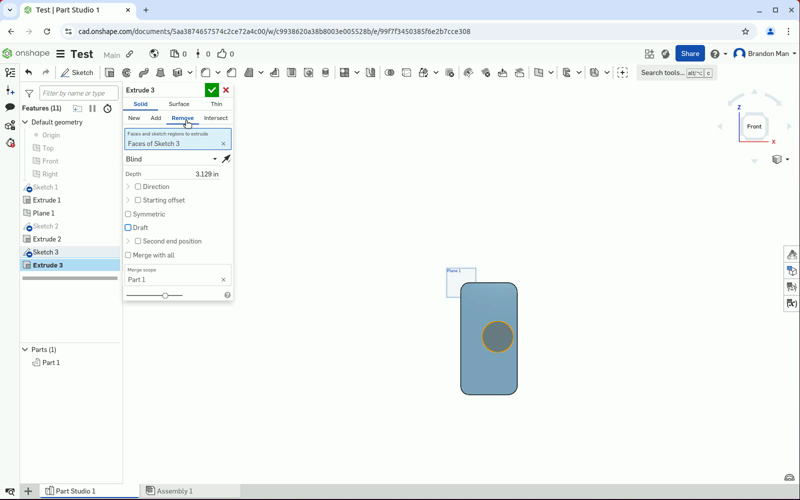
key(space)
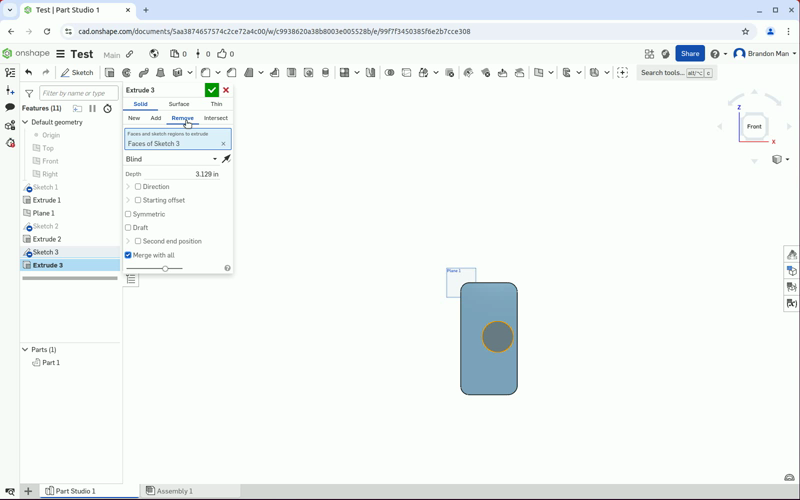
key(enter)
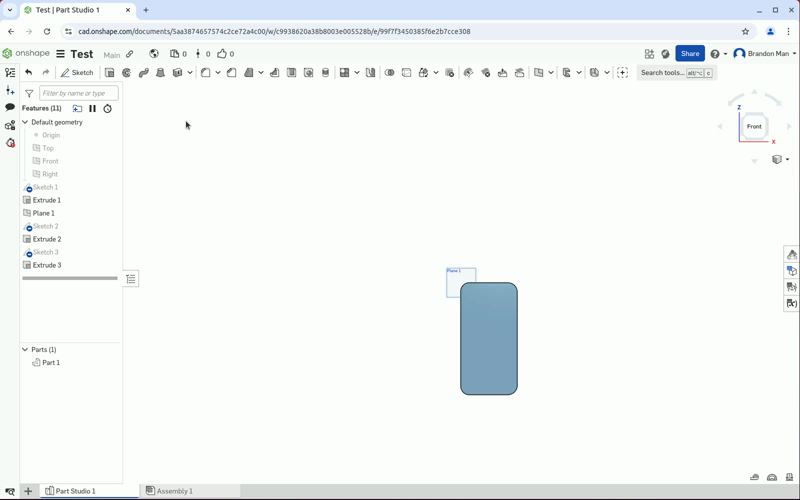
key(shift+h)
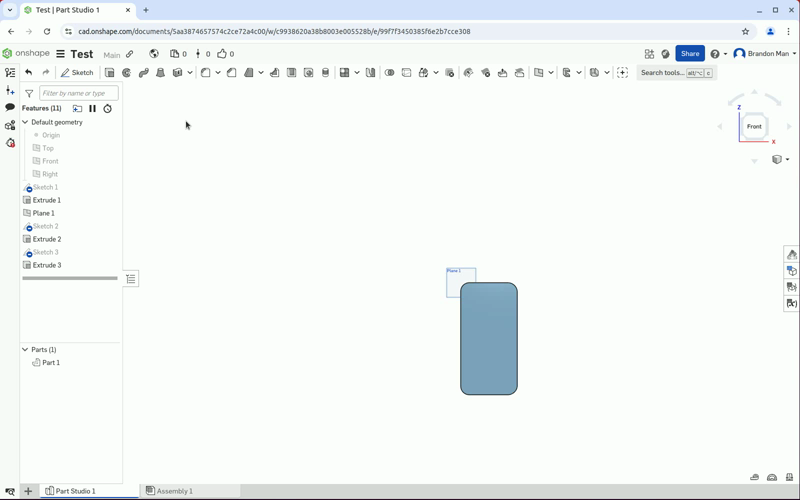
key(shift+h)
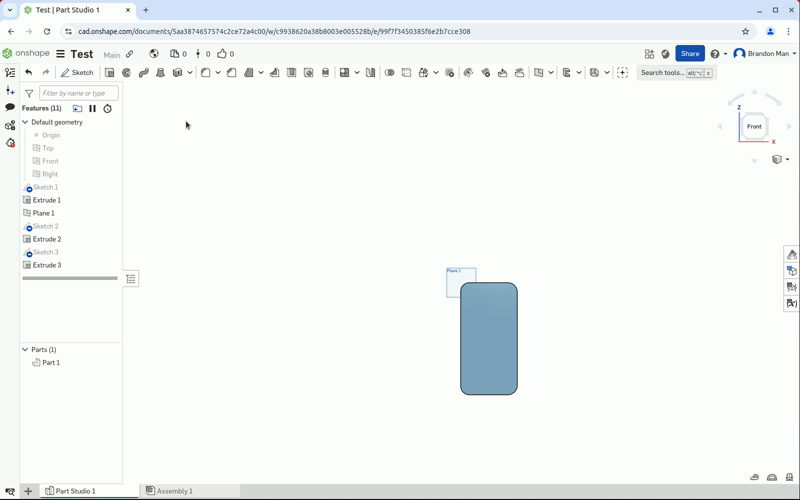
mouse_move(73, 189)
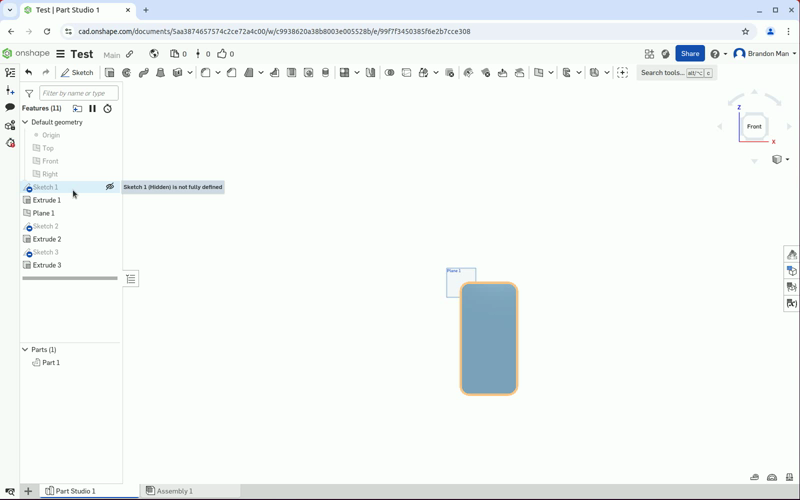
click(73, 189)
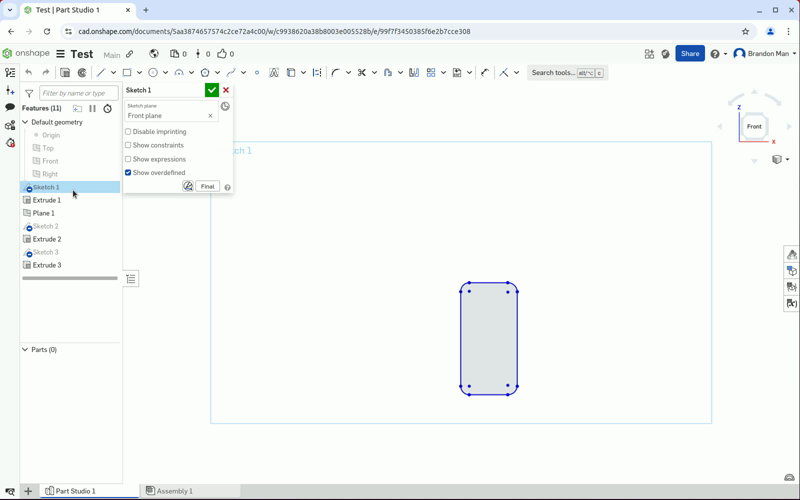
mouse_move(229, 92)
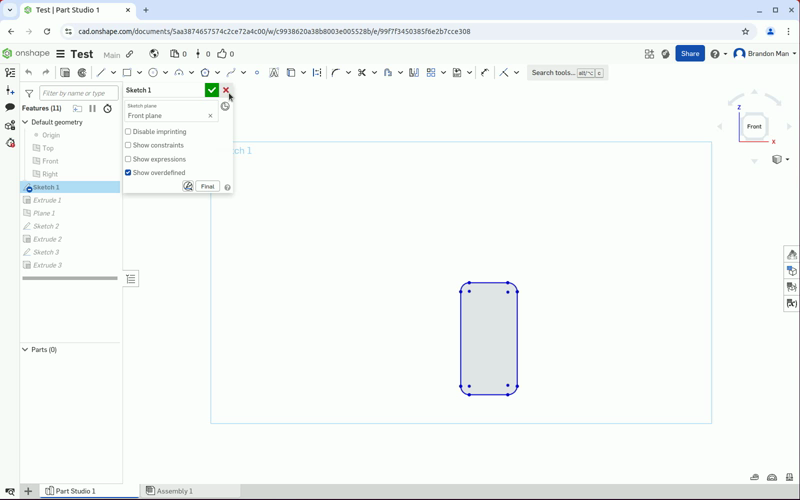
click(229, 92)
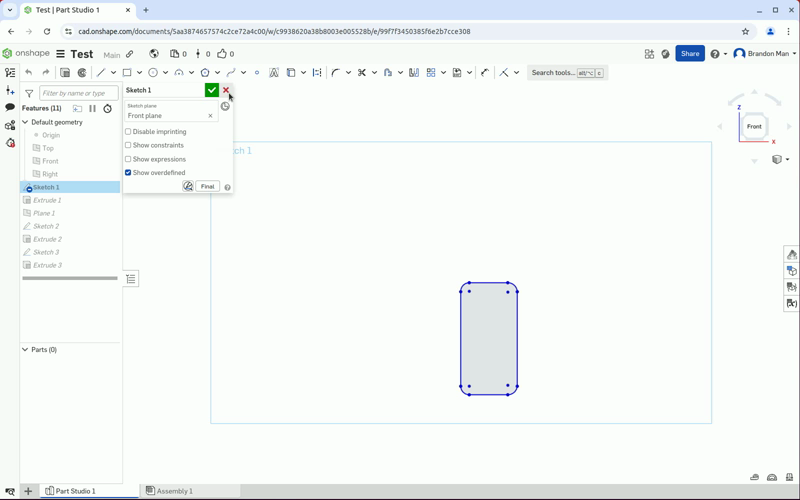
key(shift+s)
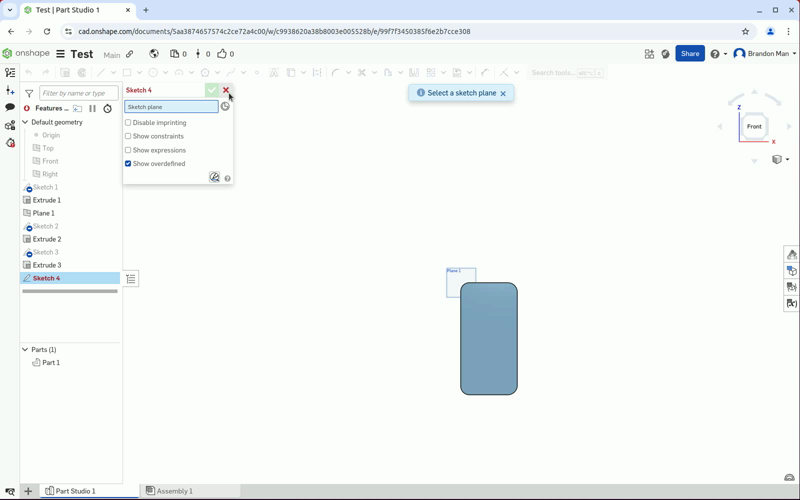
mouse_move(73, 215)
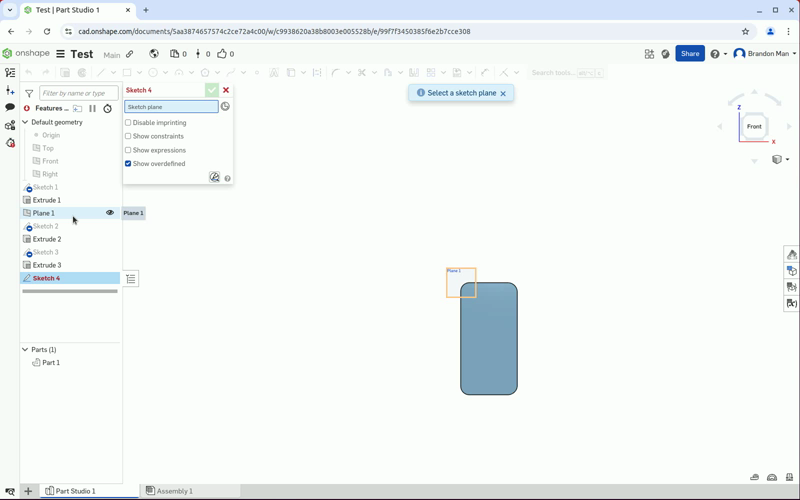
click(73, 215)
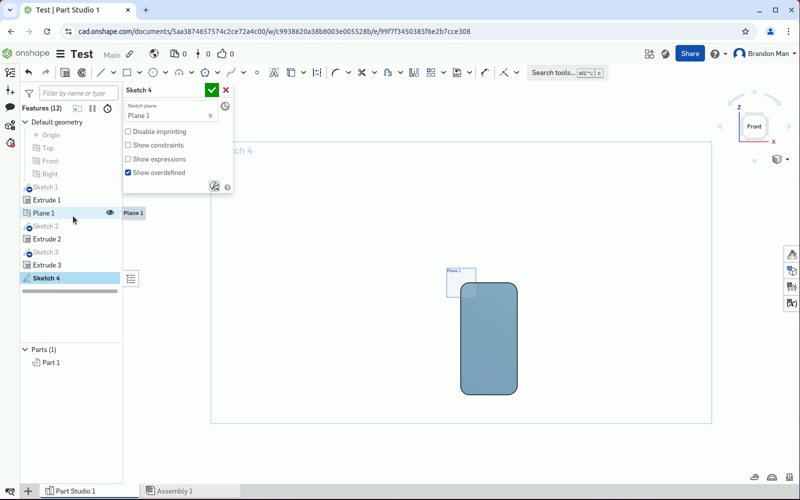
mouse_move(73, 352)
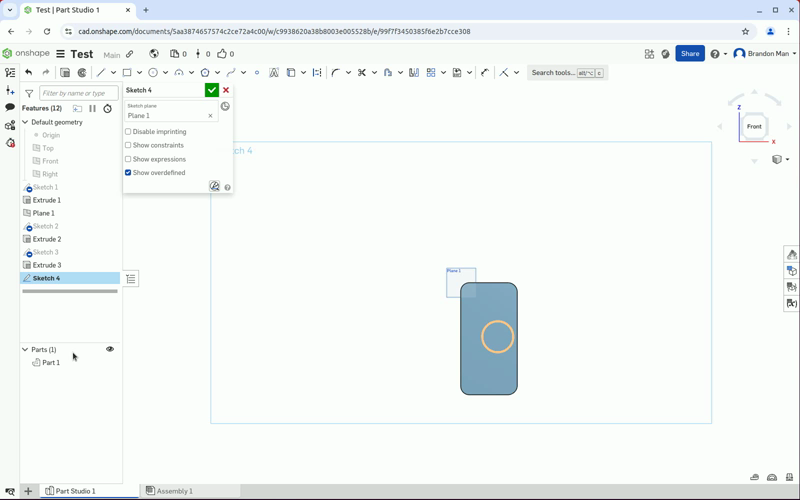
key(y)
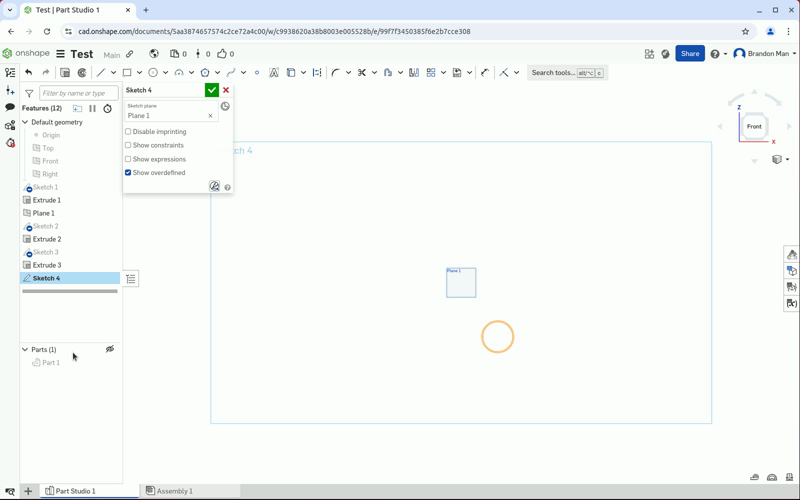
key(c)
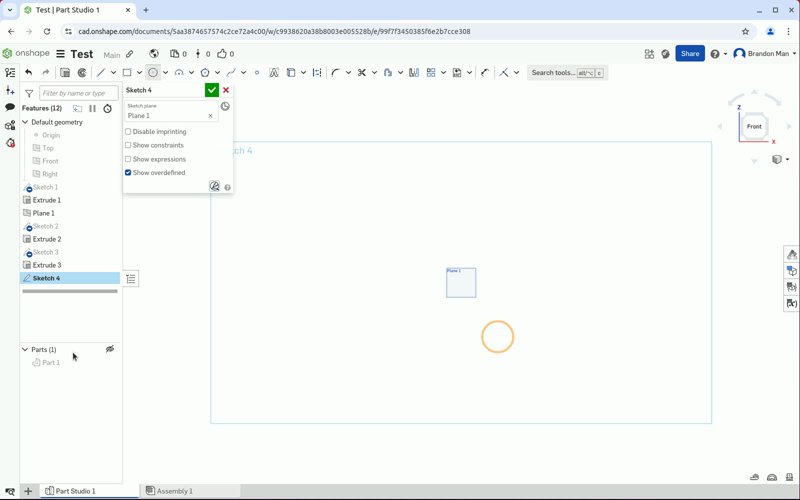
key_down(shift)
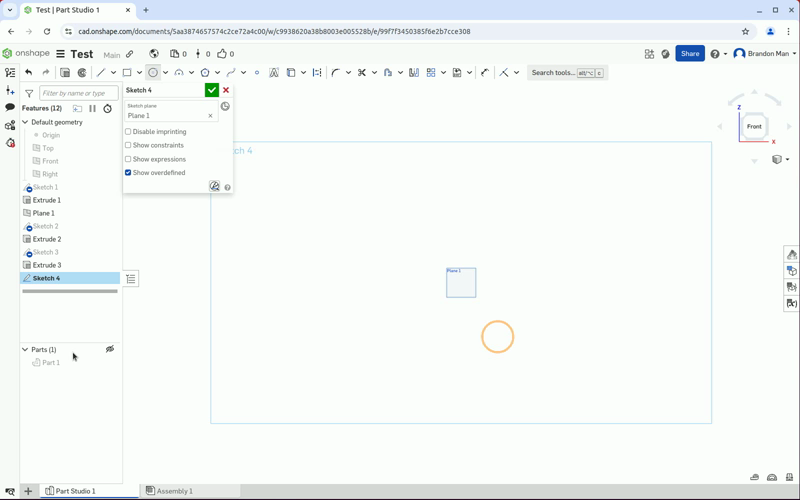
mouse_move(481, 370)
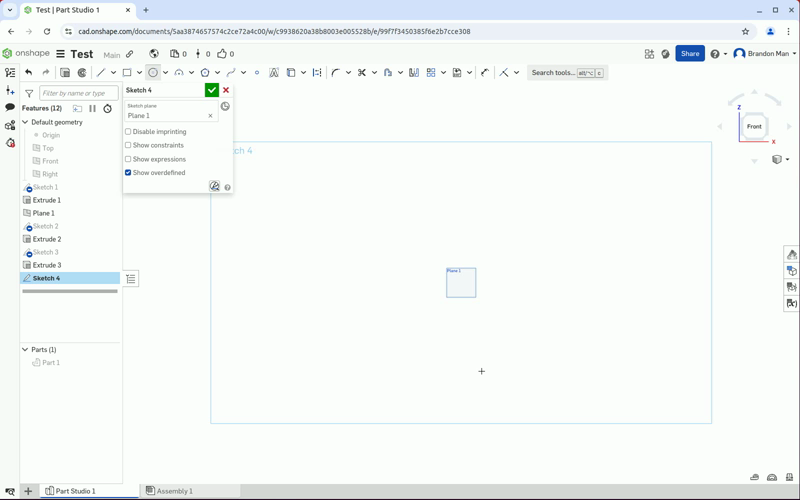
click(481, 370)
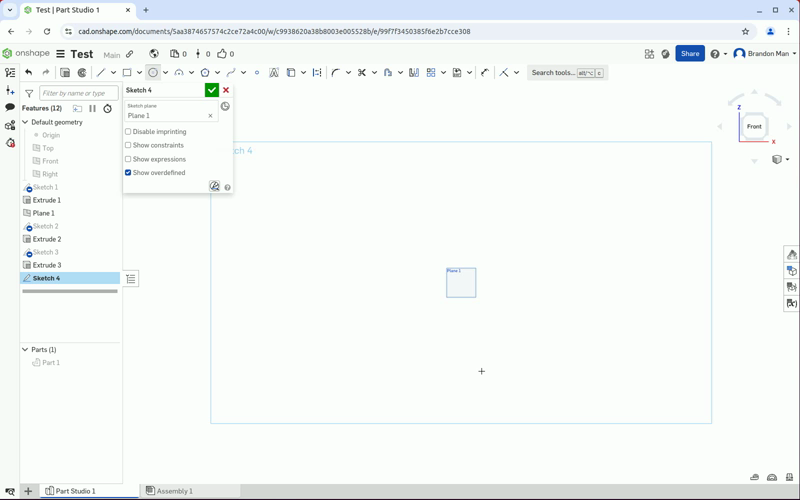
key_up(shift)
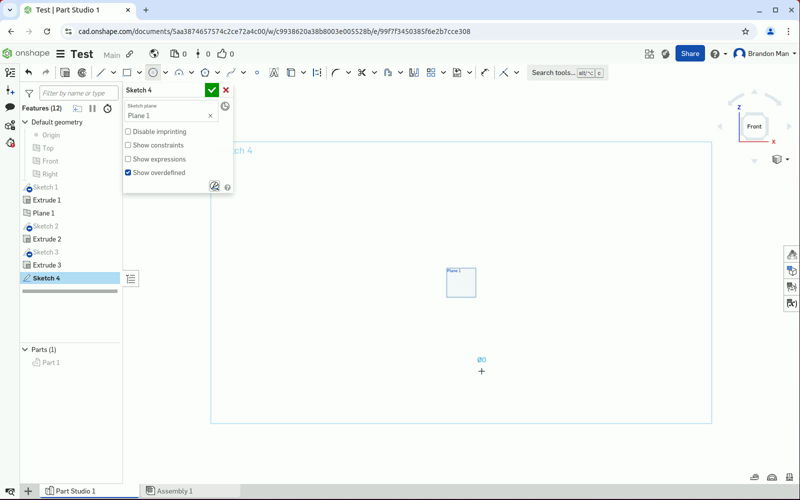
mouse_move(499, 370)
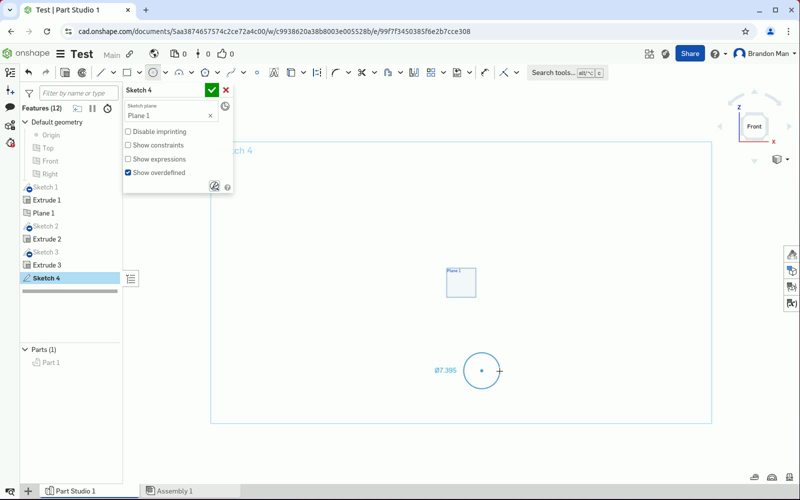
click(499, 370)
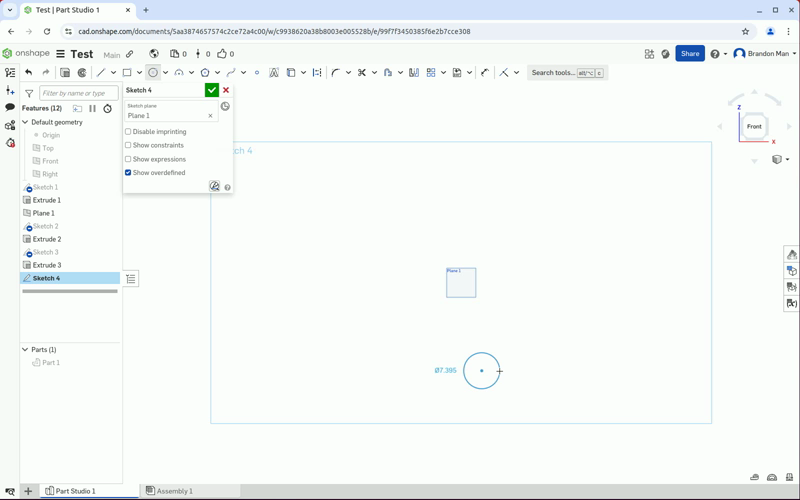
key(esc)
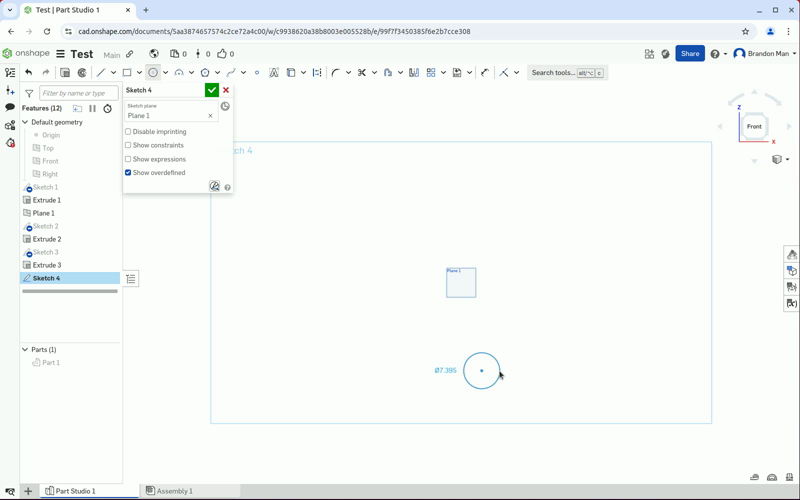
mouse_move(487, 366)
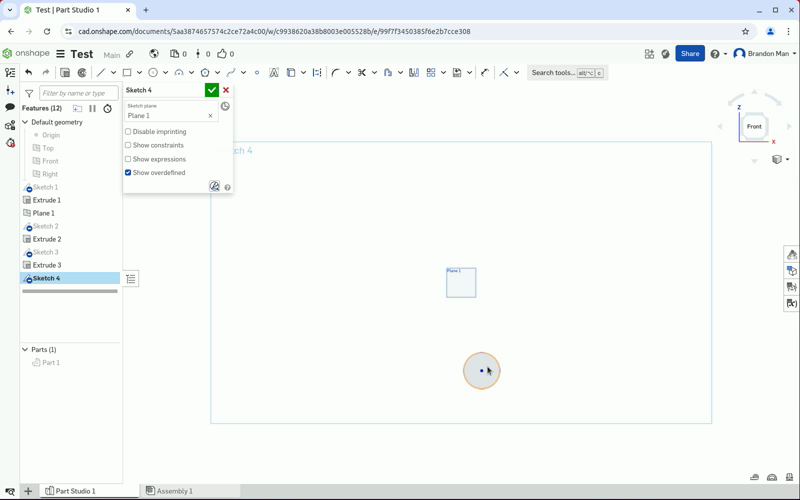
scroll(6)
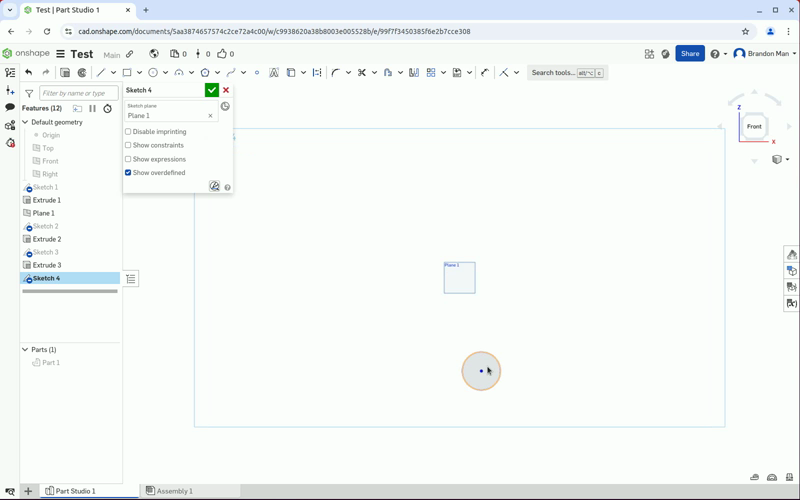
scroll(6)
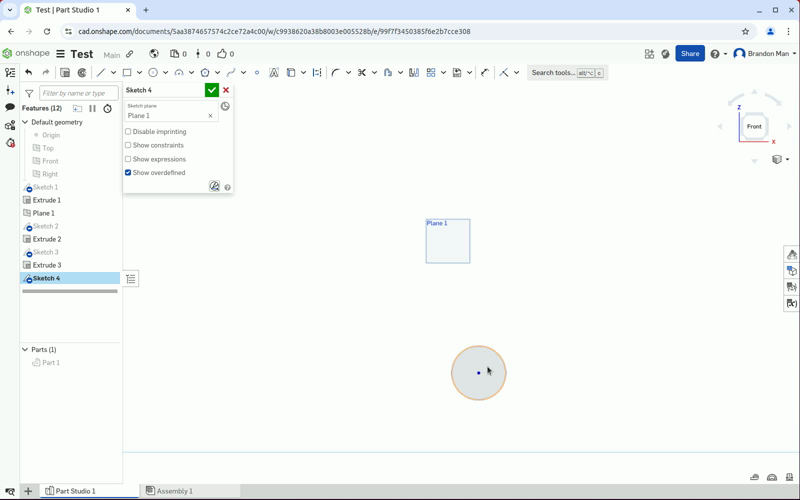
scroll(6)
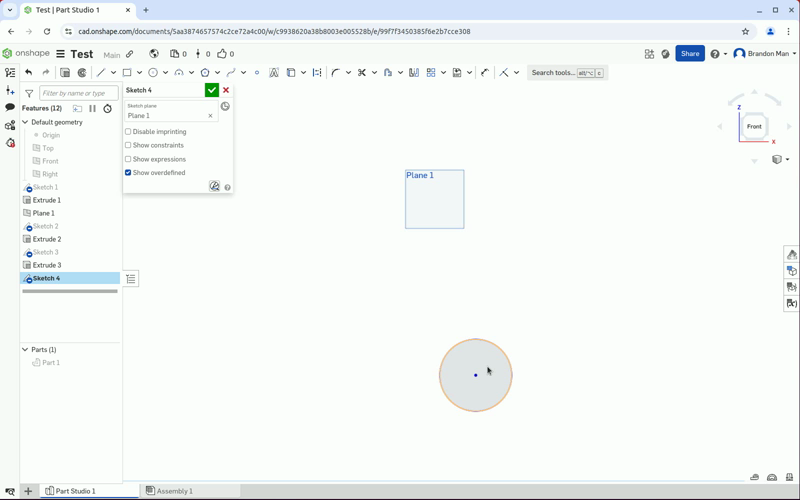
scroll(6)
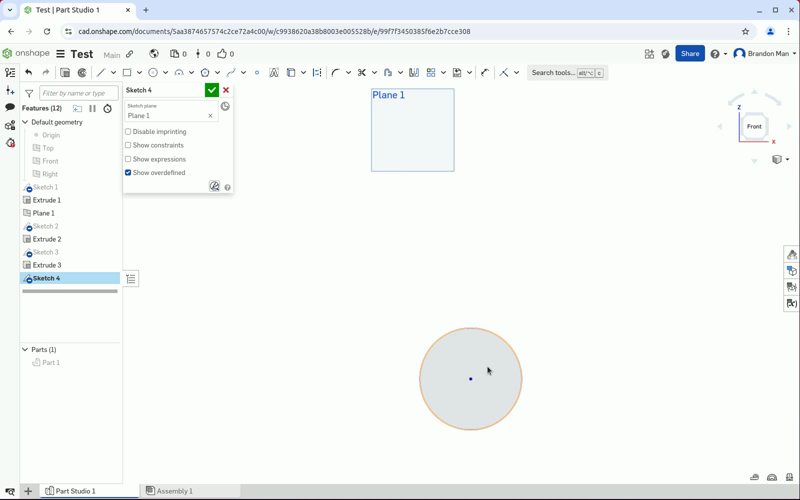
scroll(6)
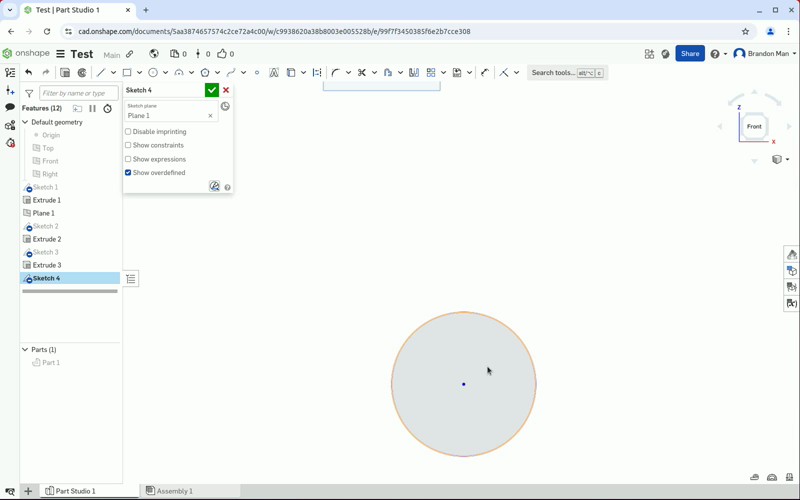
scroll(6)
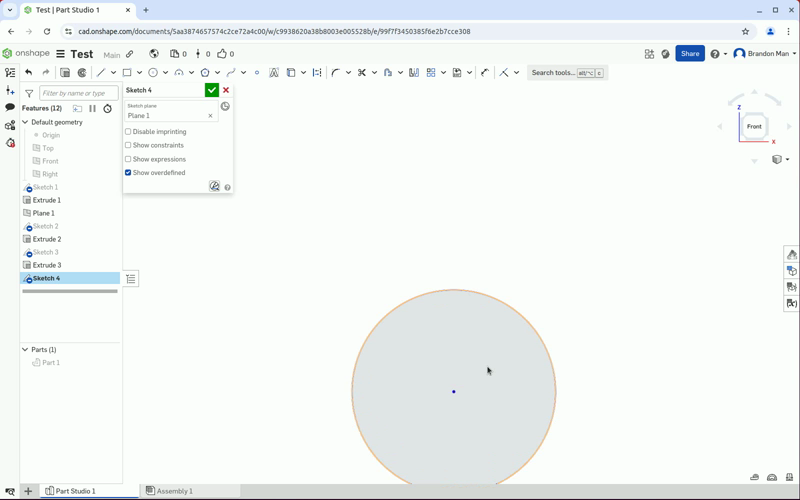
scroll(6)
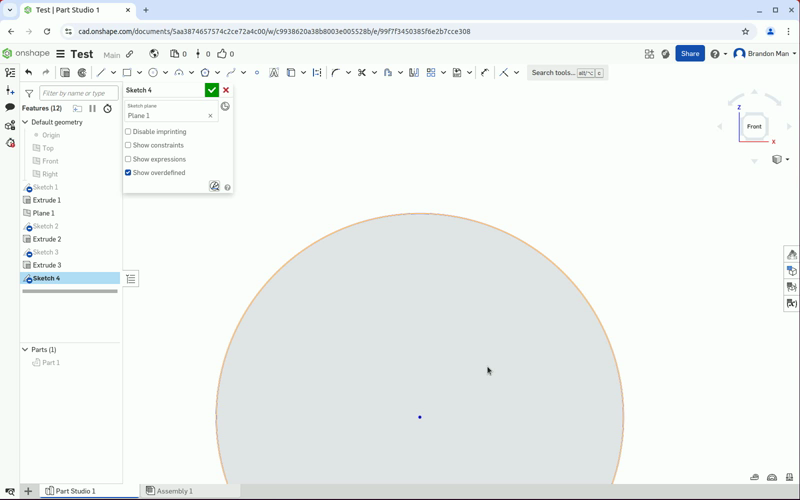
click(487, 366)
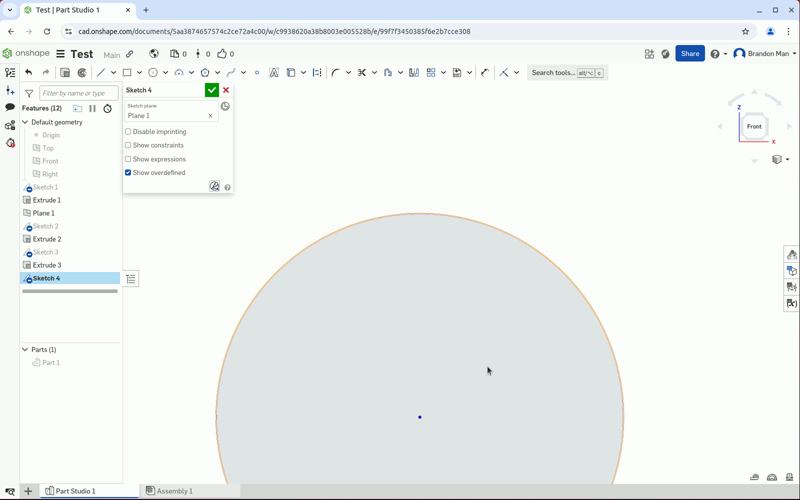
scroll(-6)
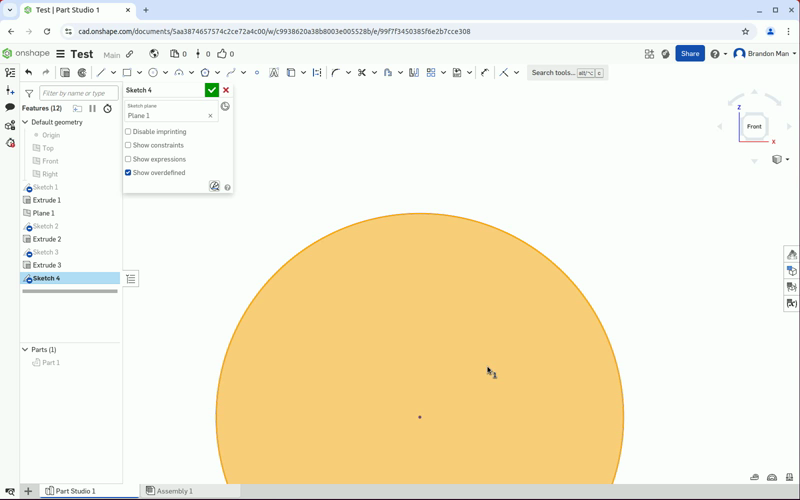
scroll(-6)
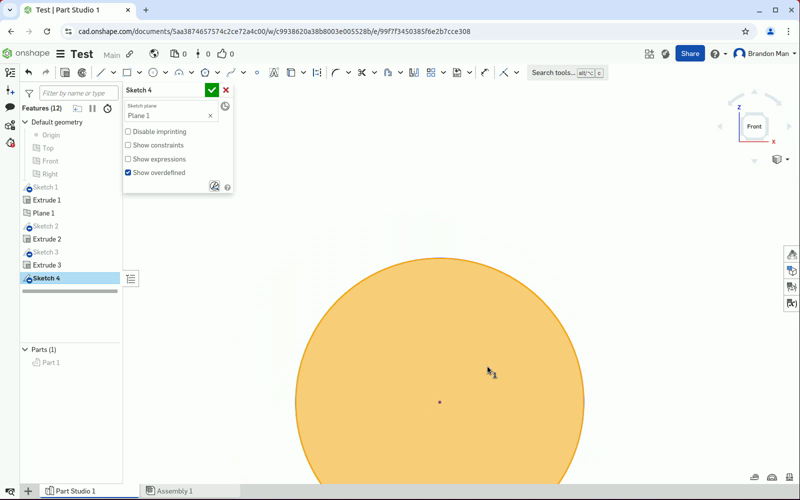
scroll(-6)
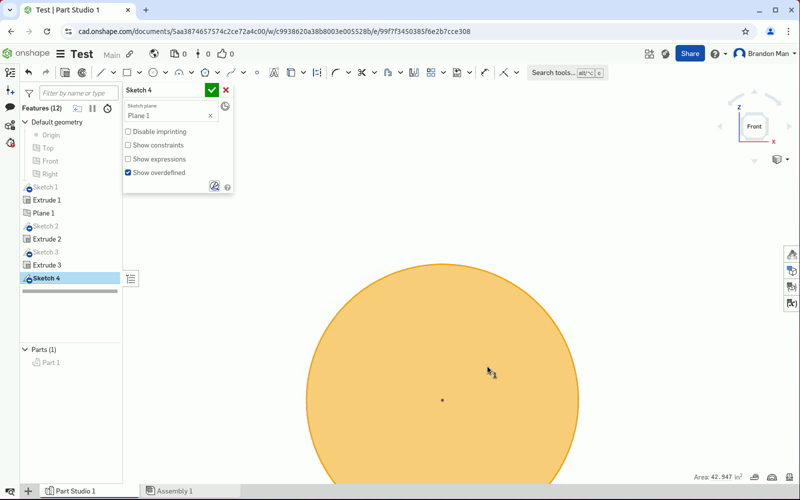
scroll(-6)
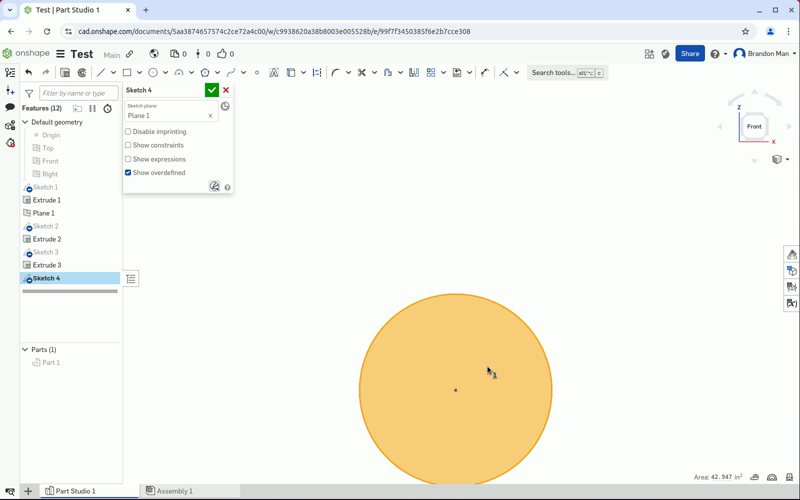
scroll(-6)
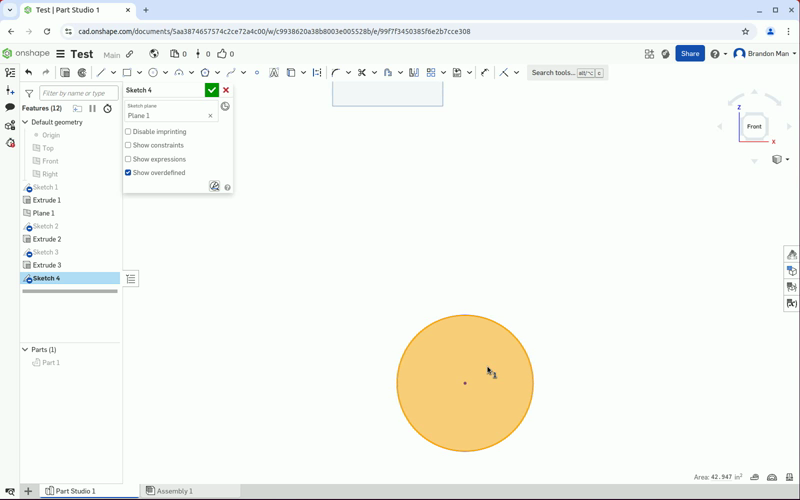
scroll(-6)
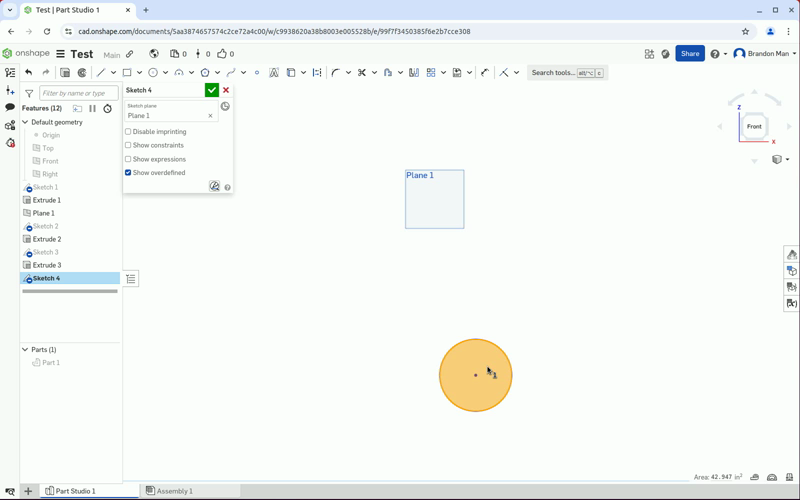
scroll(-6)
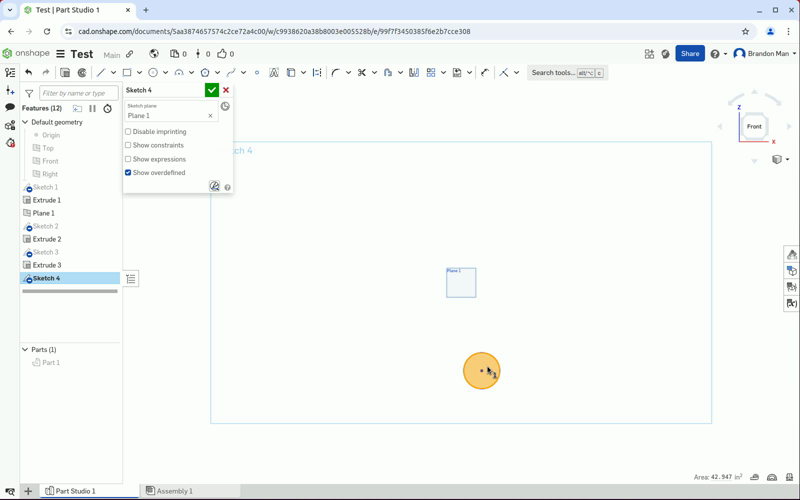
mouse_move(73, 352)
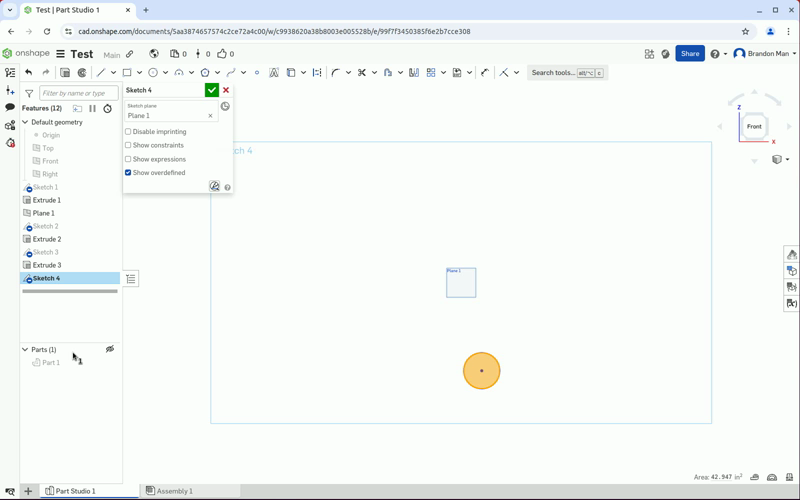
key(shift+y)
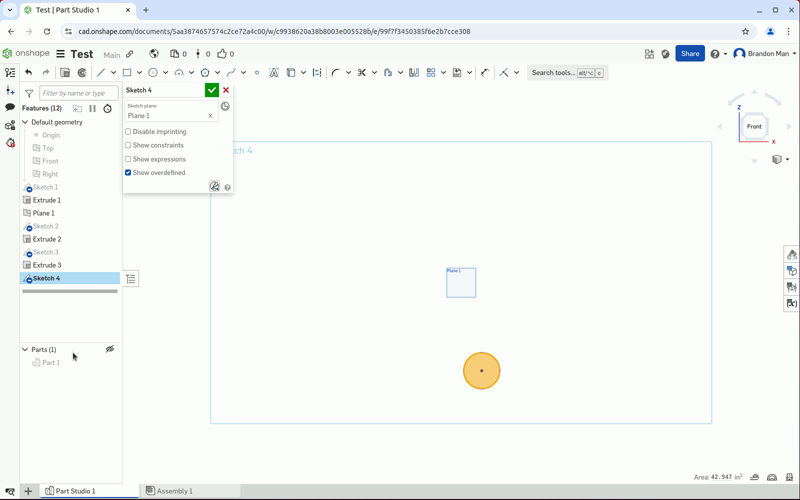
key(shift+e)
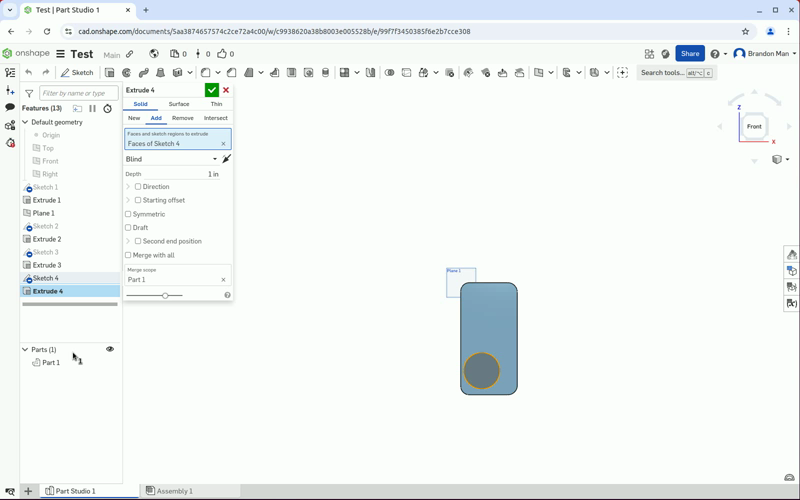
mouse_move(143, 106)
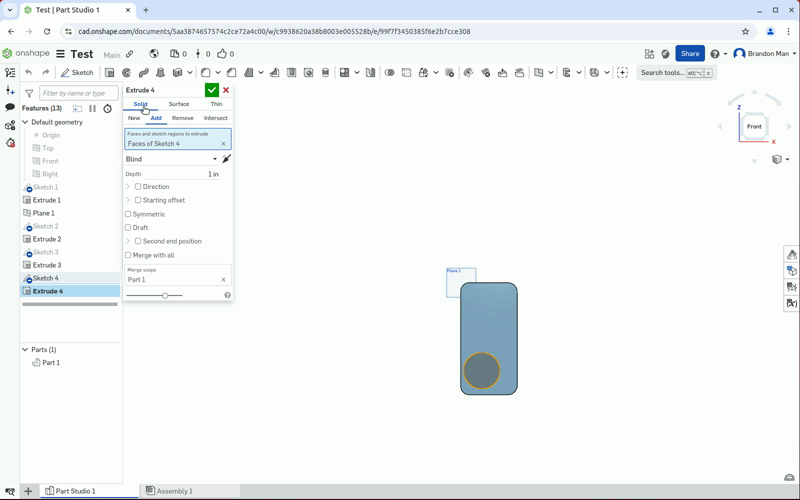
click(143, 106)
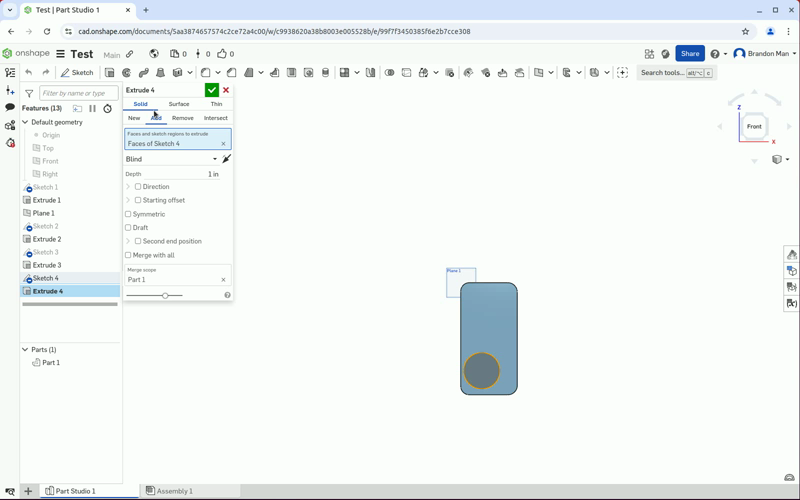
mouse_move(186, 120)
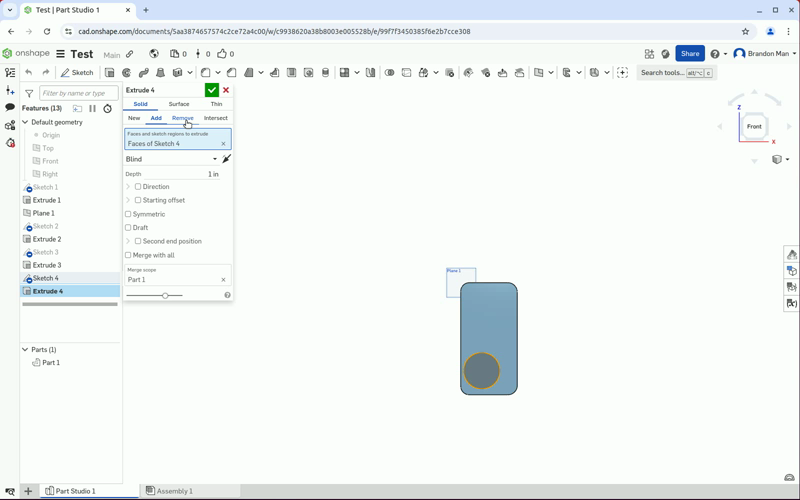
click(186, 120)
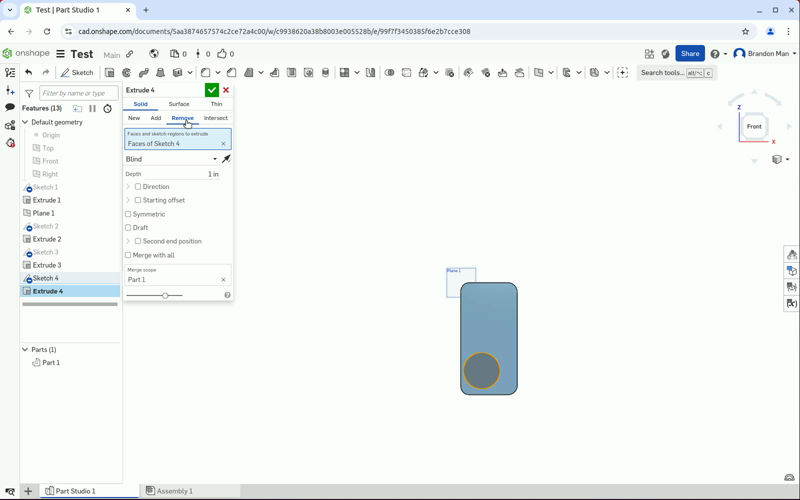
key(tab, 4)
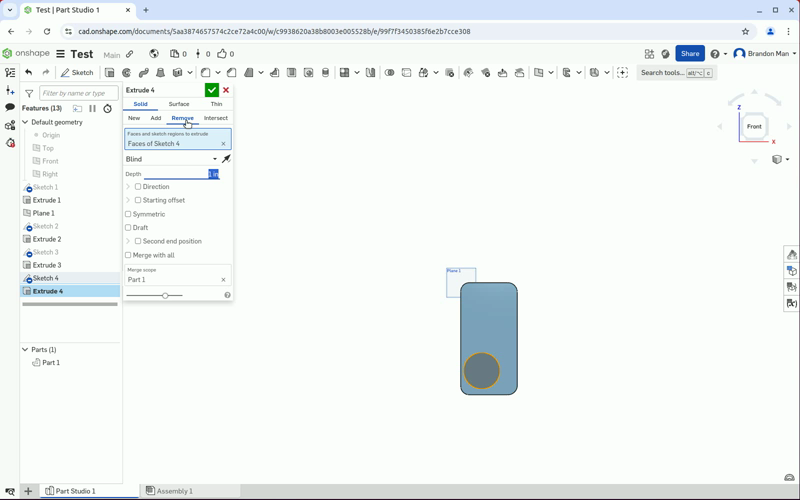
text(3.129)
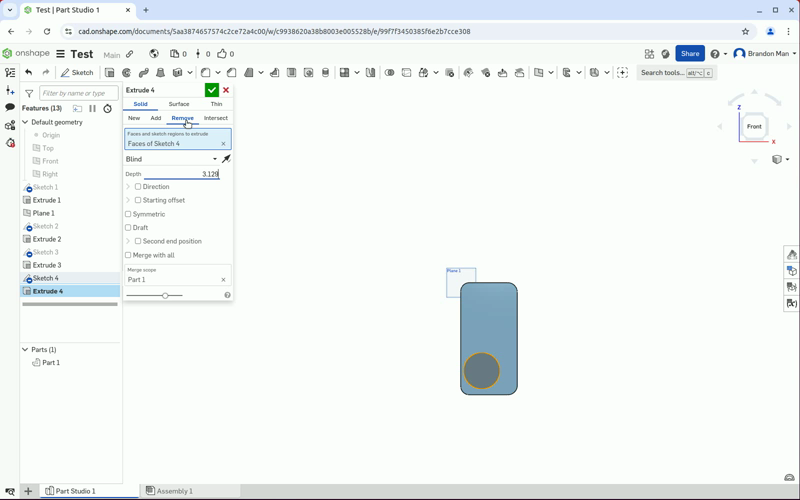
key(tab, 6)
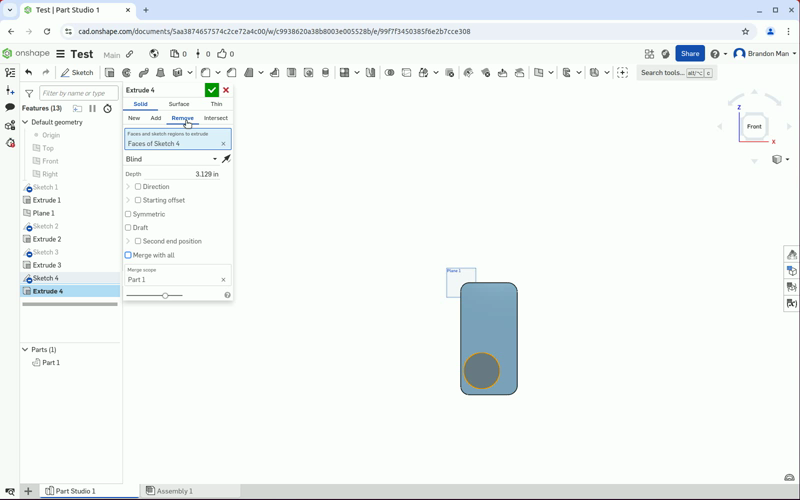
key(space)
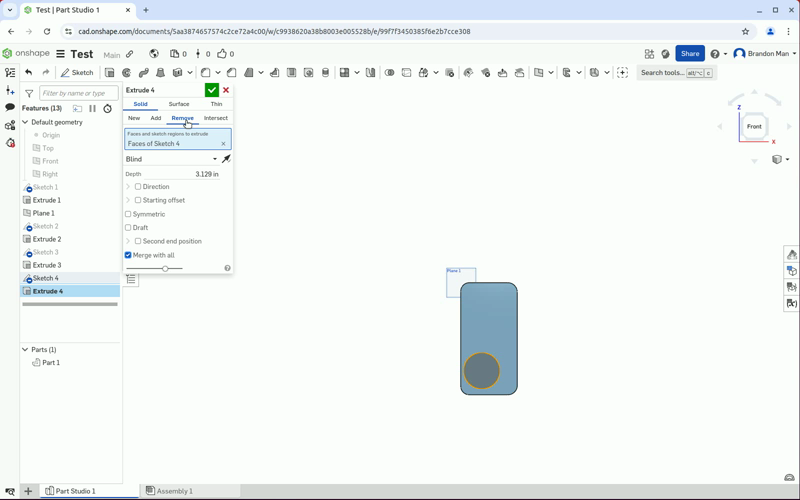
key(enter)
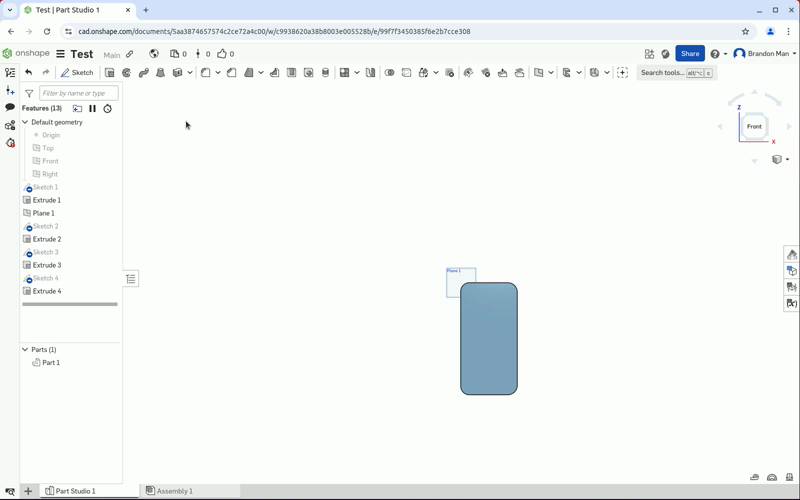
key(shift+h)
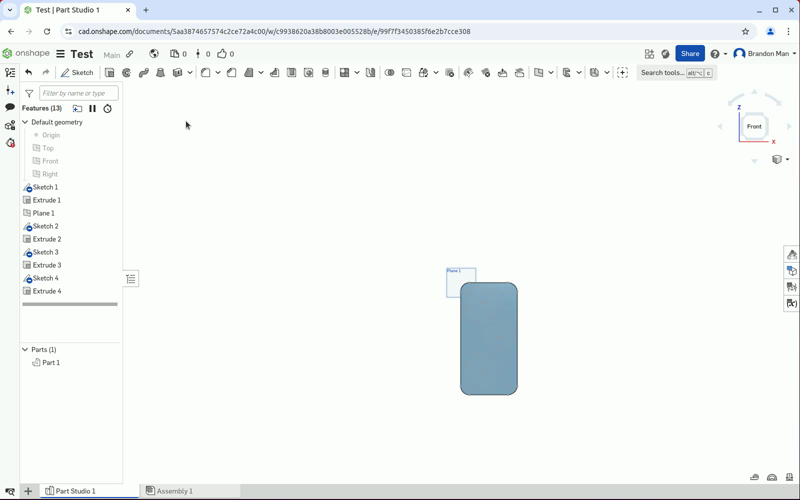
key(shift+h)
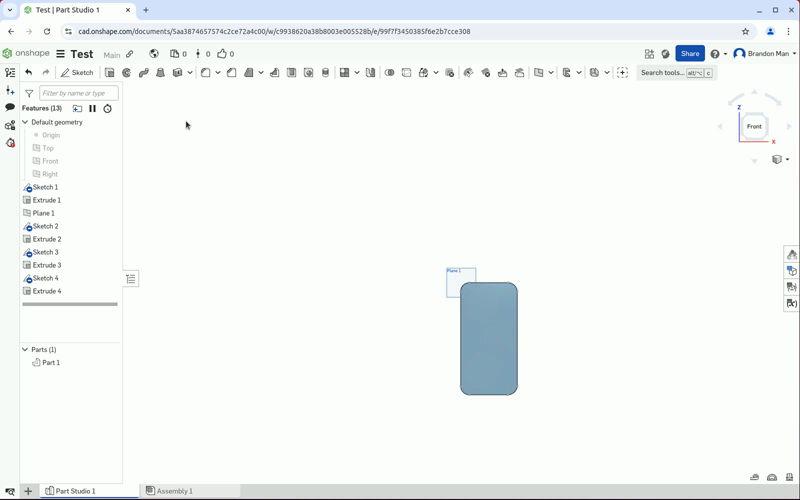
key(shift+7)
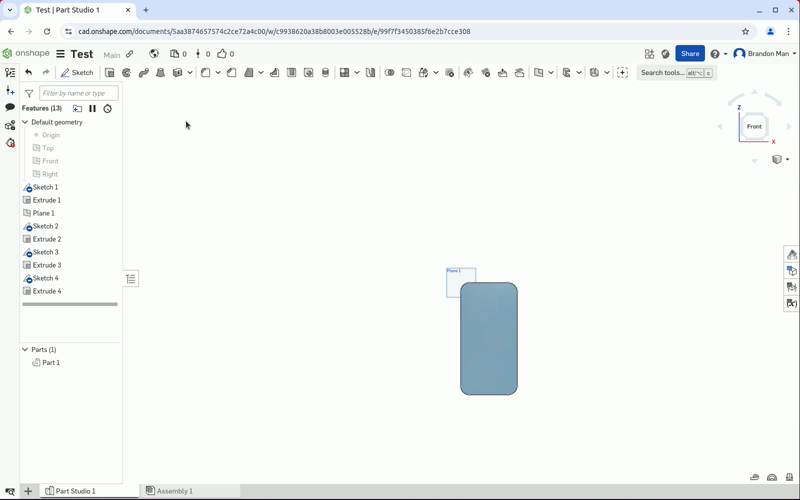
key(left, 2)
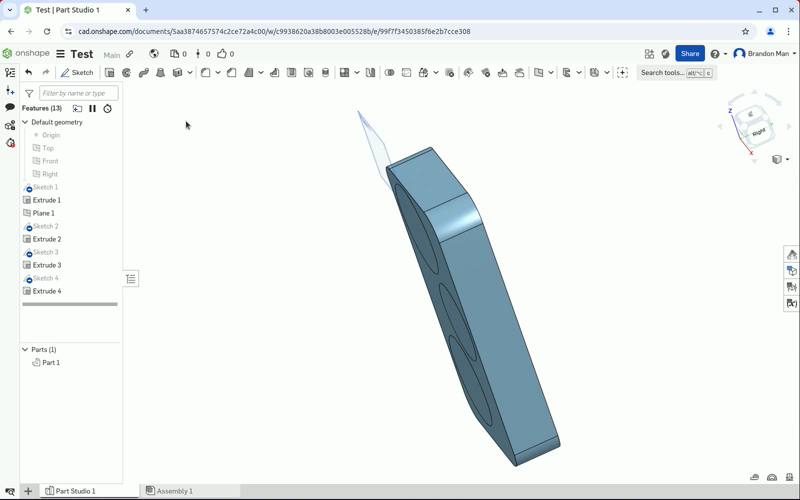
key(down, 2)
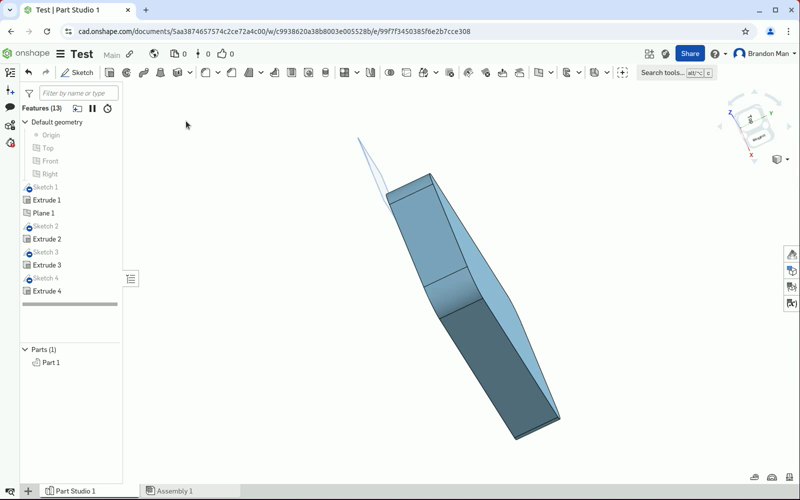
key(up, 2)
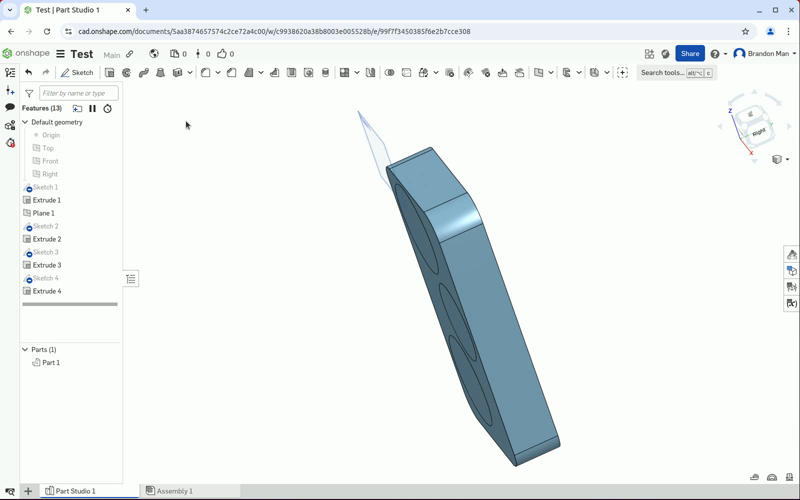
key(right, 2)
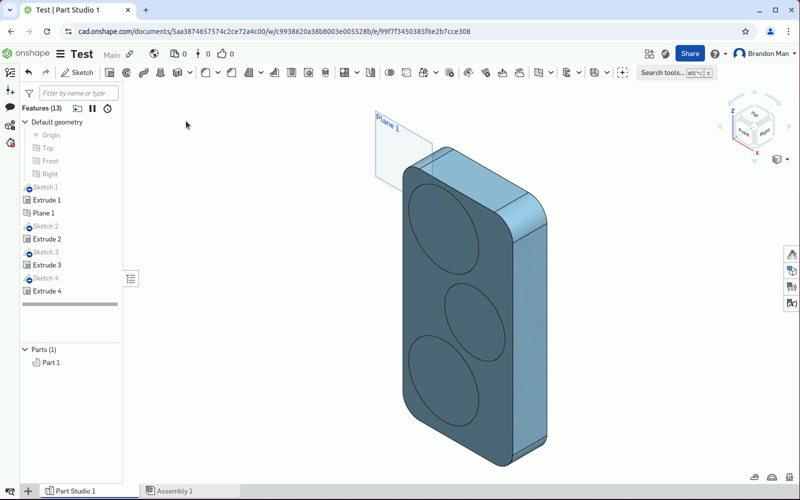
mouse_move(73, 189)
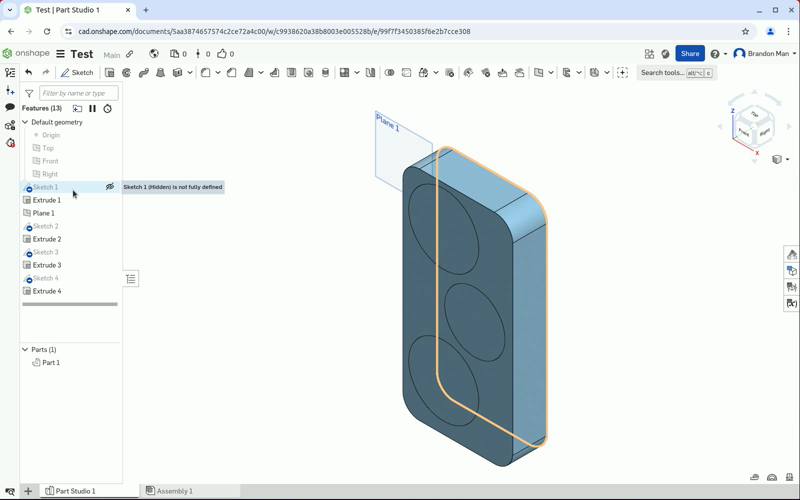
click(73, 189)